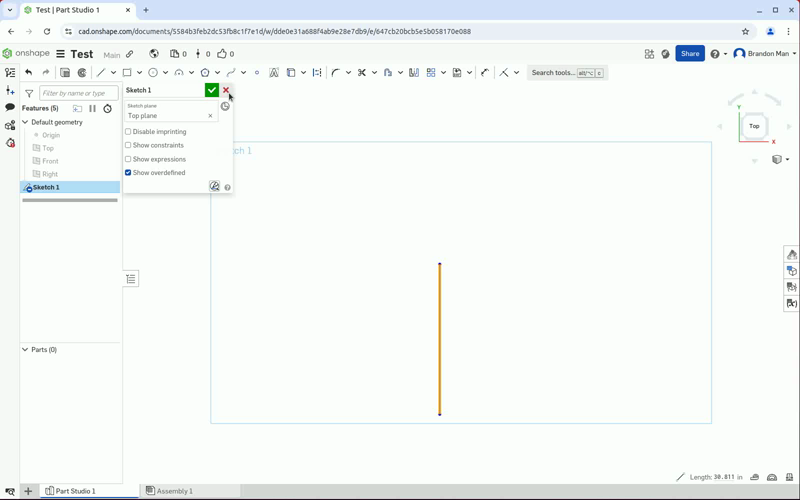
key(shift+h)
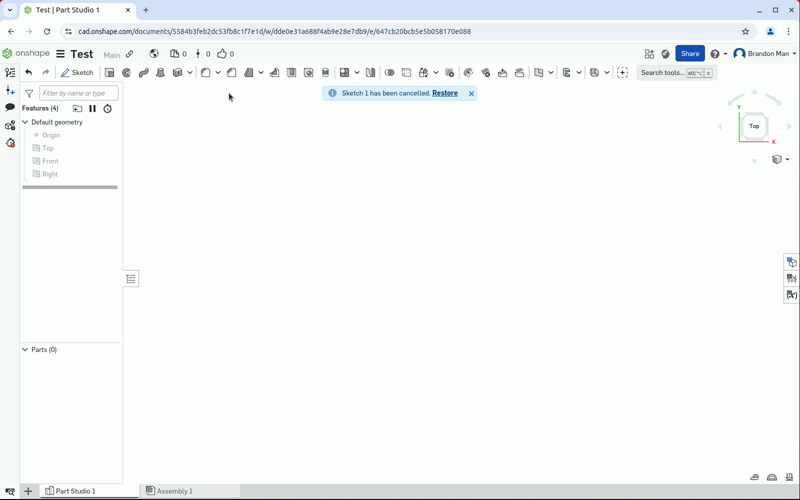
mouse_move(73, 352)
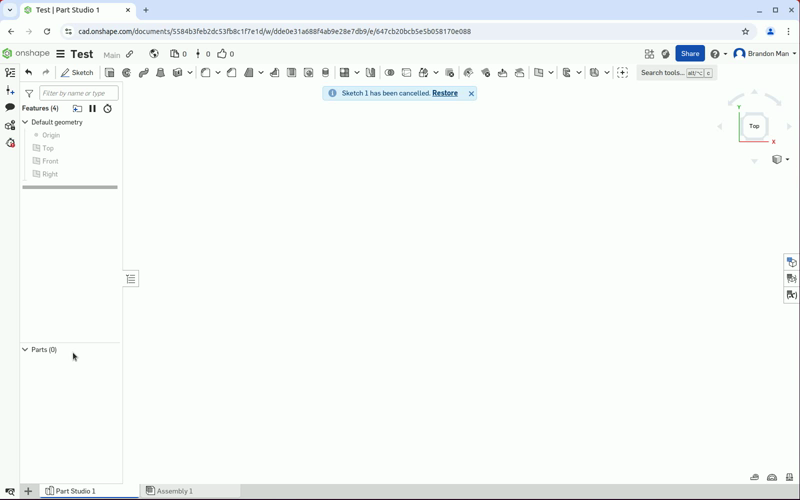
key(y)
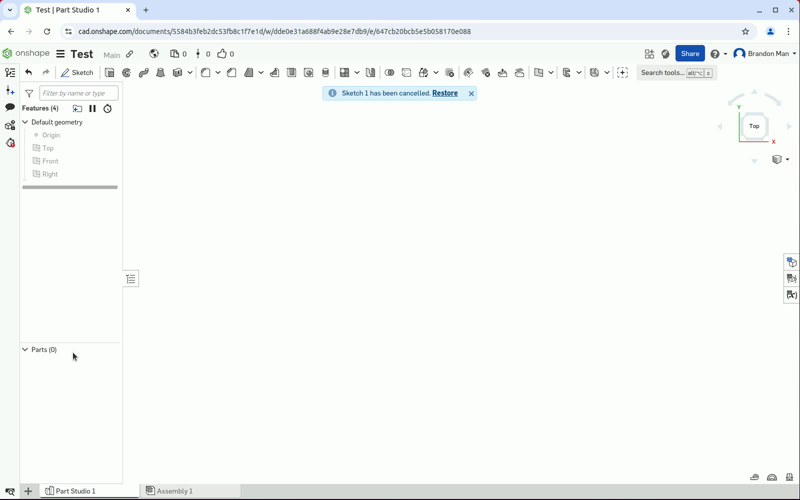
key(shift+p)
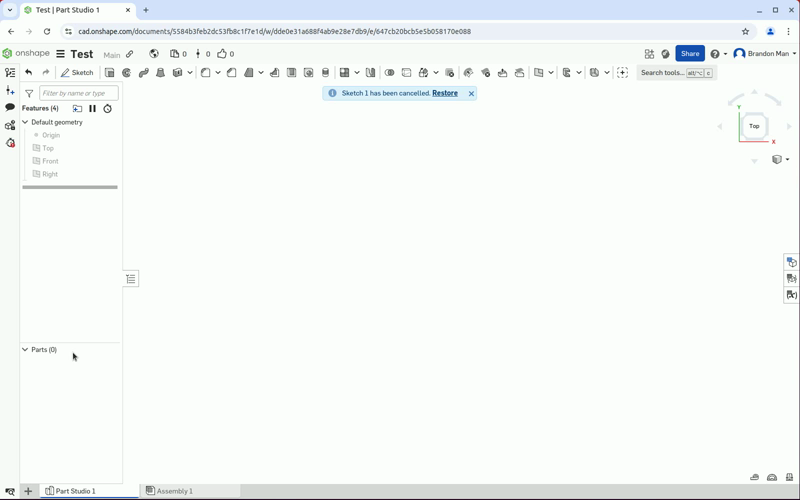
key(space)
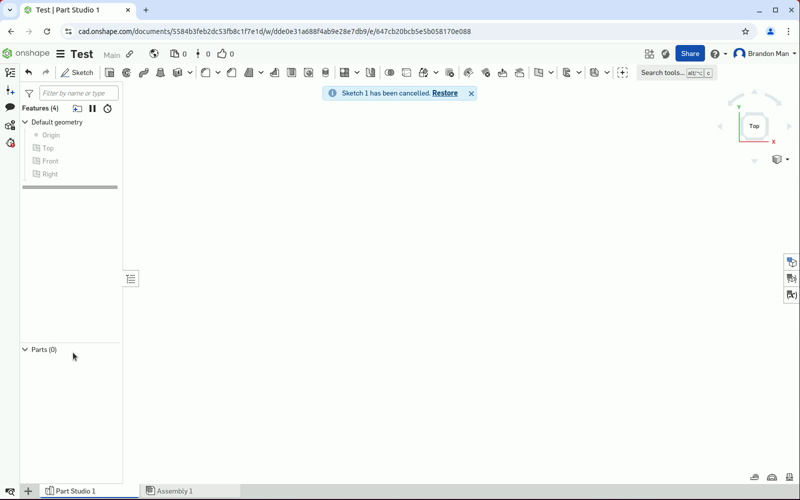
key_down(shift)
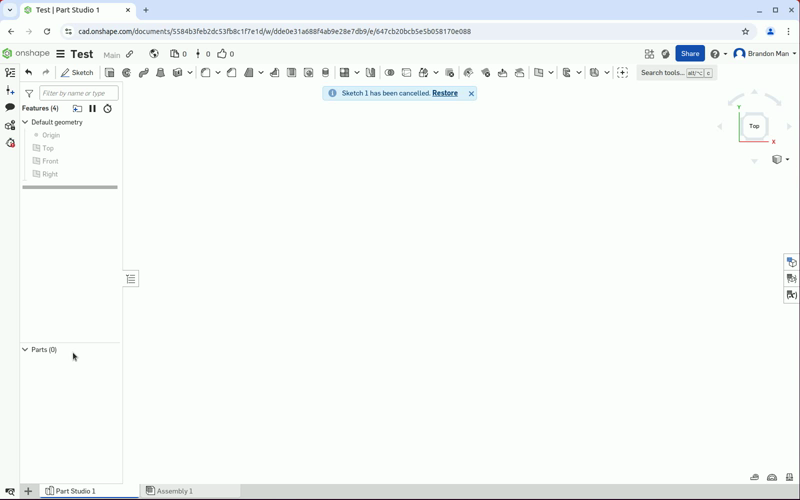
key(up)
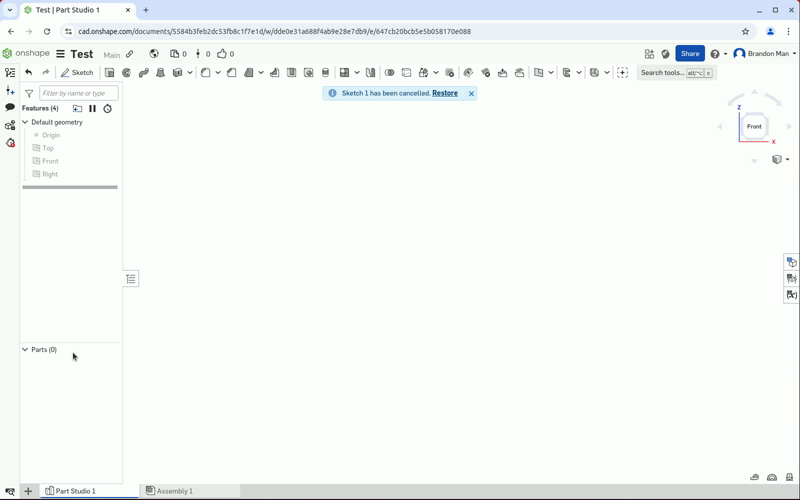
key_up(shift)
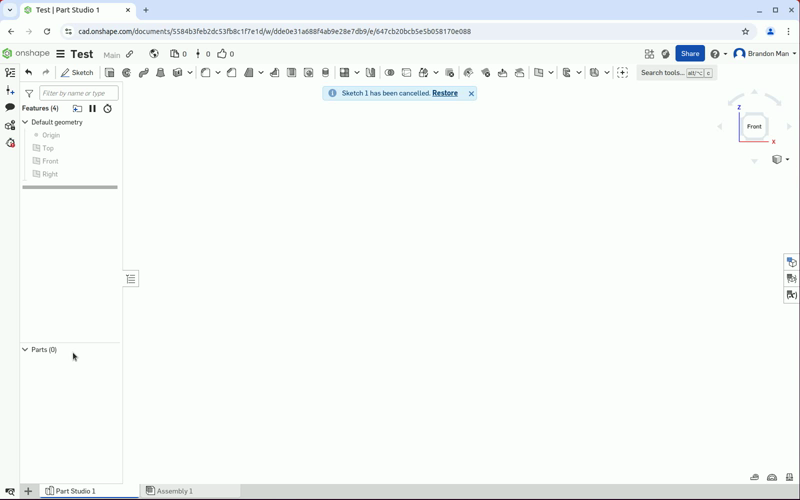
mouse_move(73, 352)
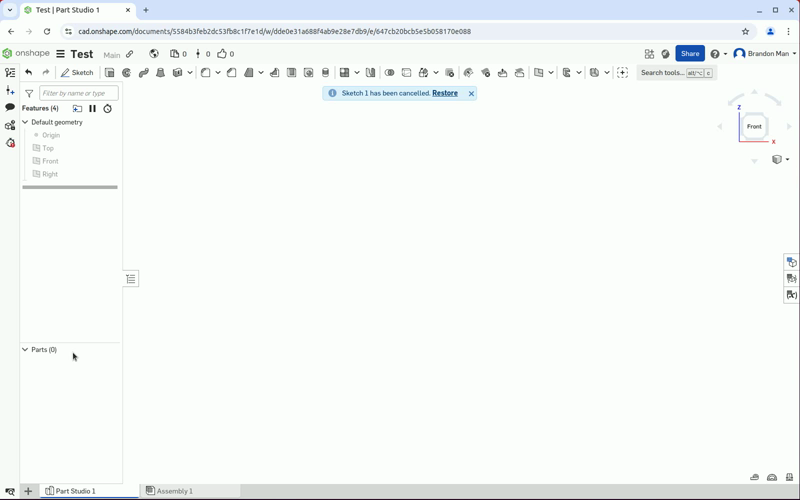
key(shift+y)
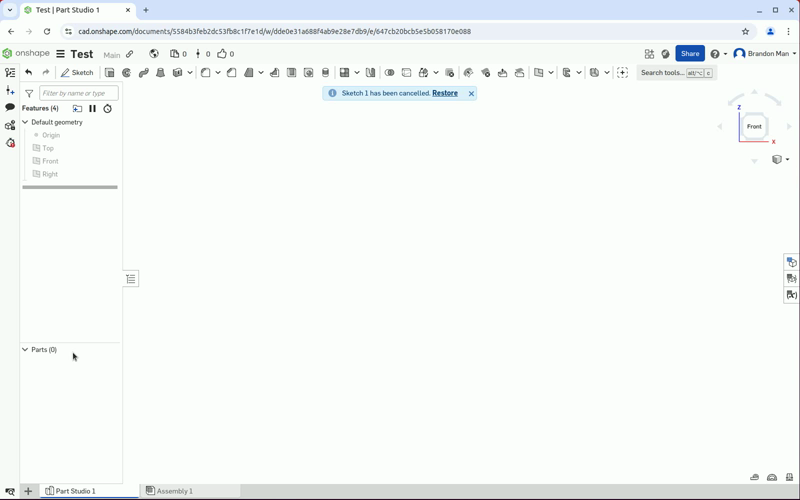
key(shift+s)
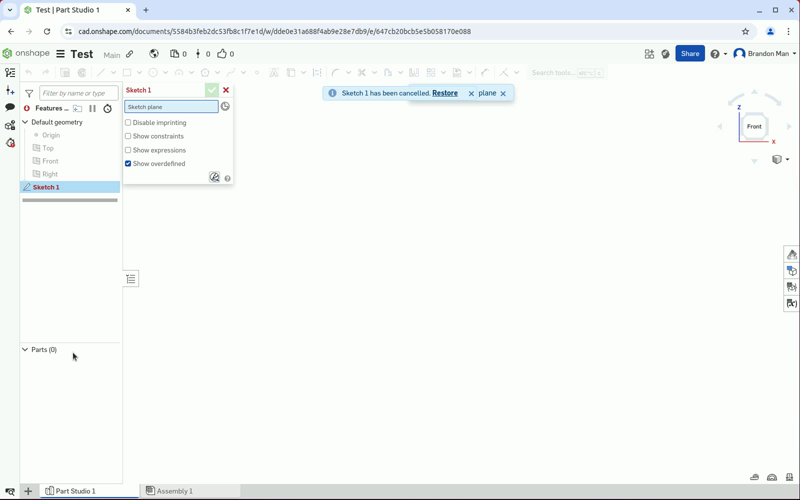
mouse_move(73, 163)
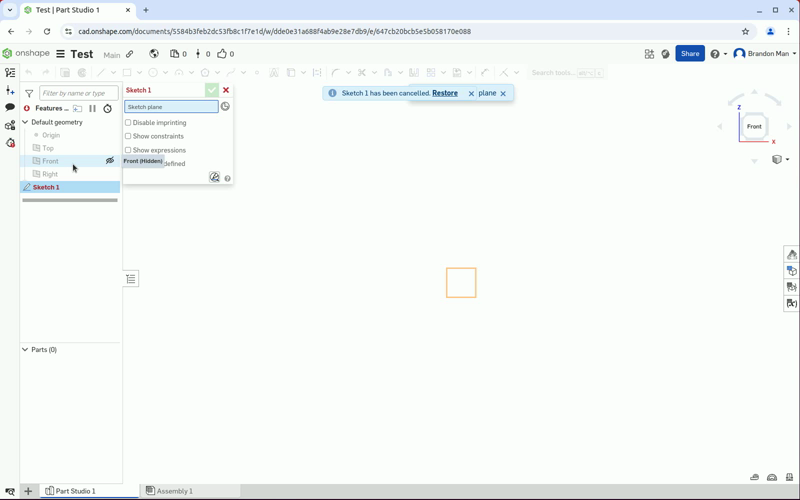
click(73, 163)
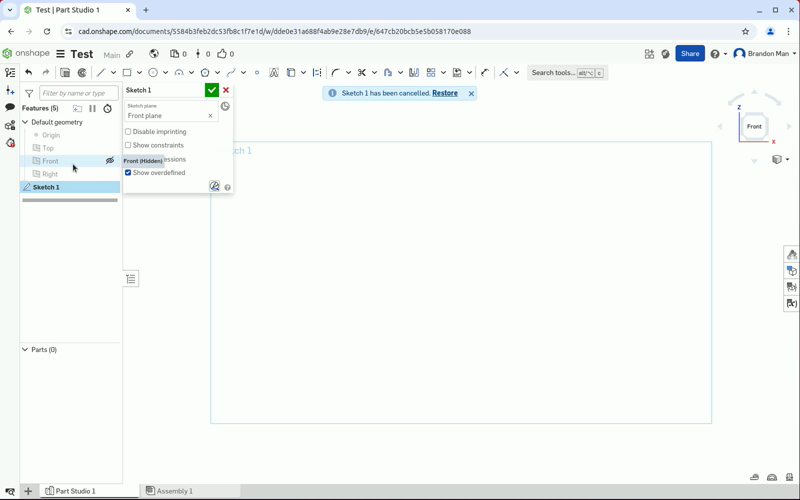
mouse_move(73, 352)
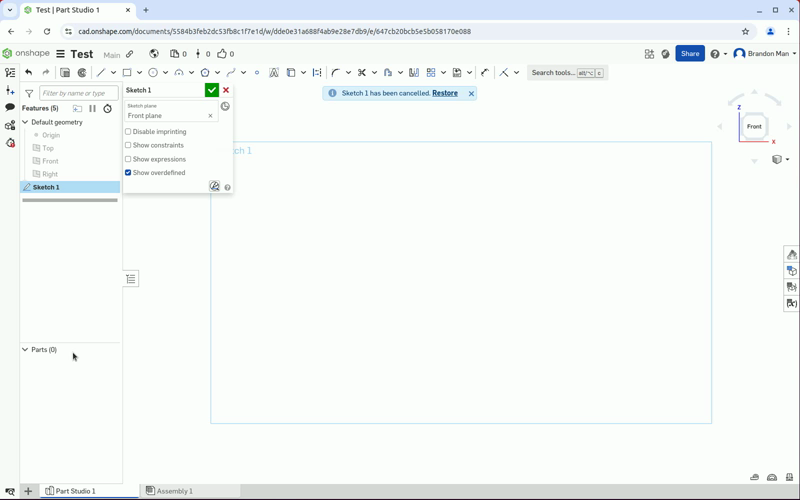
key(y)
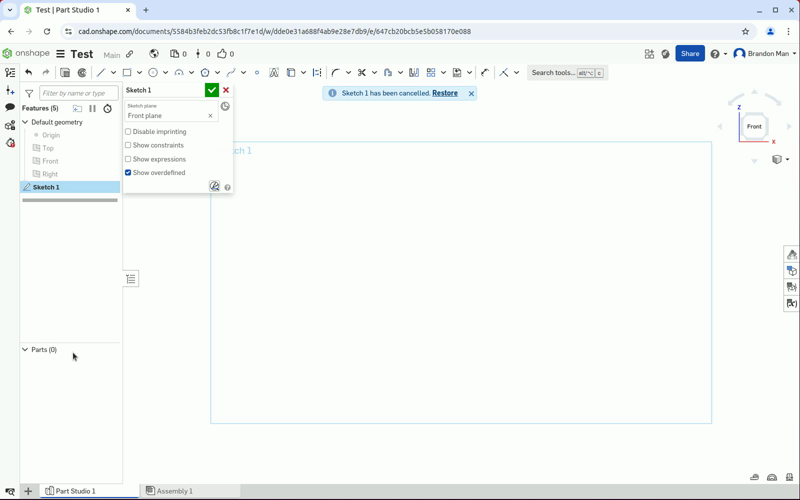
key(l)
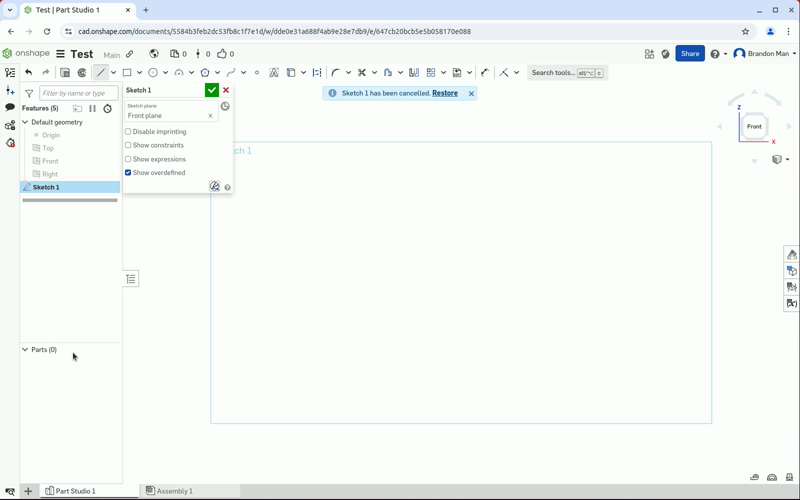
key_down(shift)
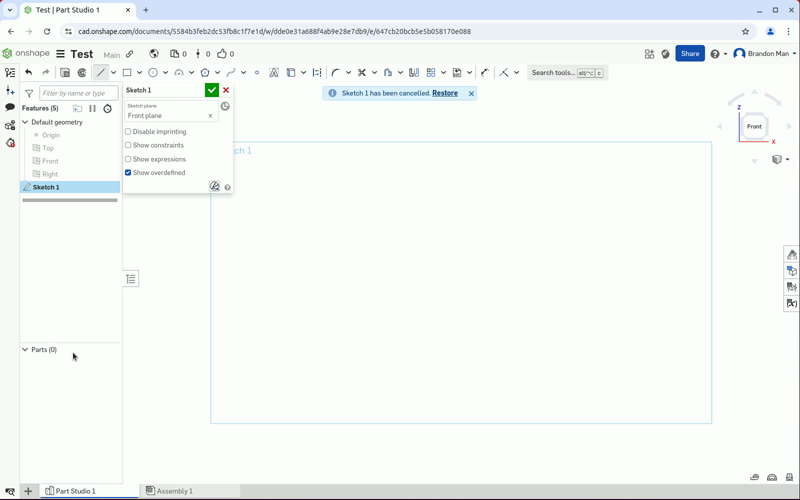
mouse_move(399, 327)
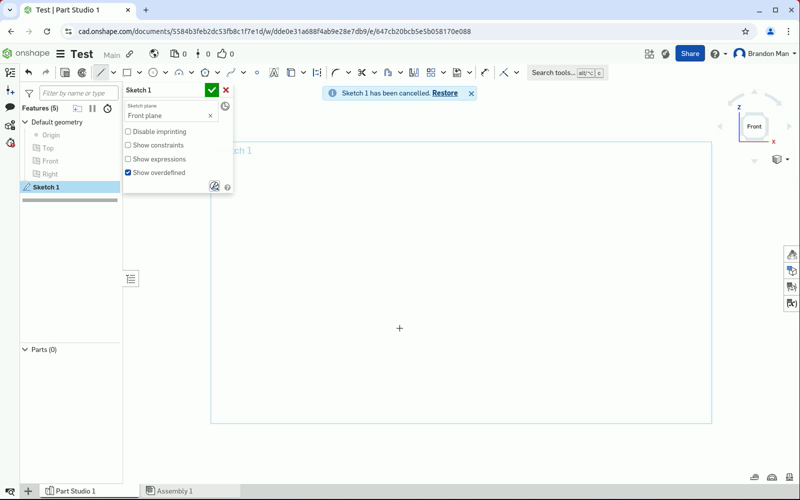
click(399, 327)
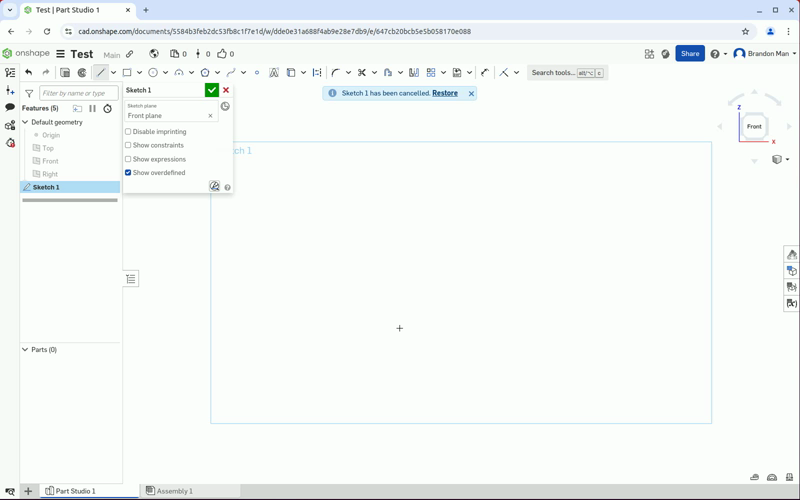
key_up(shift)
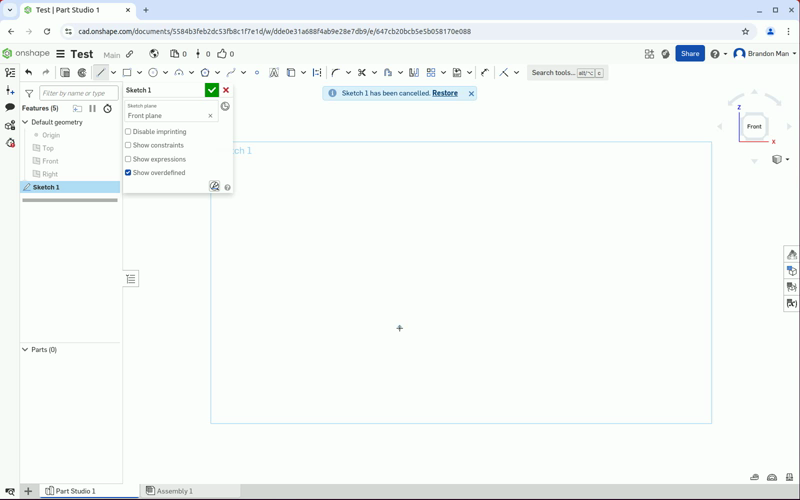
key_down(shift)
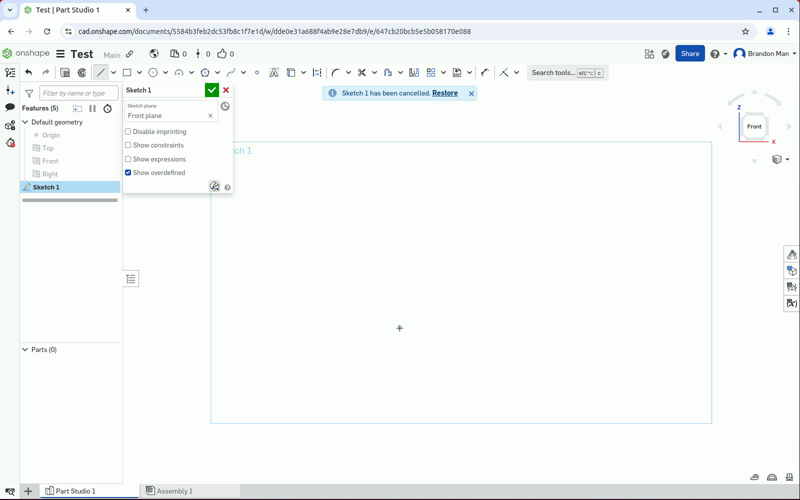
mouse_move(410, 395)
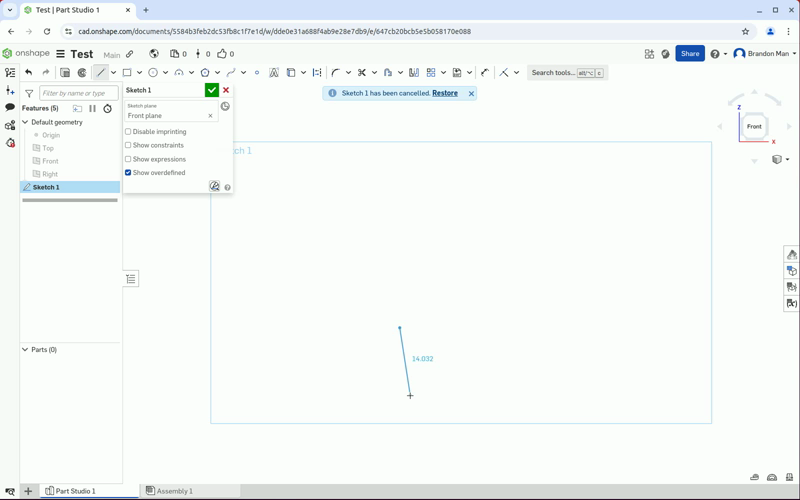
click(410, 395)
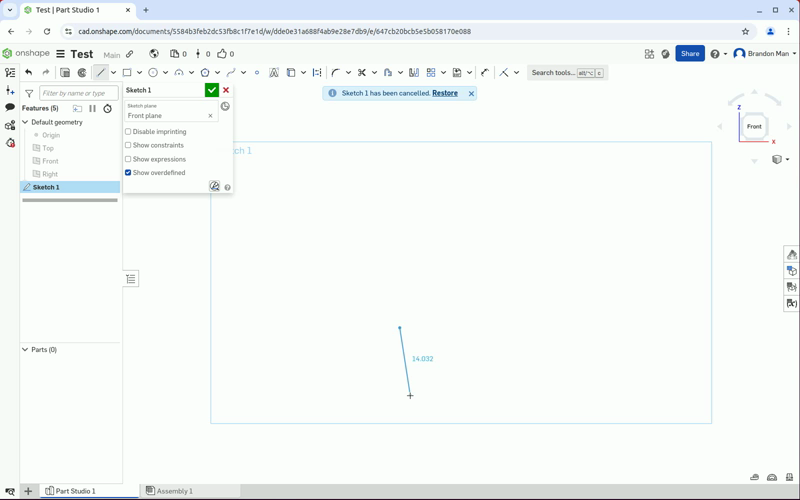
key_up(shift)
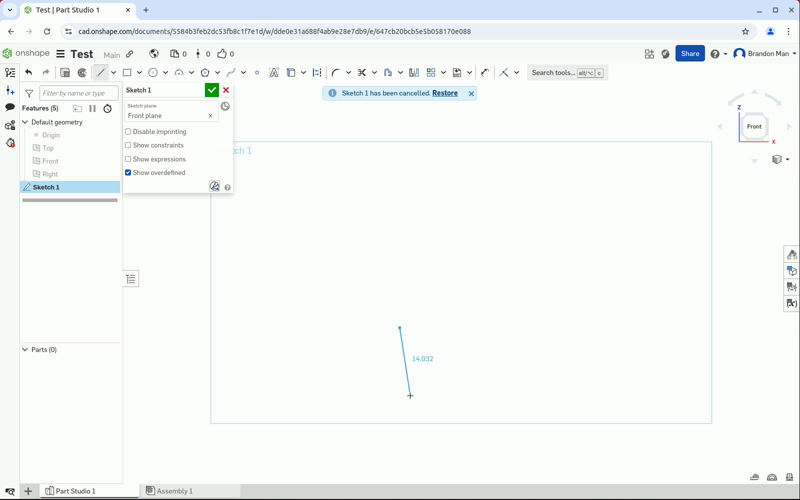
key_down(shift)
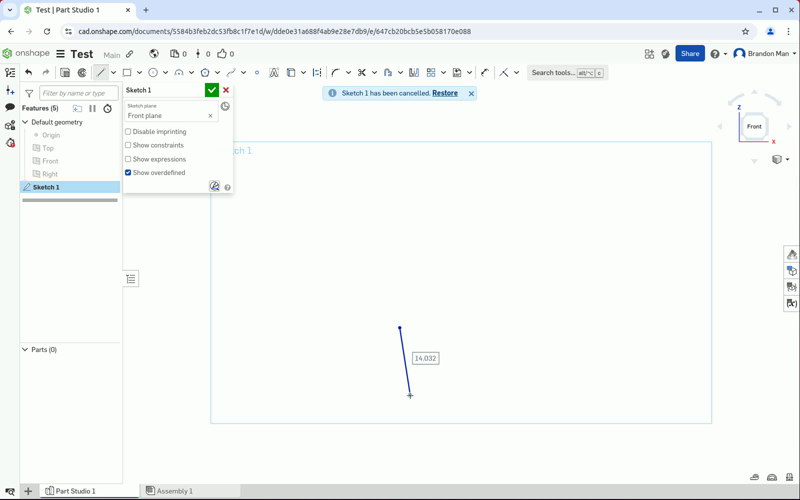
mouse_move(440, 395)
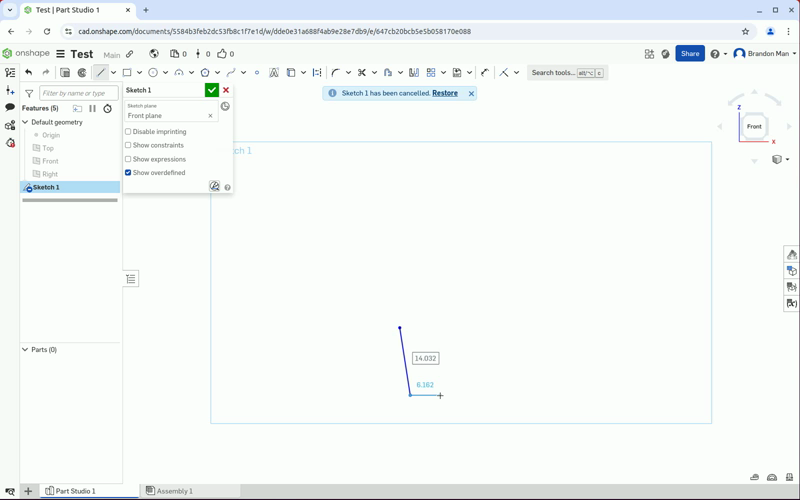
mouse_move(424, 395)
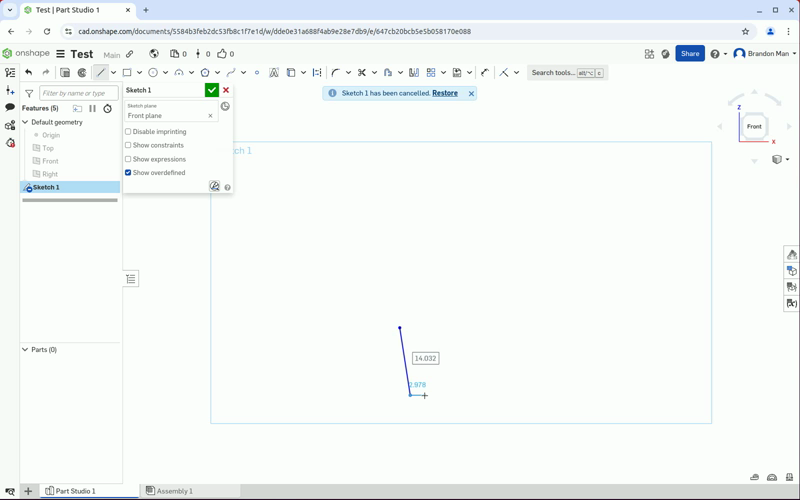
click(424, 395)
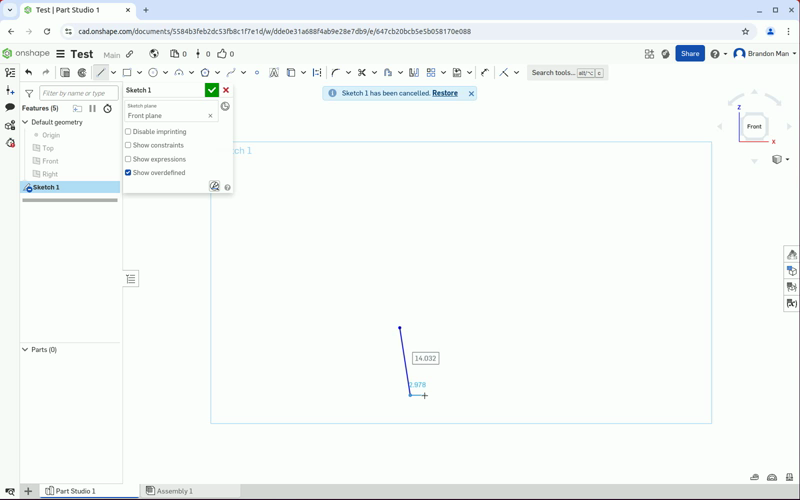
key_up(shift)
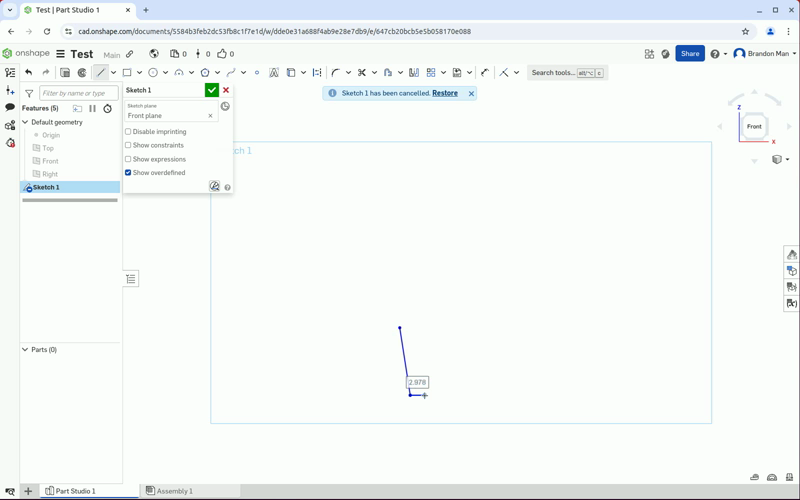
key_down(shift)
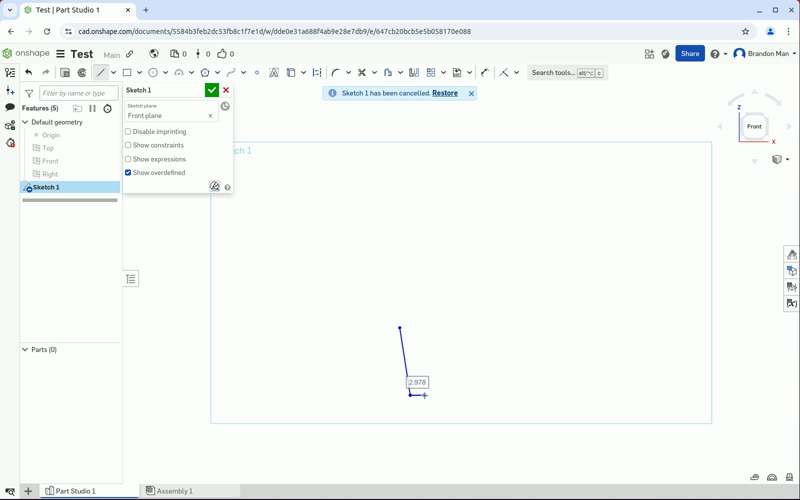
mouse_move(454, 395)
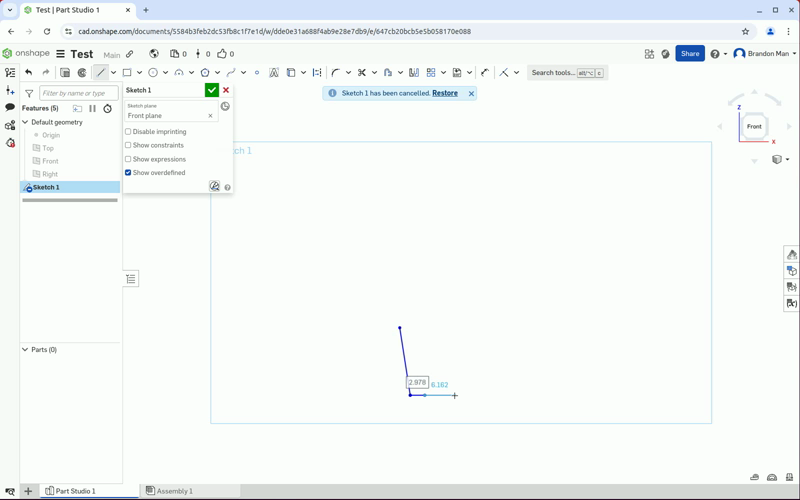
mouse_move(424, 378)
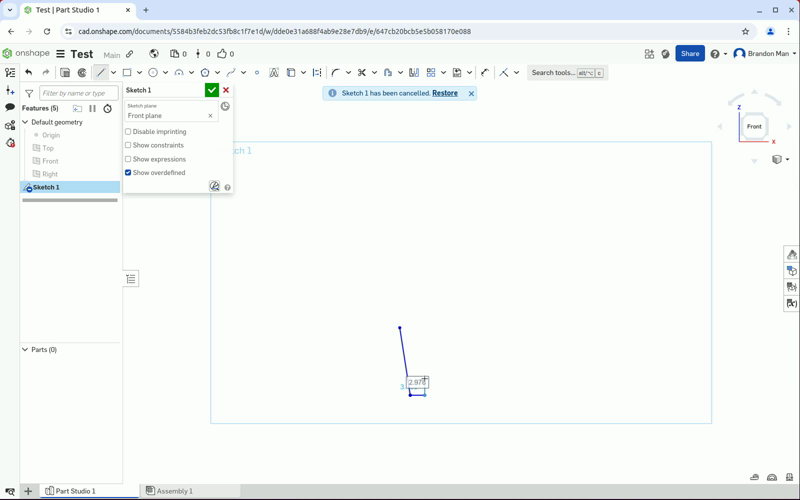
click(424, 378)
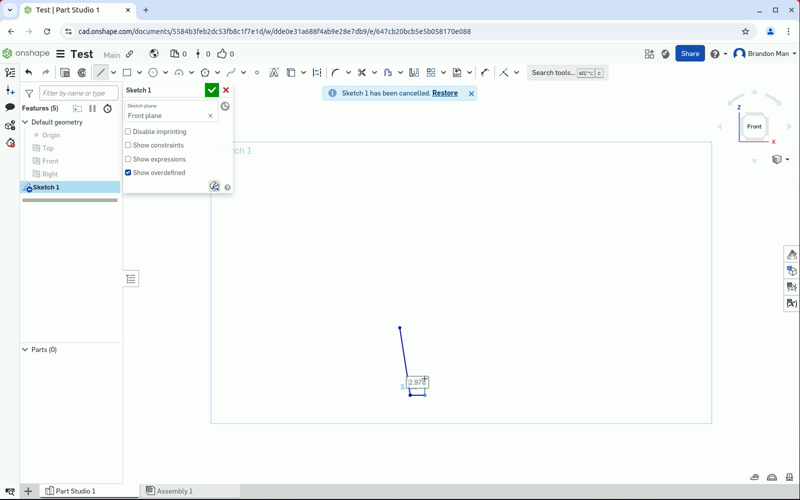
key_up(shift)
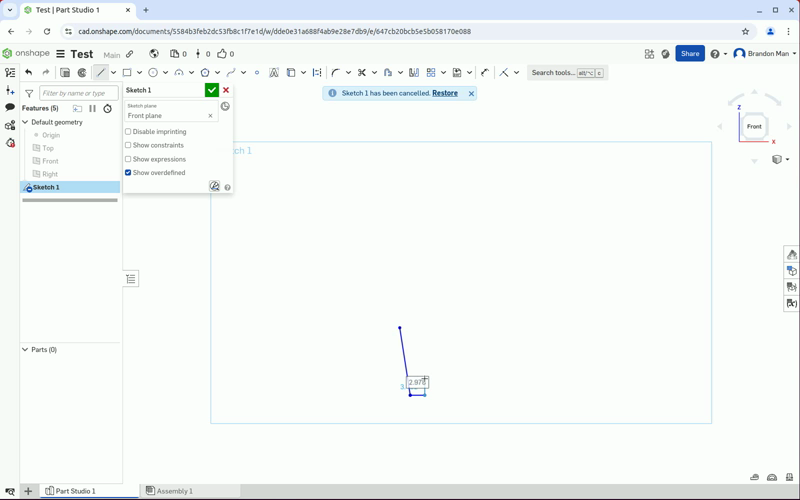
key_down(shift)
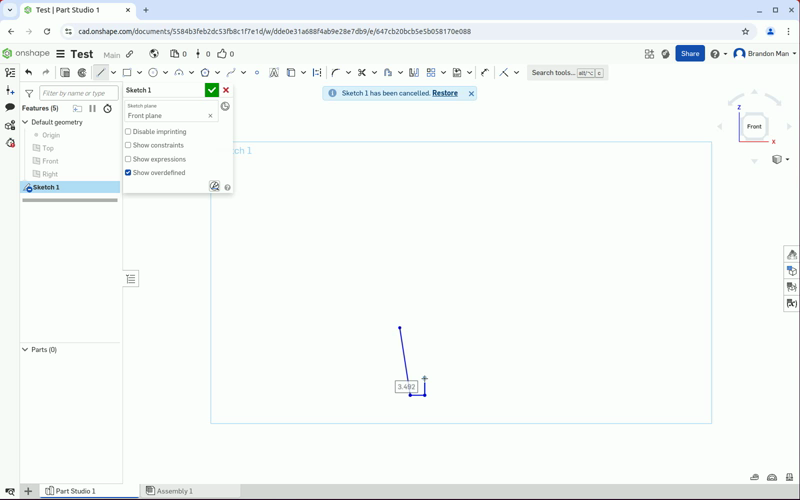
mouse_move(499, 378)
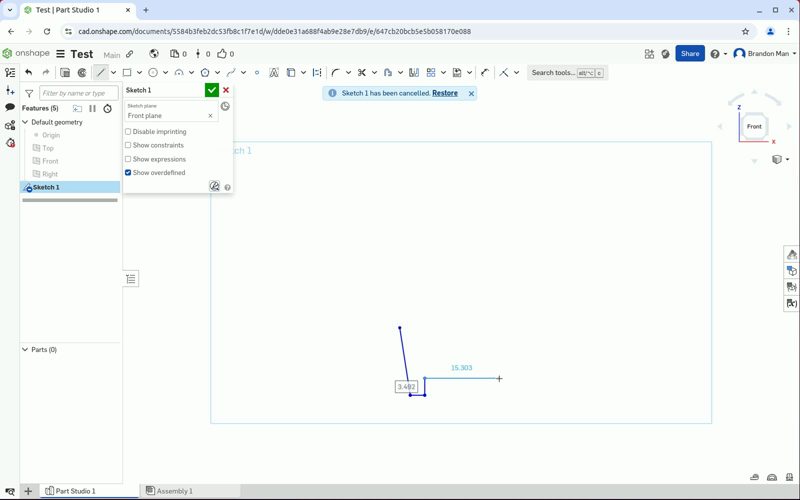
click(499, 378)
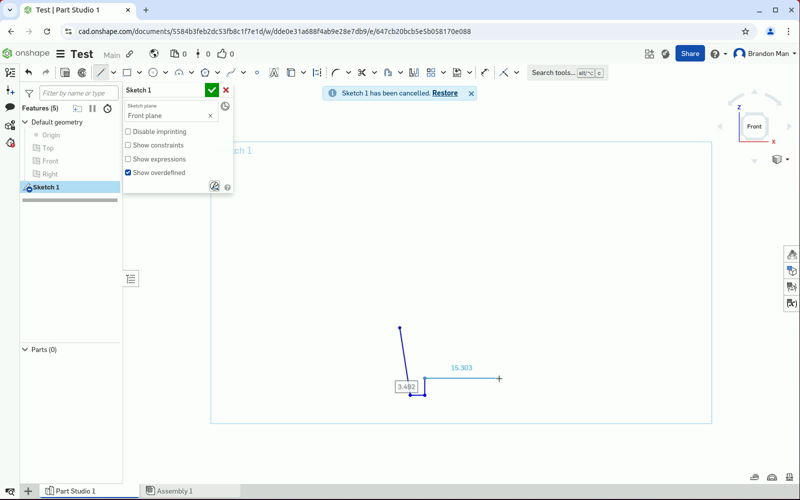
key_up(shift)
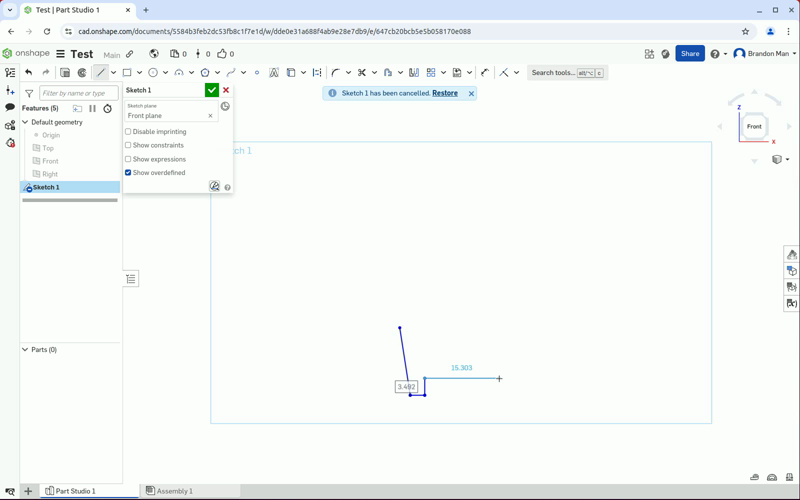
key_down(shift)
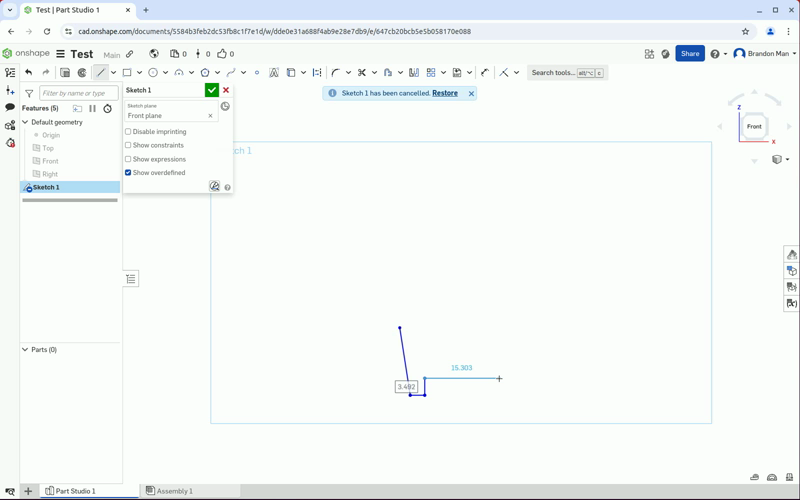
mouse_move(529, 378)
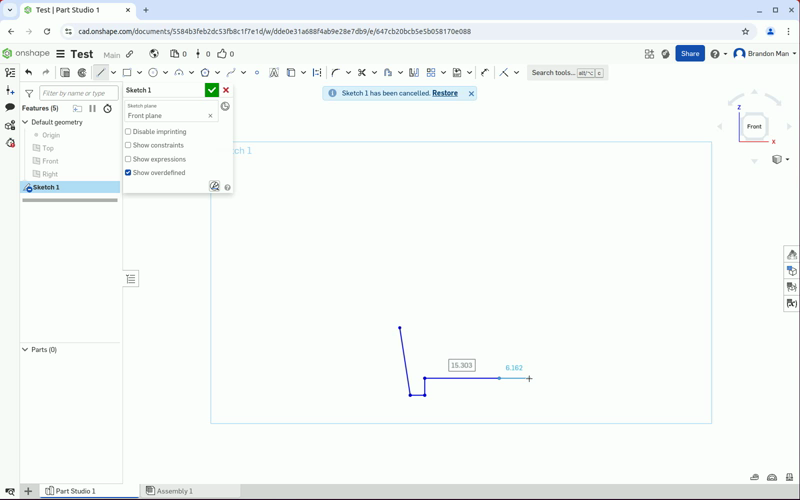
mouse_move(499, 395)
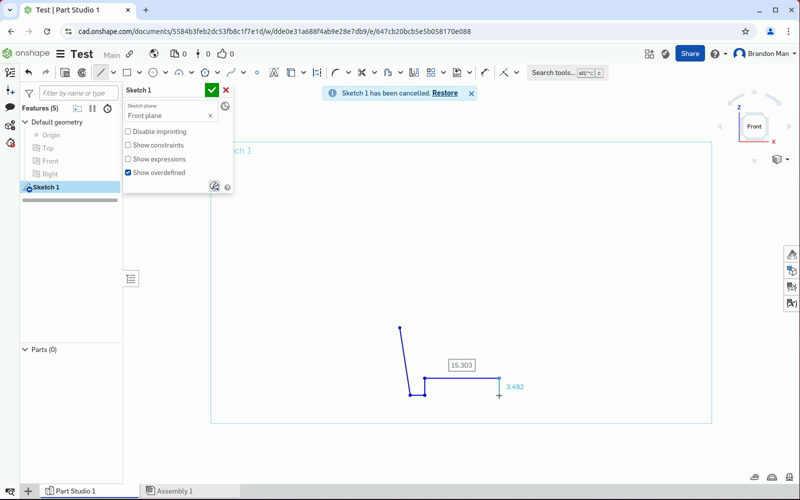
click(499, 395)
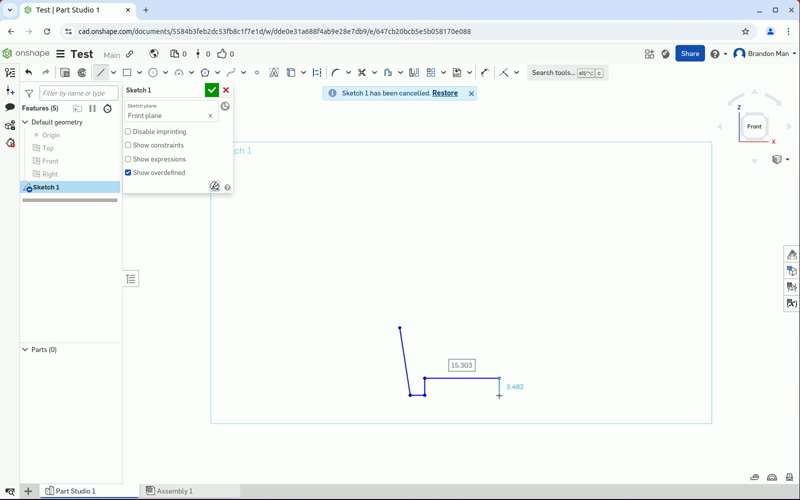
key_up(shift)
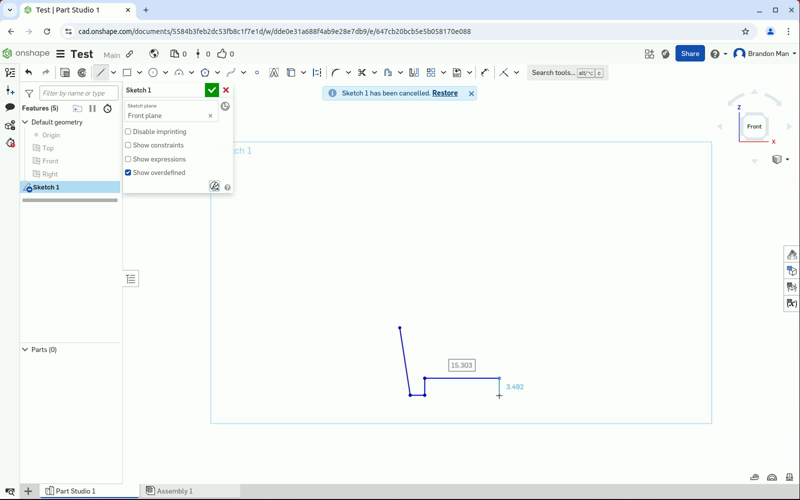
key_down(shift)
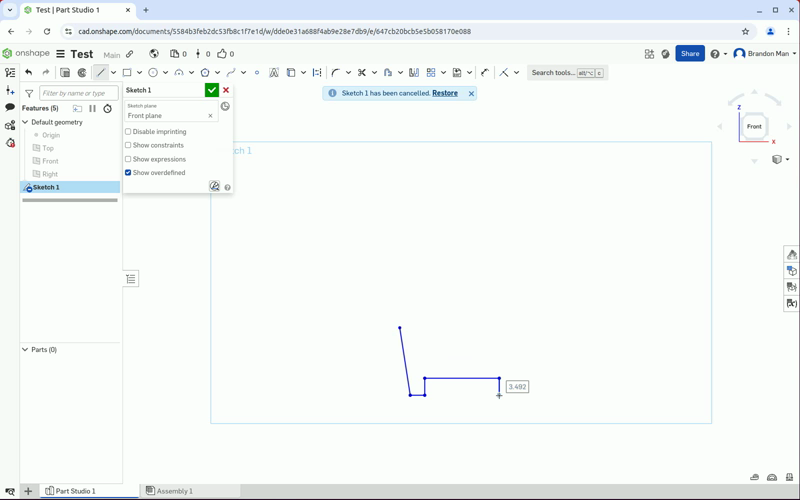
mouse_move(529, 395)
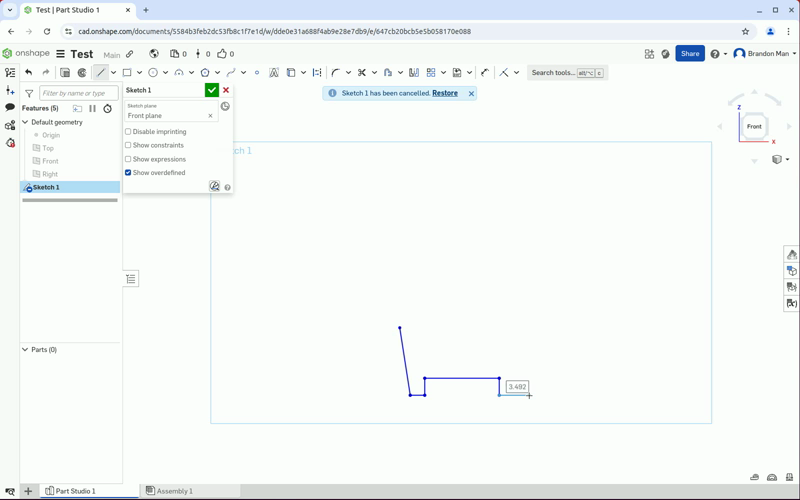
mouse_move(513, 395)
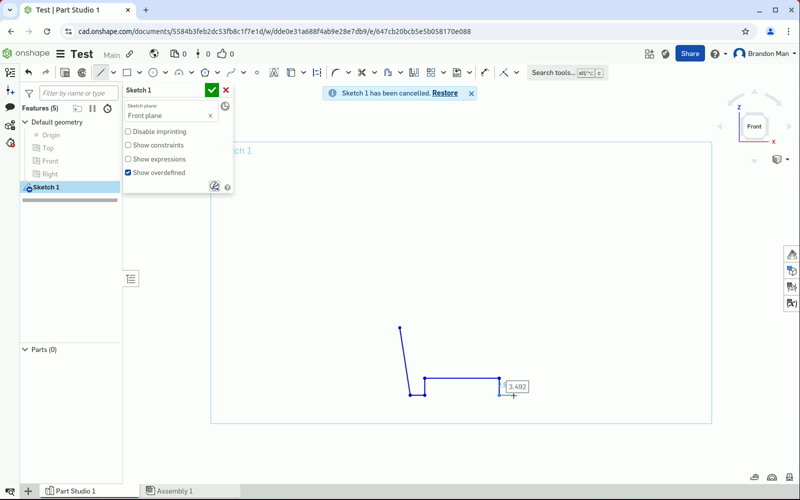
click(513, 395)
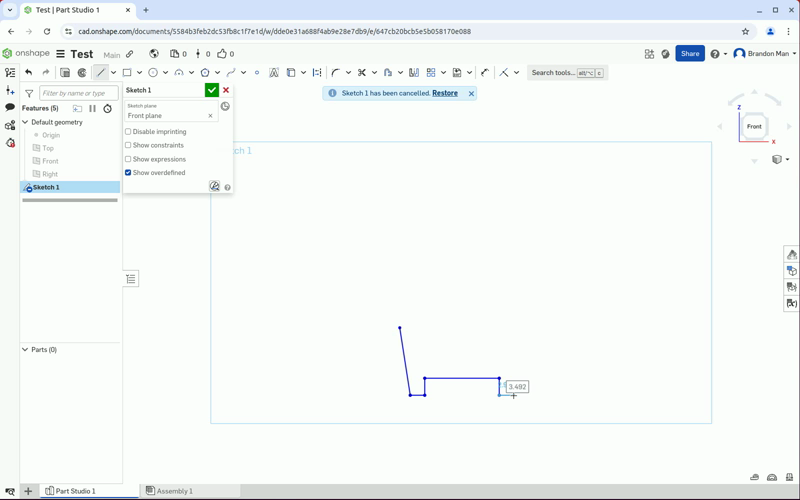
key_up(shift)
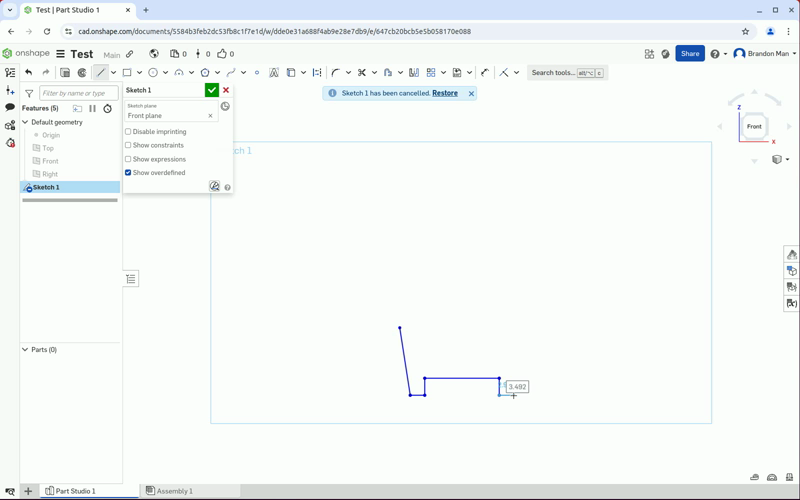
key_down(shift)
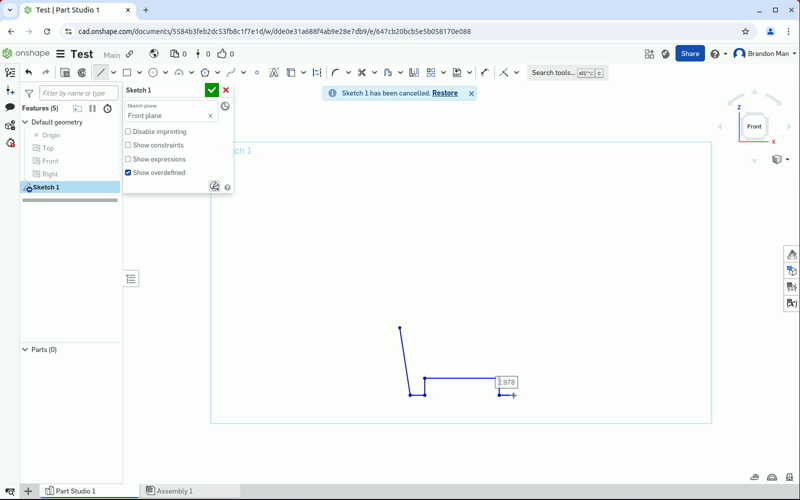
mouse_move(524, 327)
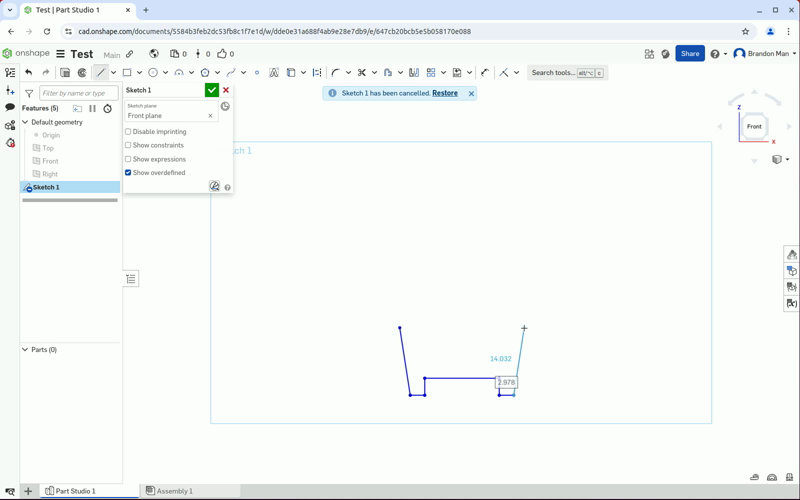
click(524, 327)
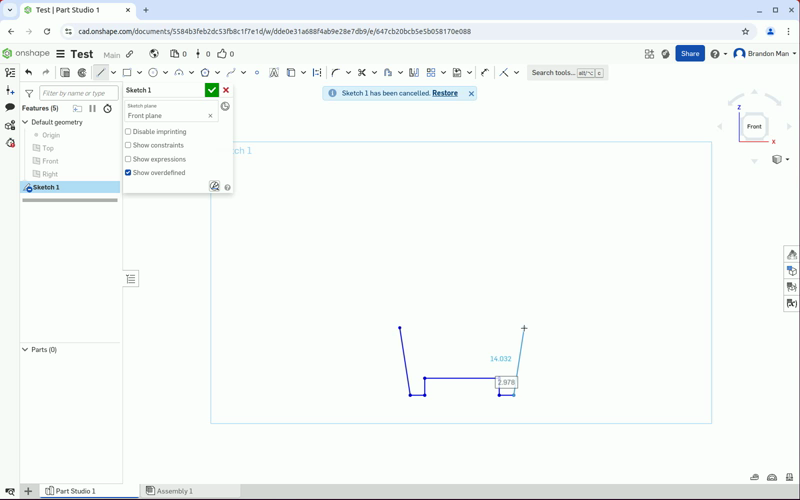
key_up(shift)
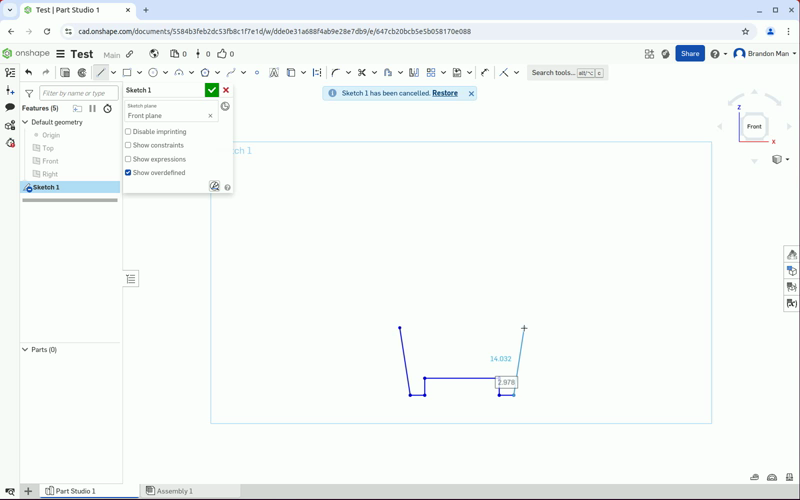
key_down(shift)
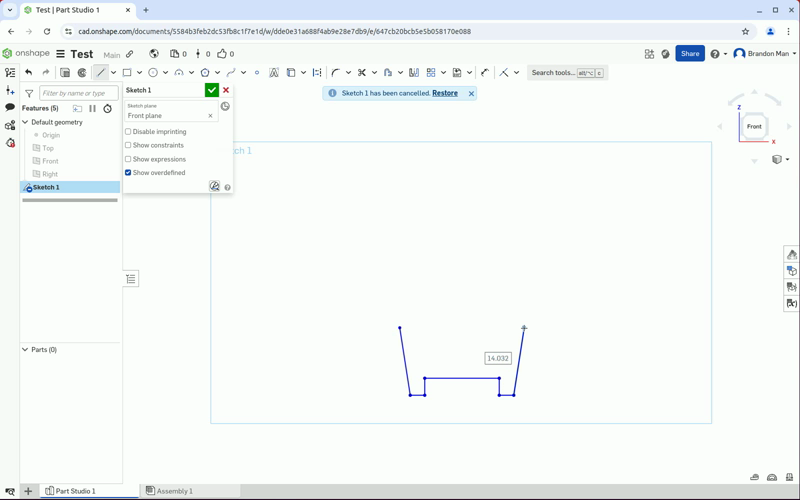
mouse_move(554, 327)
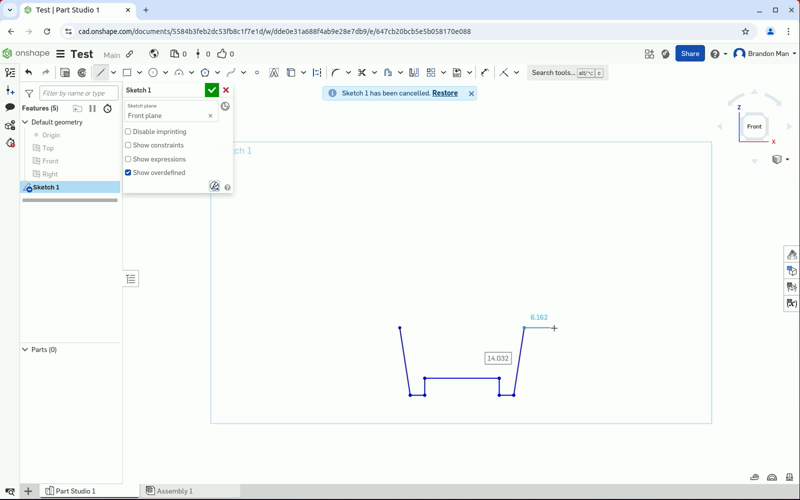
mouse_move(524, 313)
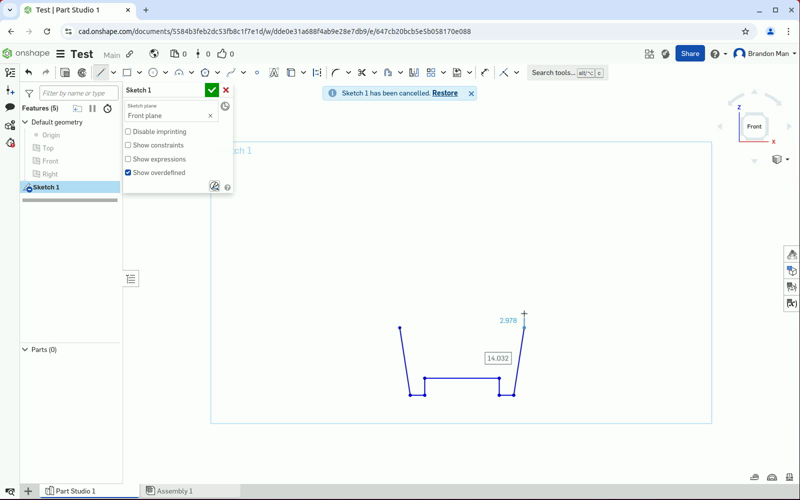
click(524, 313)
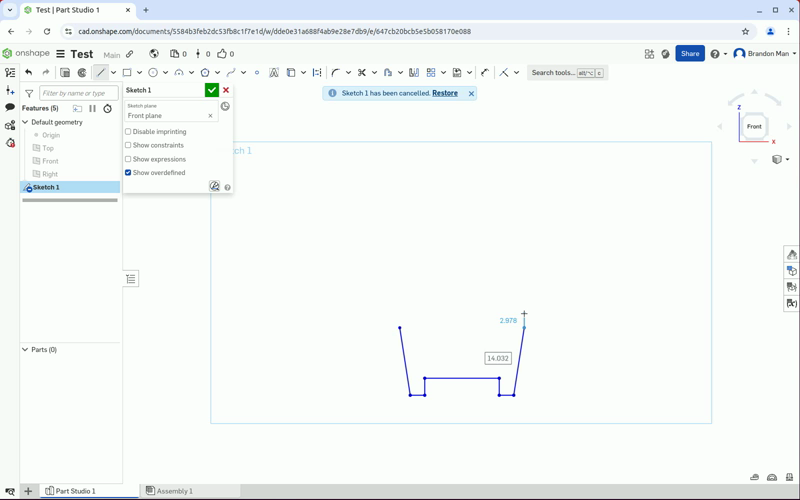
key_up(shift)
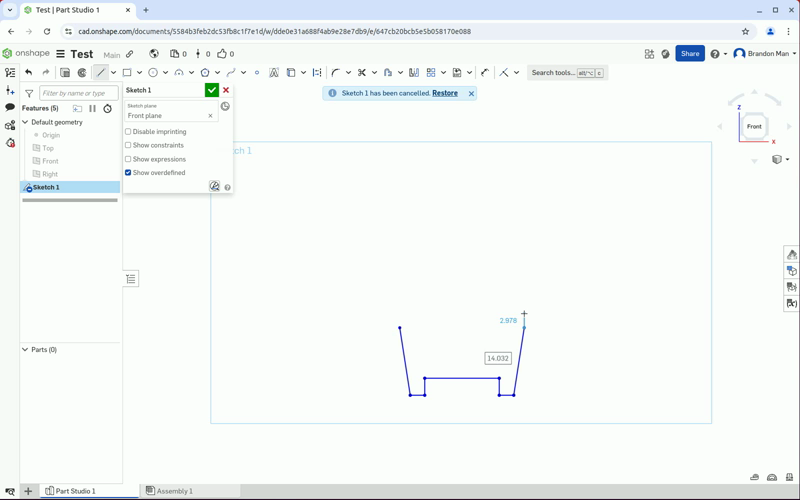
key_down(shift)
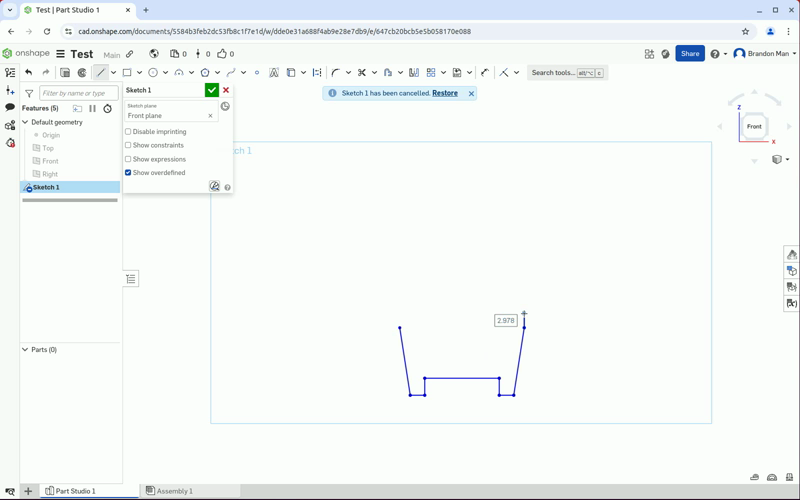
mouse_move(554, 313)
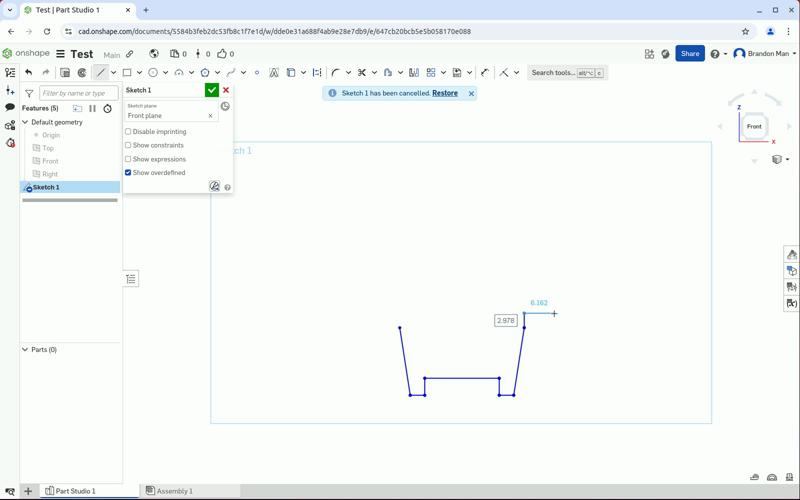
mouse_move(499, 313)
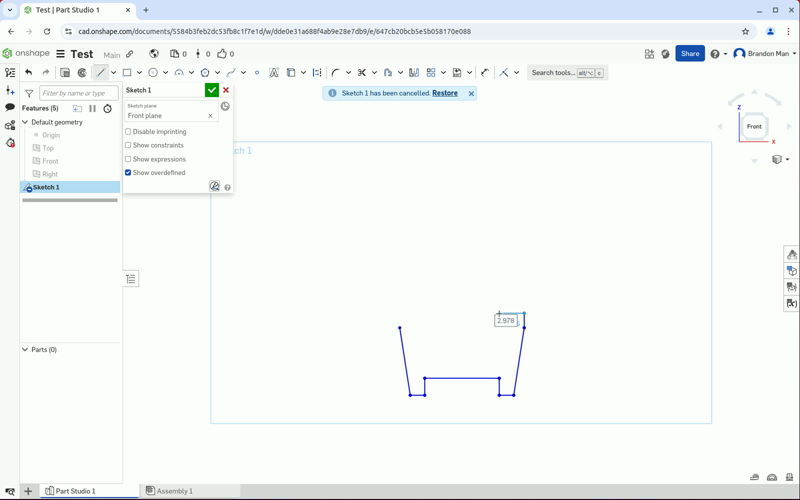
click(499, 313)
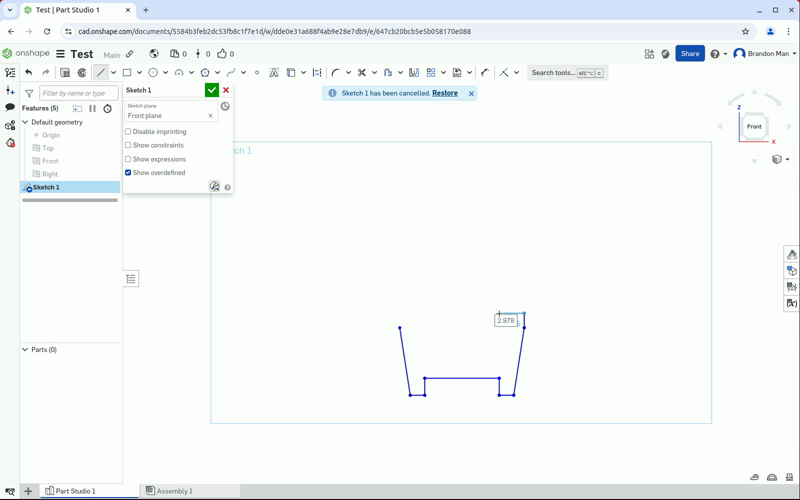
key_up(shift)
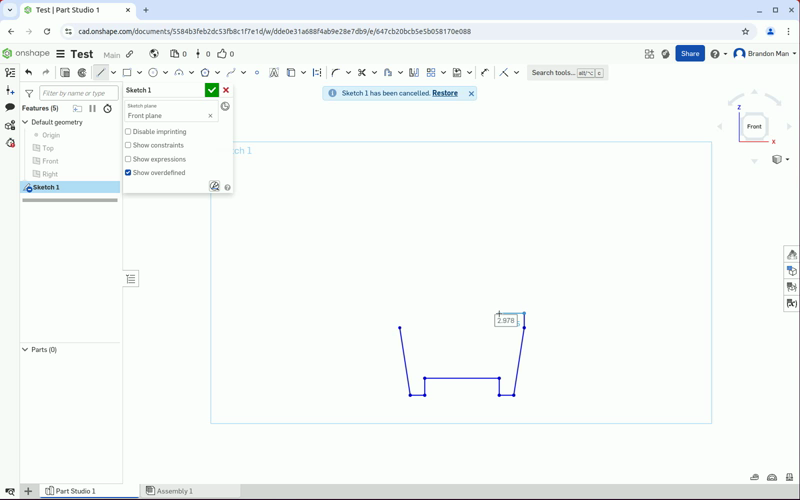
key_down(shift)
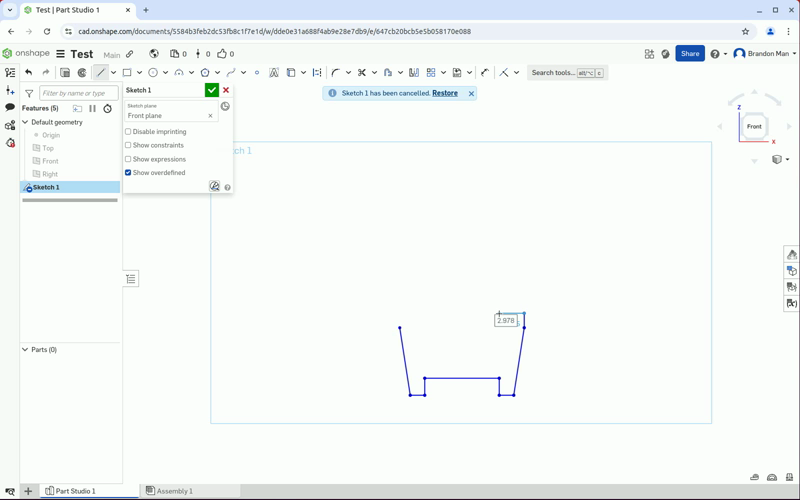
mouse_move(529, 313)
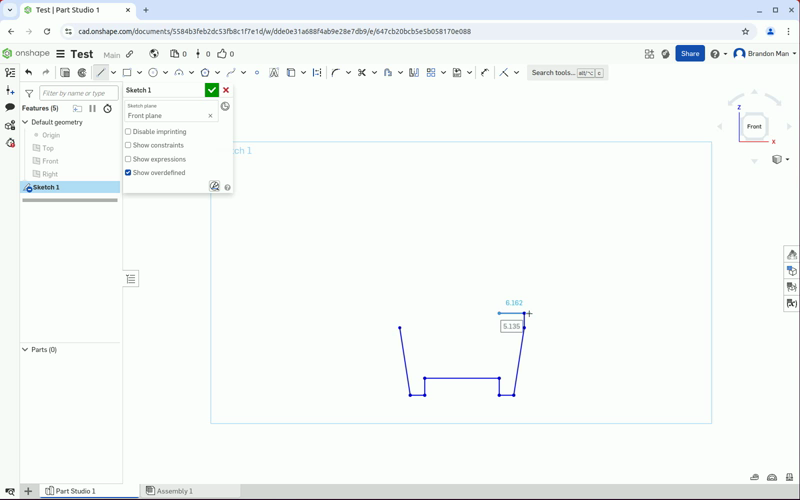
mouse_move(499, 297)
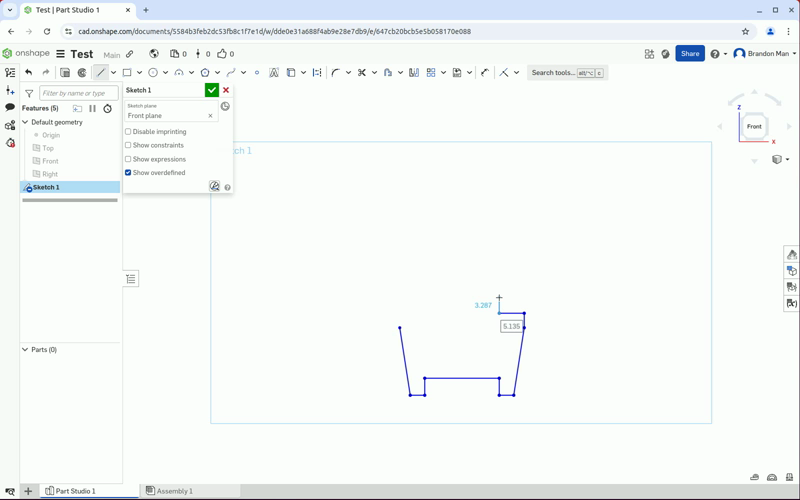
click(499, 297)
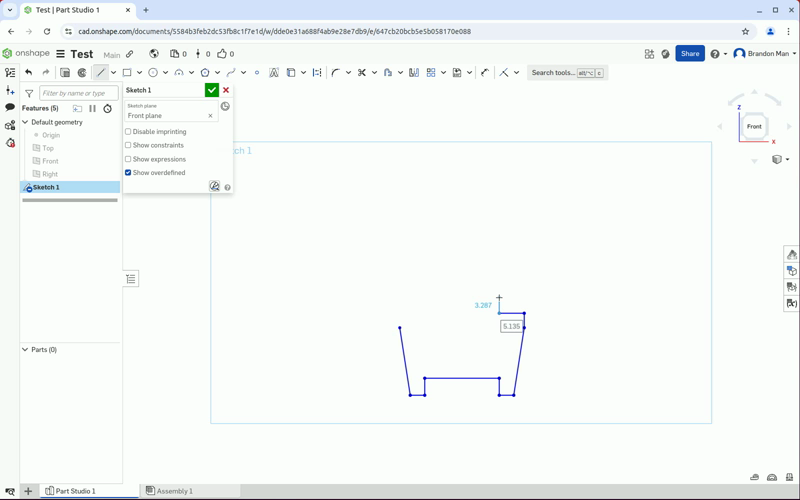
key_up(shift)
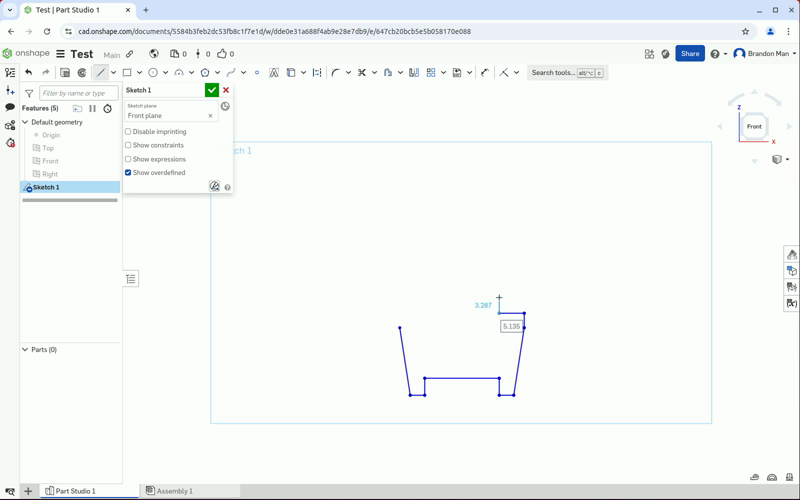
key_down(shift)
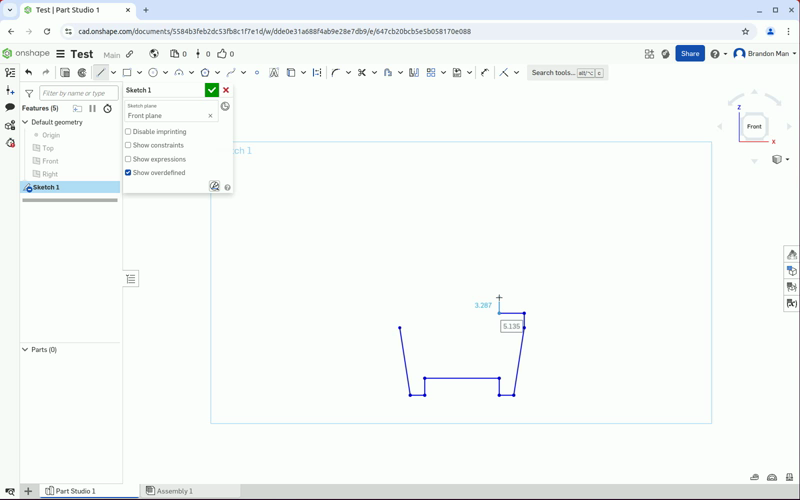
mouse_move(424, 297)
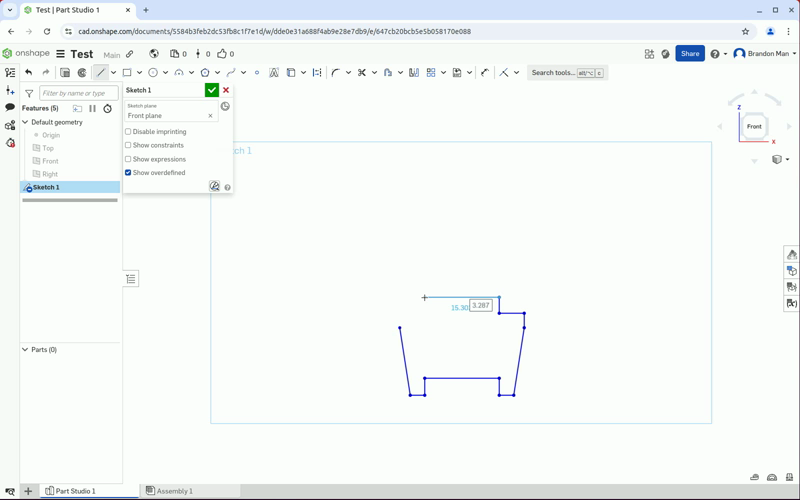
click(424, 297)
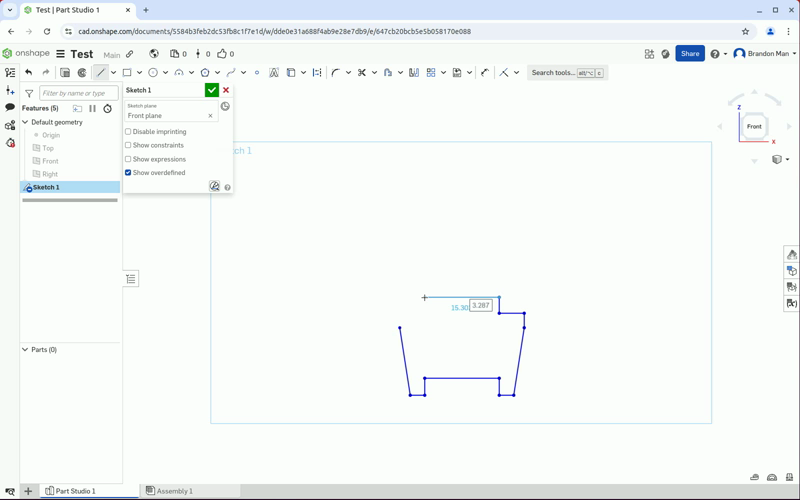
key_up(shift)
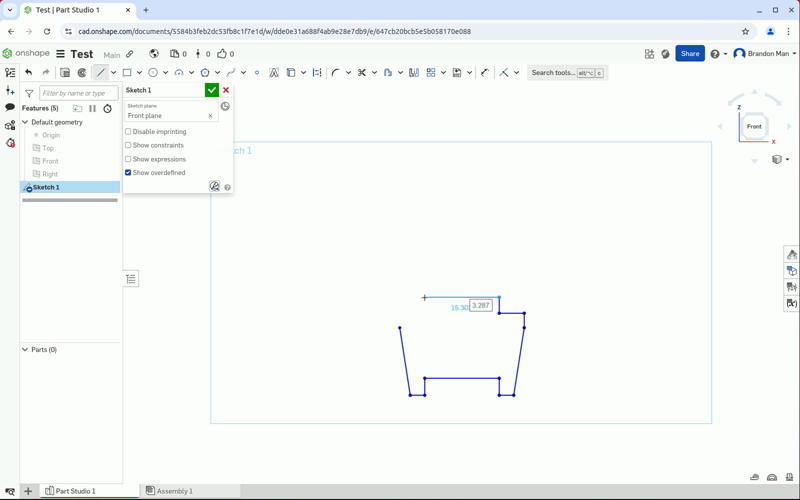
key_down(shift)
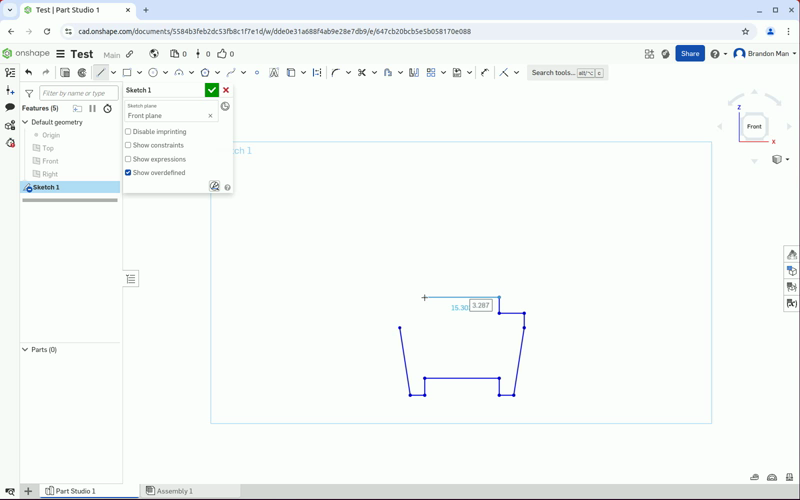
mouse_move(454, 297)
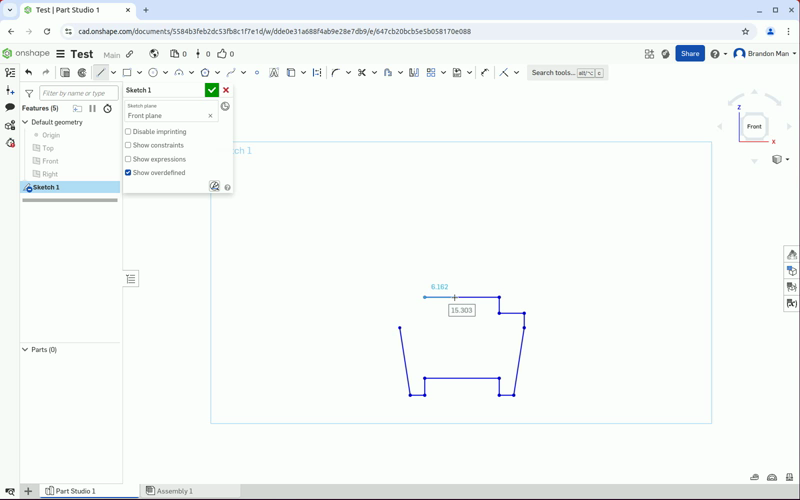
mouse_move(424, 313)
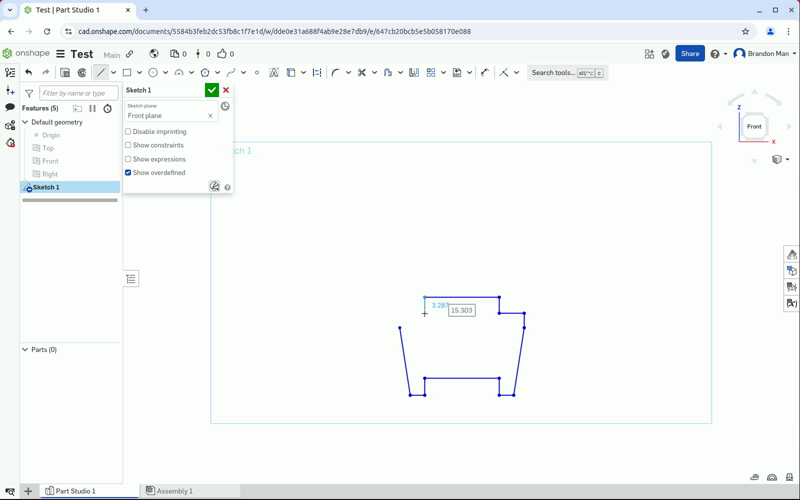
click(424, 313)
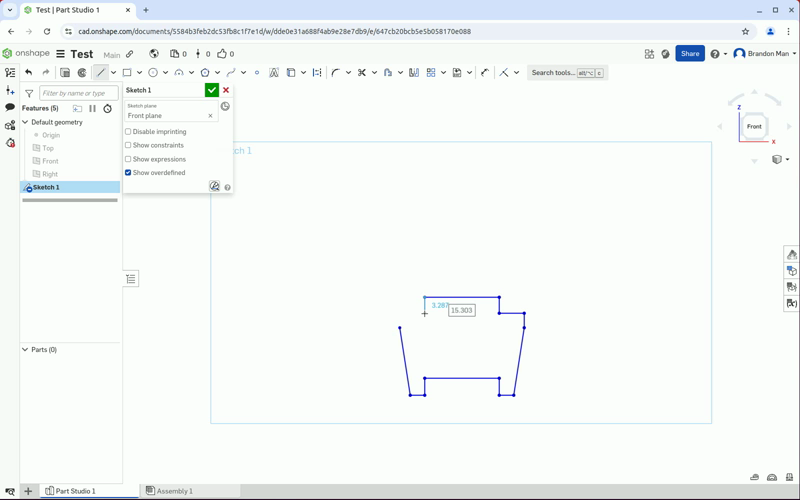
key_up(shift)
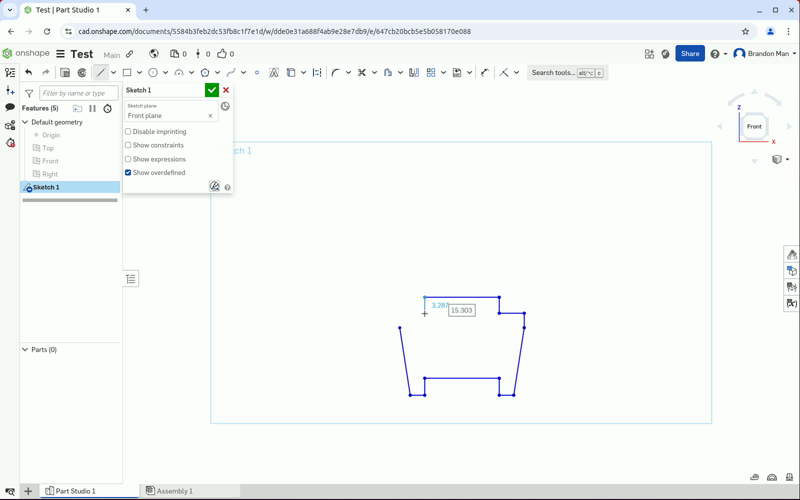
key_down(shift)
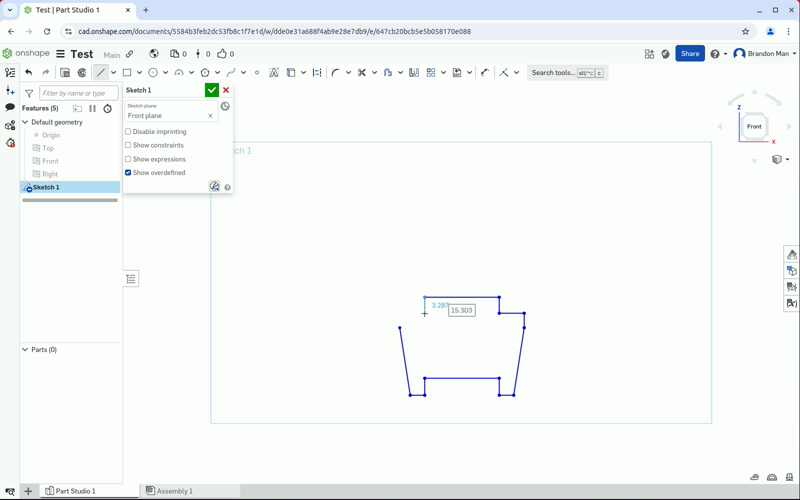
mouse_move(454, 313)
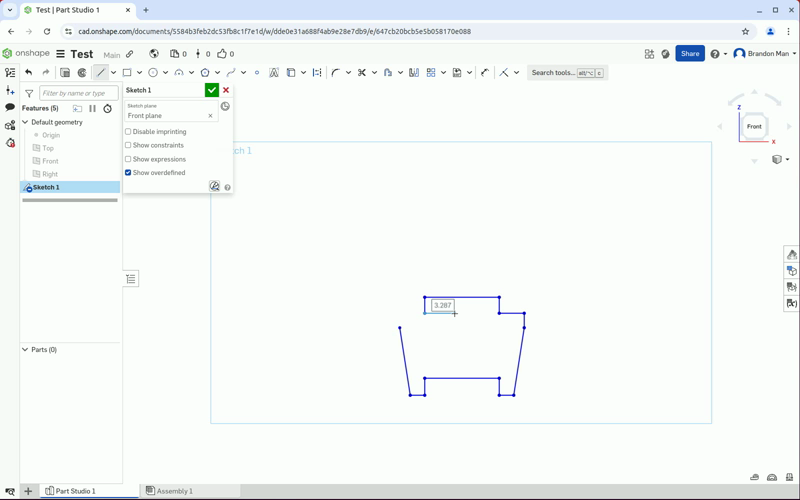
mouse_move(399, 313)
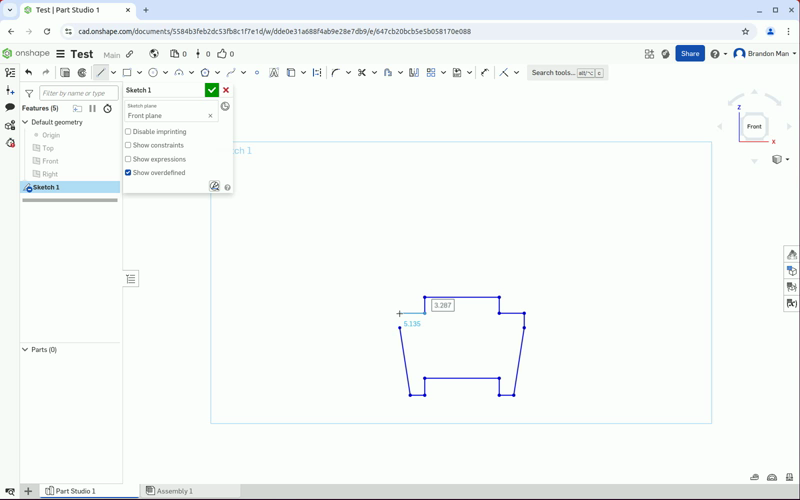
click(399, 313)
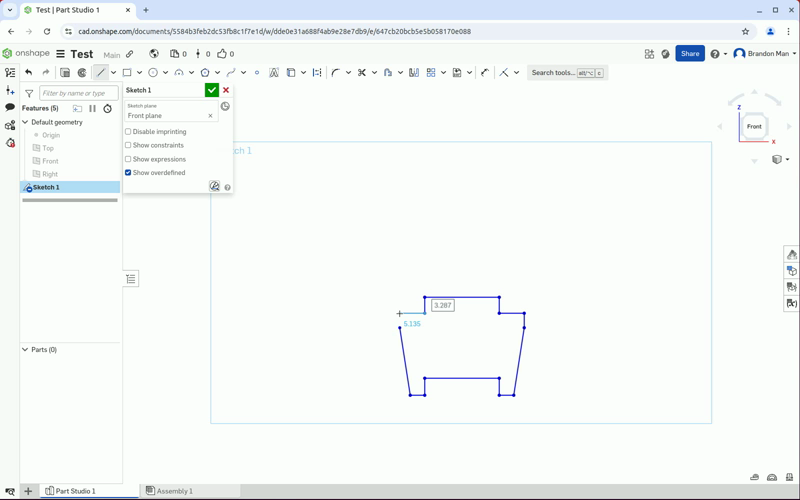
key_up(shift)
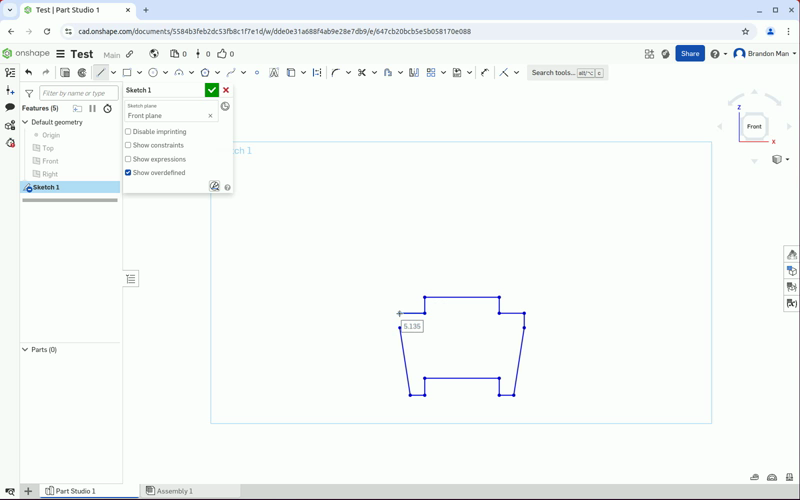
mouse_move(429, 313)
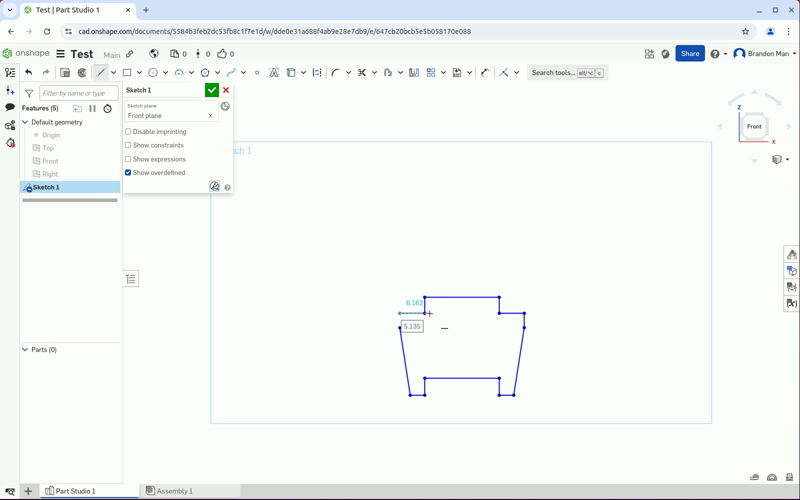
key_down(shift)
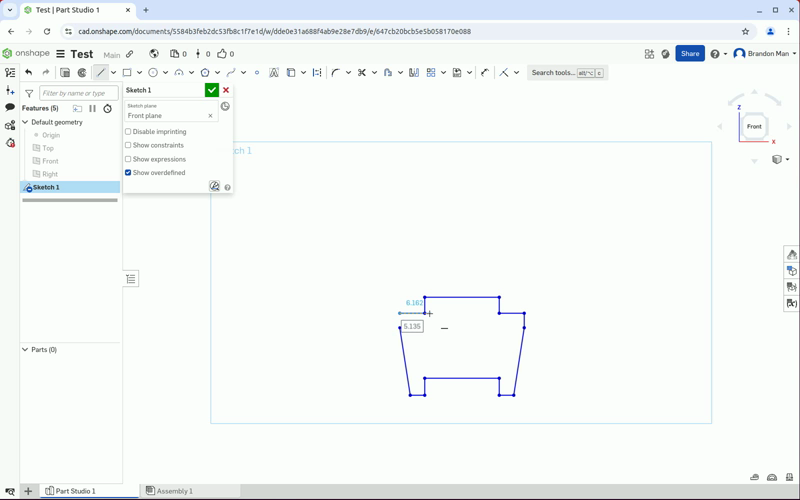
mouse_move(399, 327)
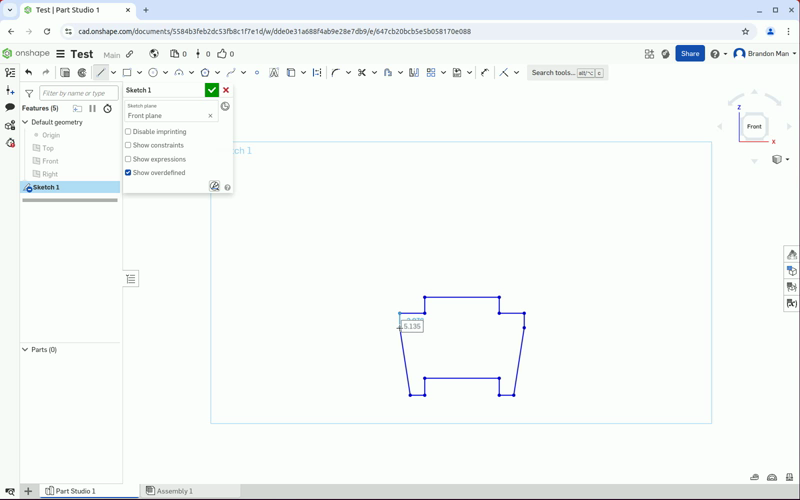
key_up(shift)
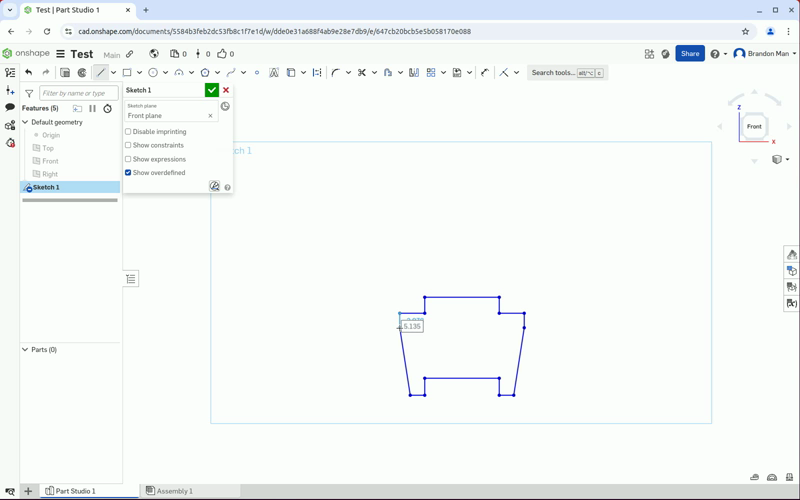
click(399, 327)
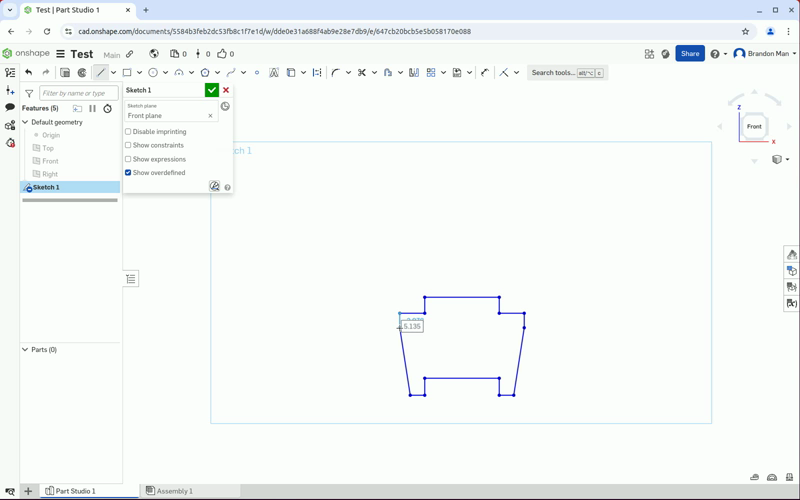
key(esc)
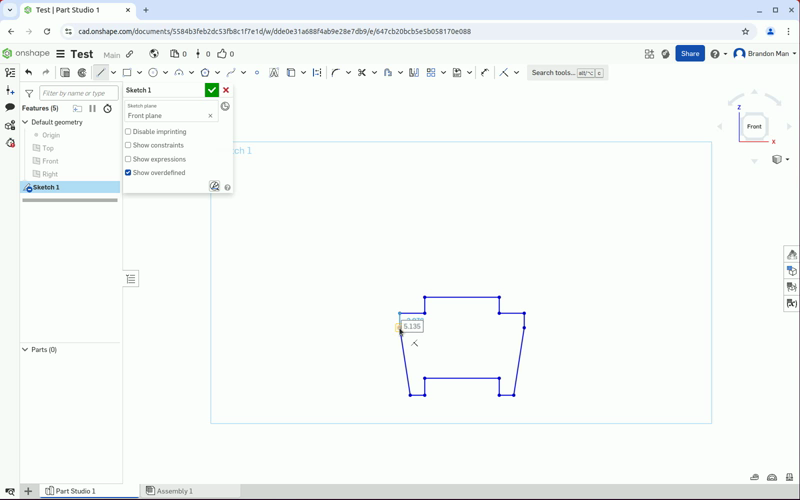
mouse_move(415, 378)
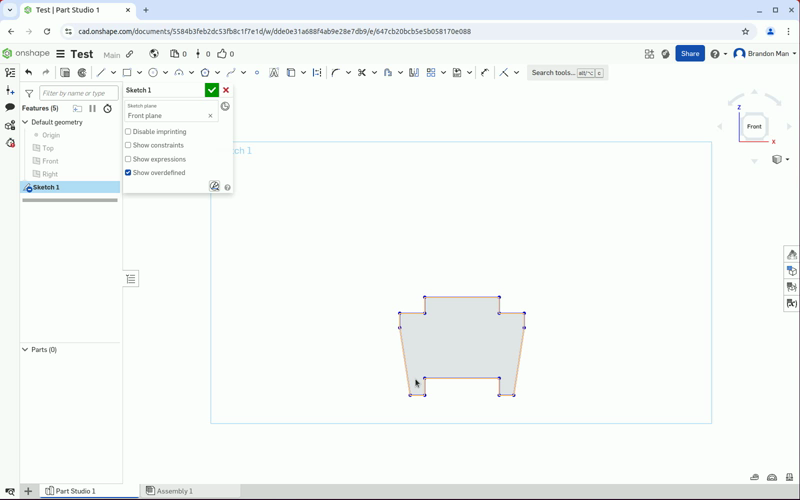
click(415, 378)
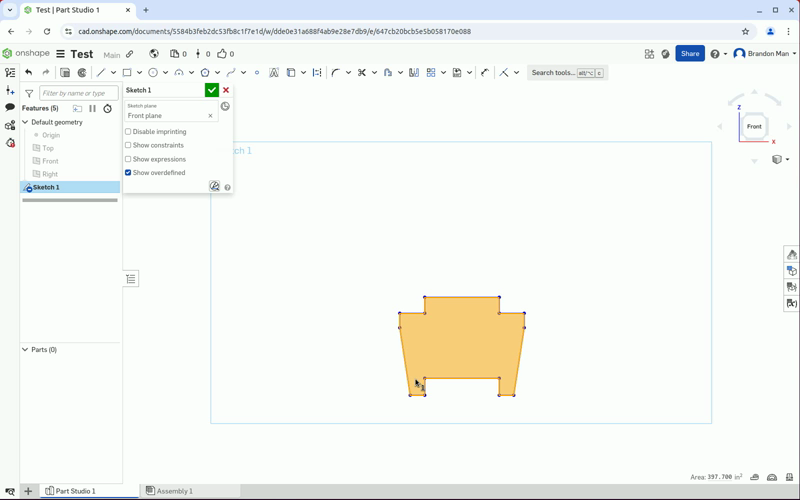
mouse_move(73, 352)
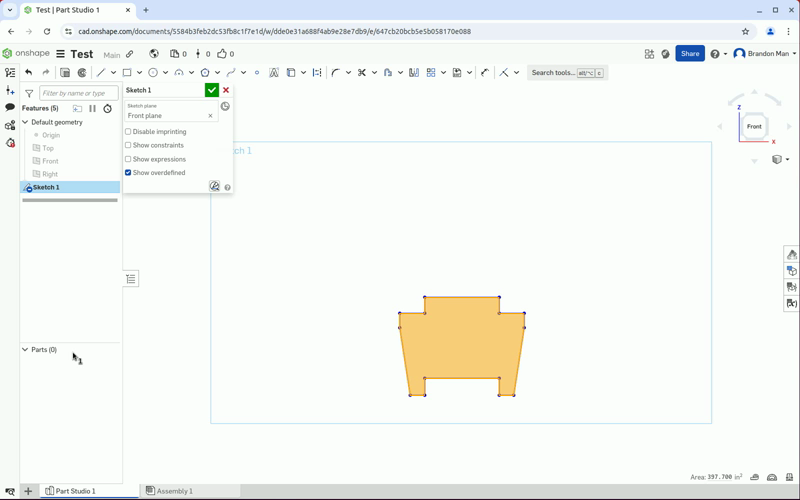
key(shift+y)
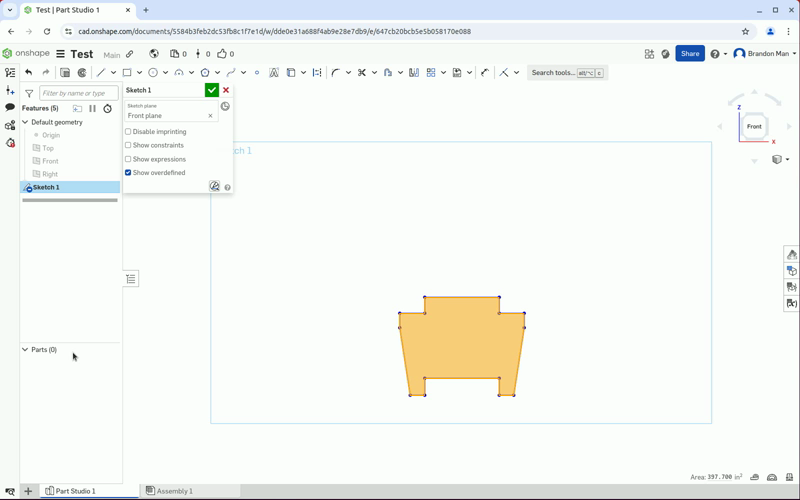
key(shift+e)
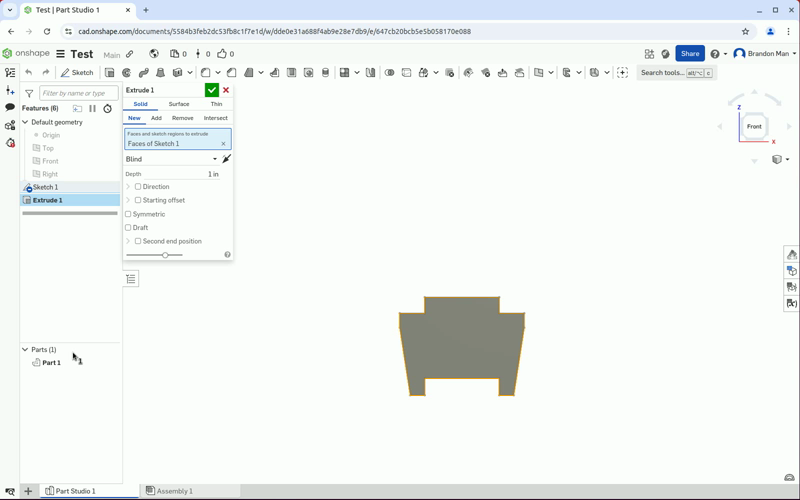
mouse_move(143, 106)
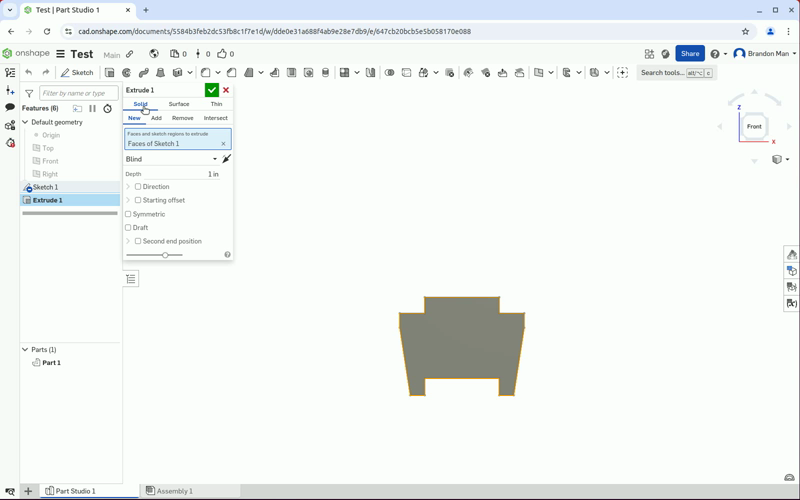
click(143, 106)
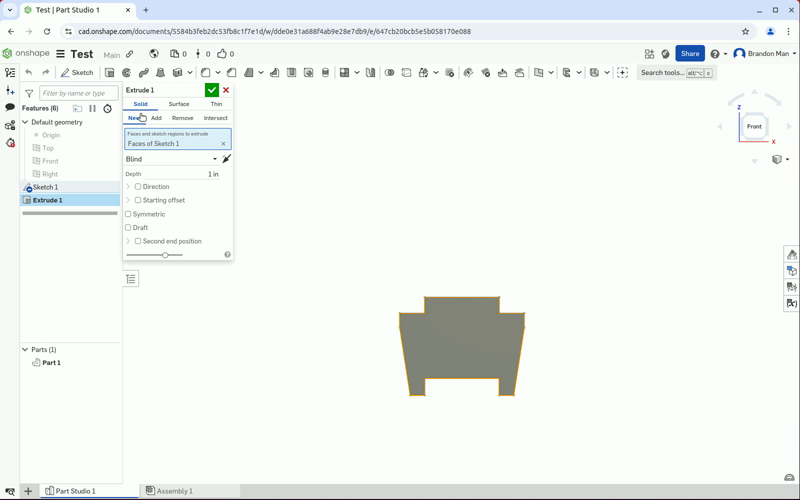
mouse_move(137, 120)
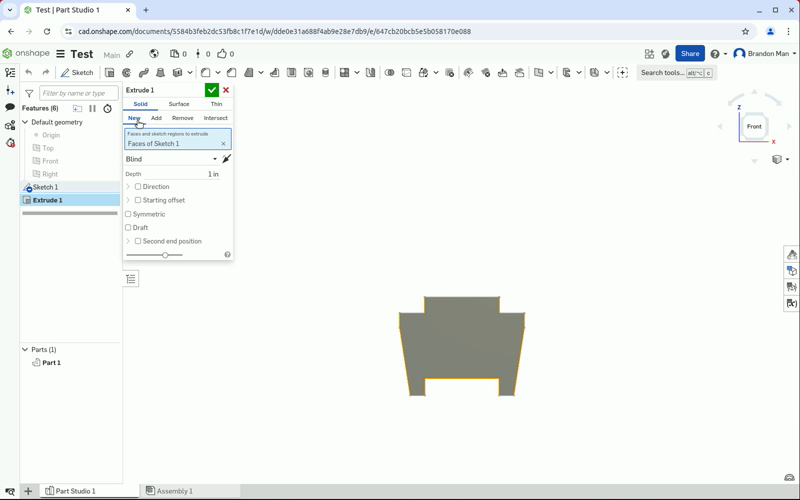
click(137, 120)
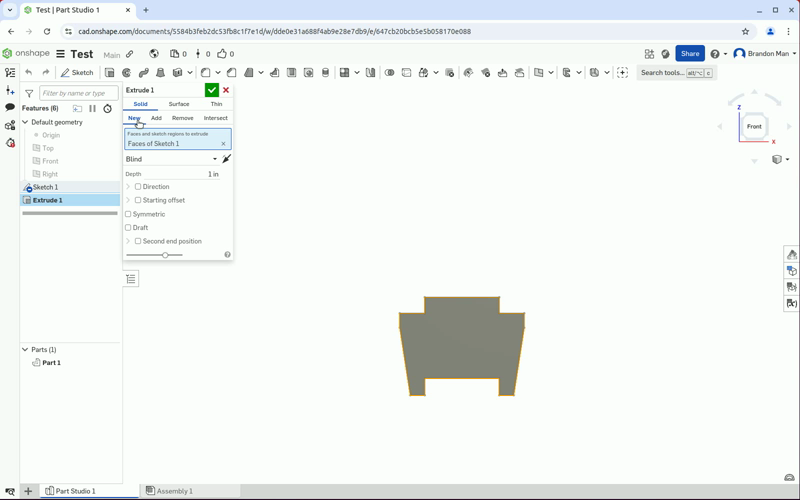
key(tab, 4)
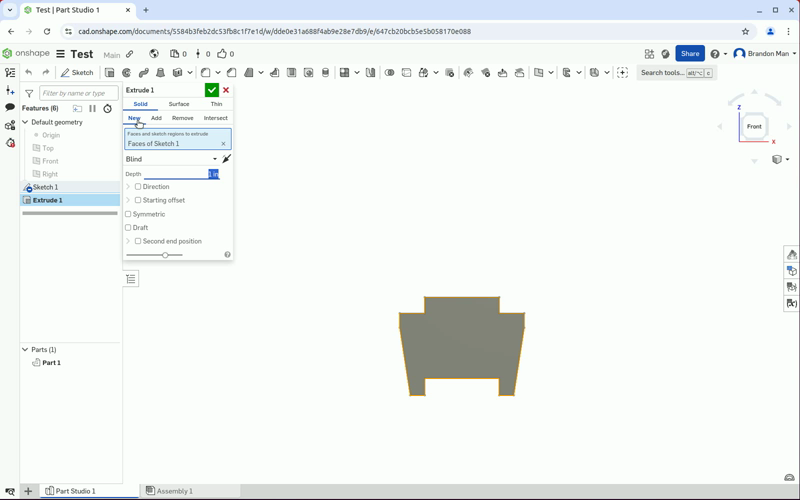
text(3.129)
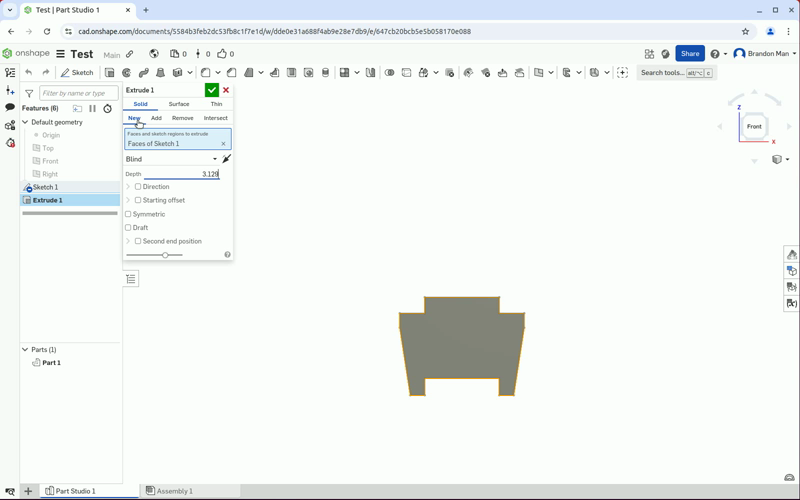
key(enter)
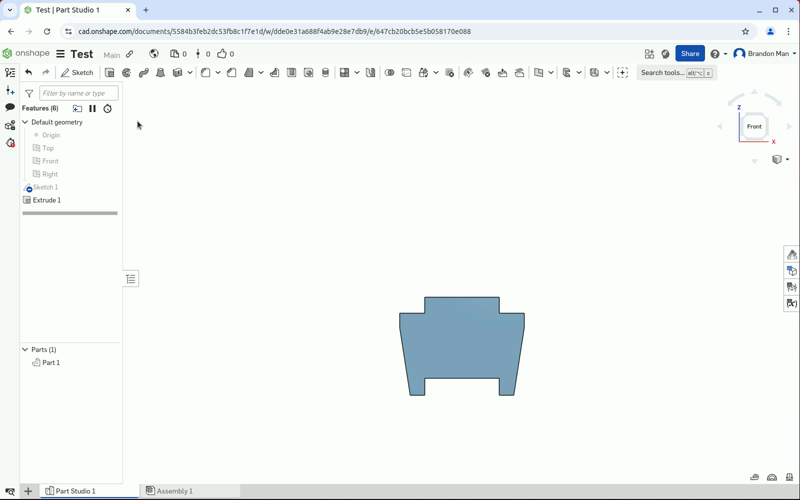
key(shift+h)
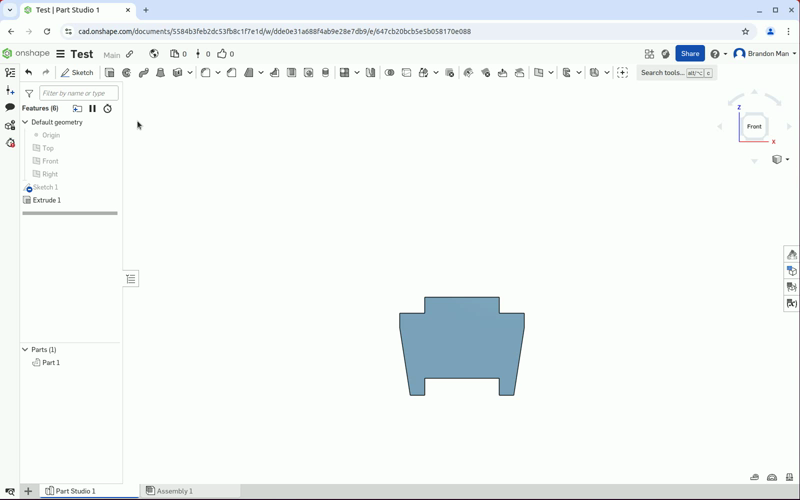
key(shift+h)
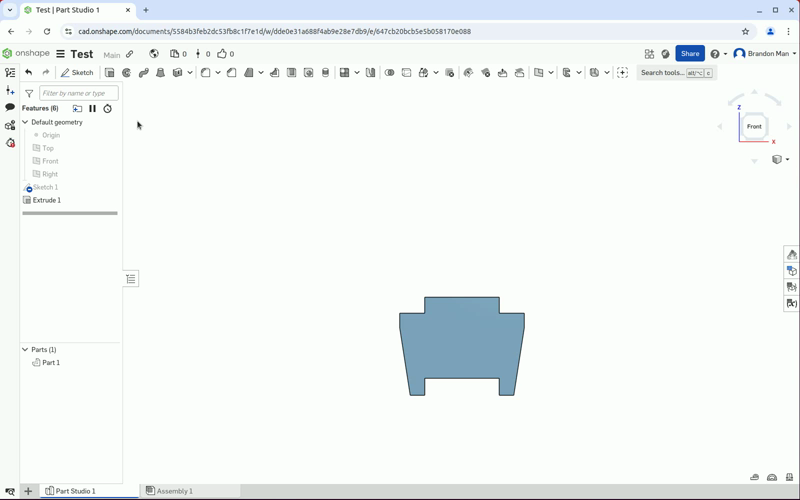
mouse_move(73, 189)
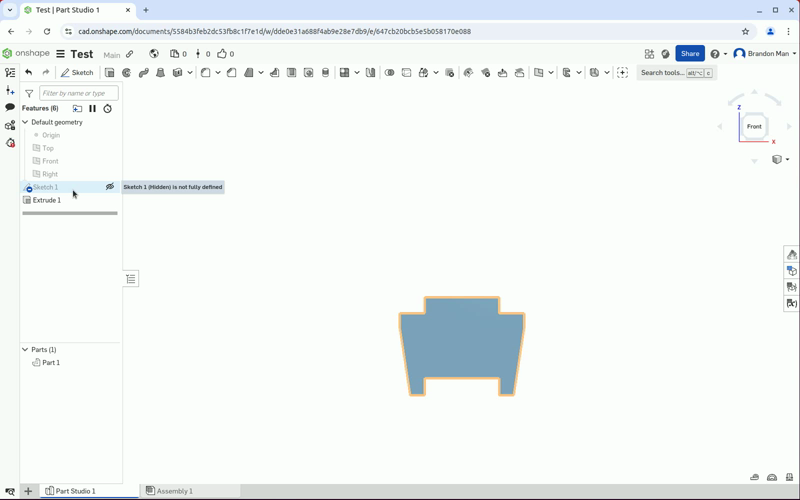
click(73, 189)
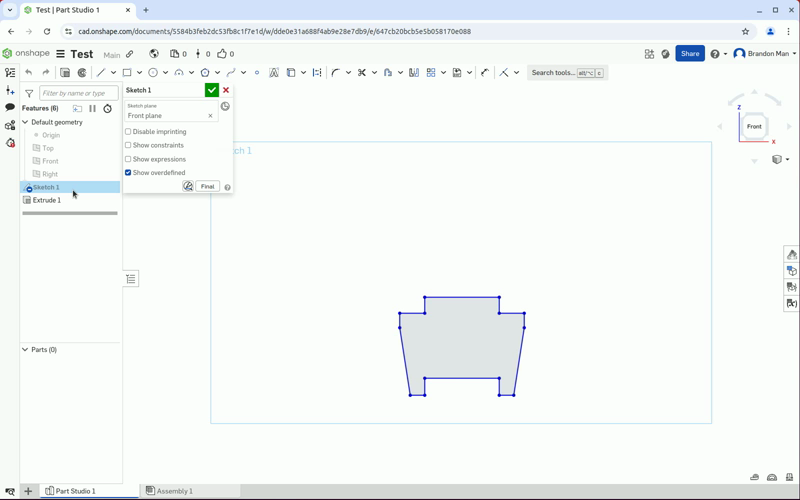
mouse_move(229, 92)
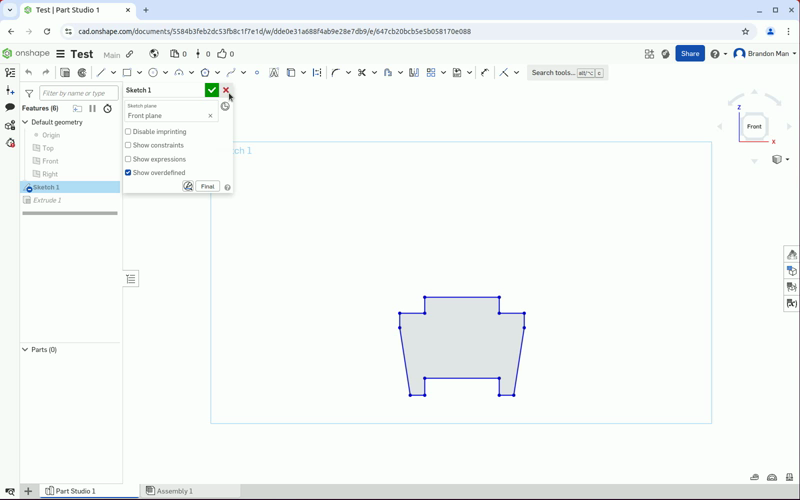
click(229, 92)
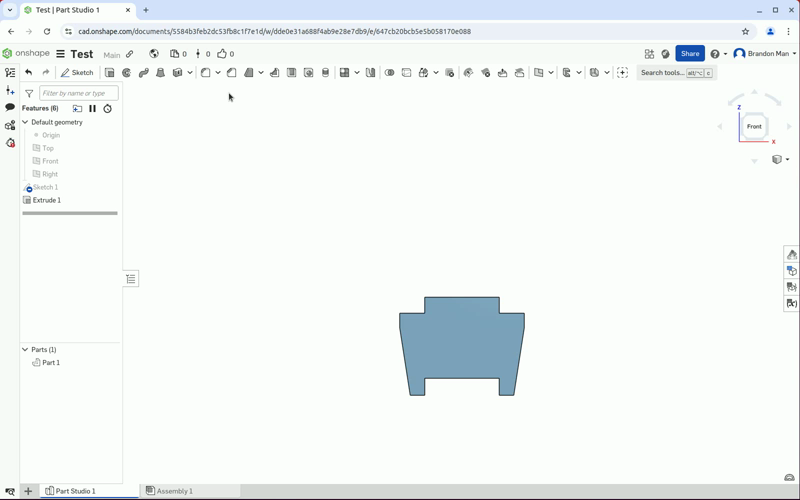
mouse_move(73, 352)
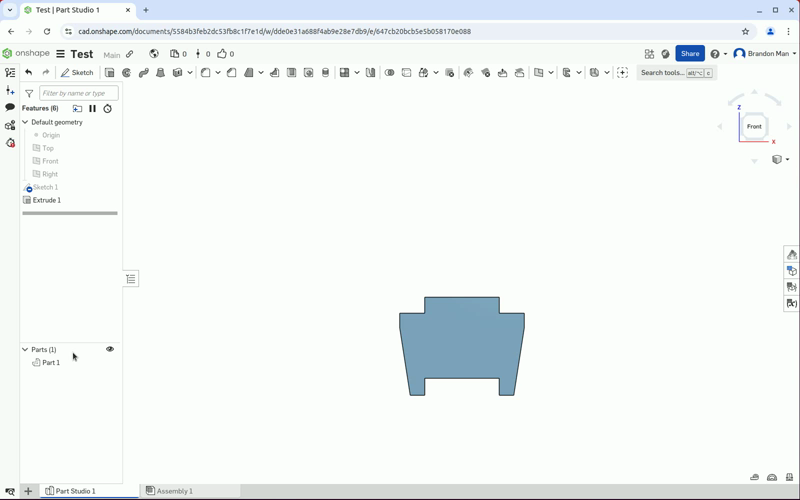
key(y)
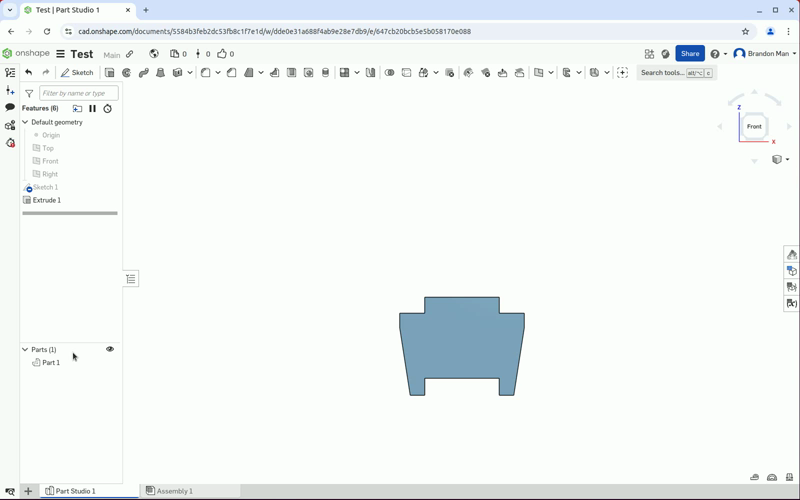
key(shift+p)
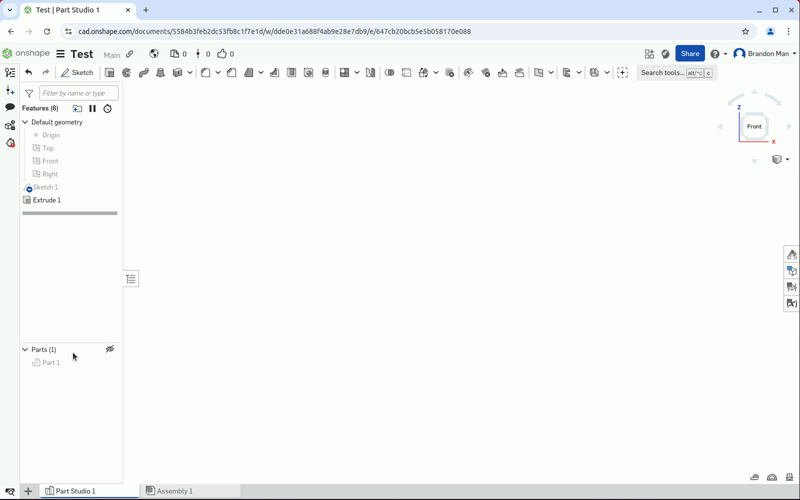
key(space)
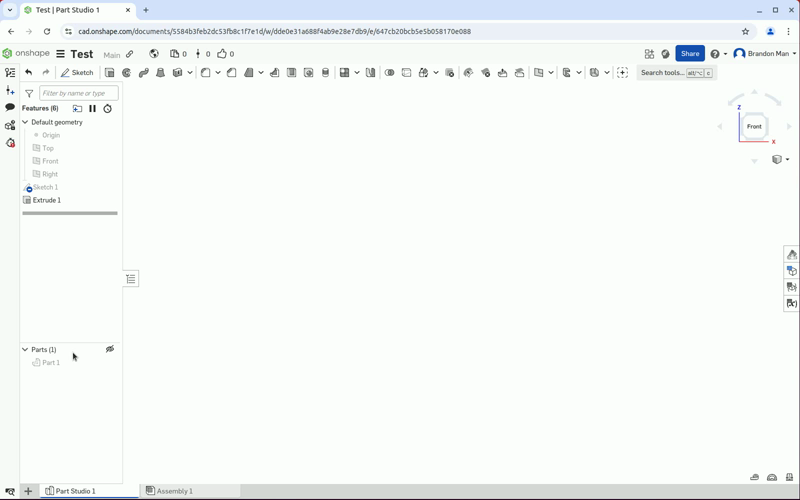
key_down(shift)
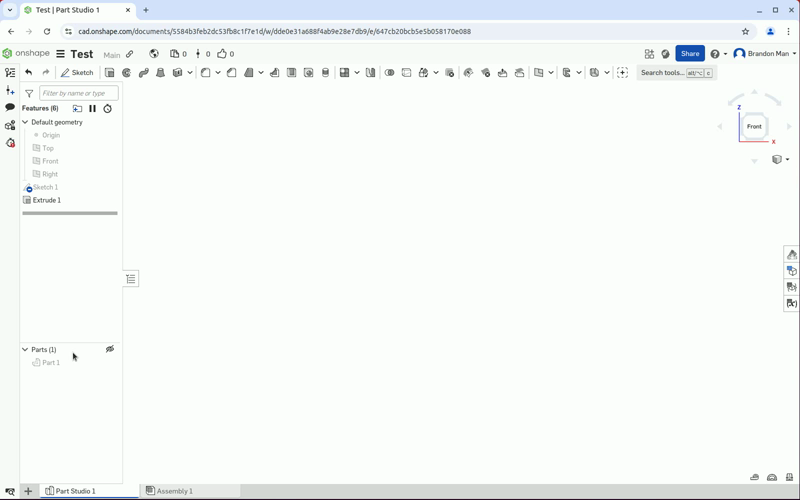
key(left)
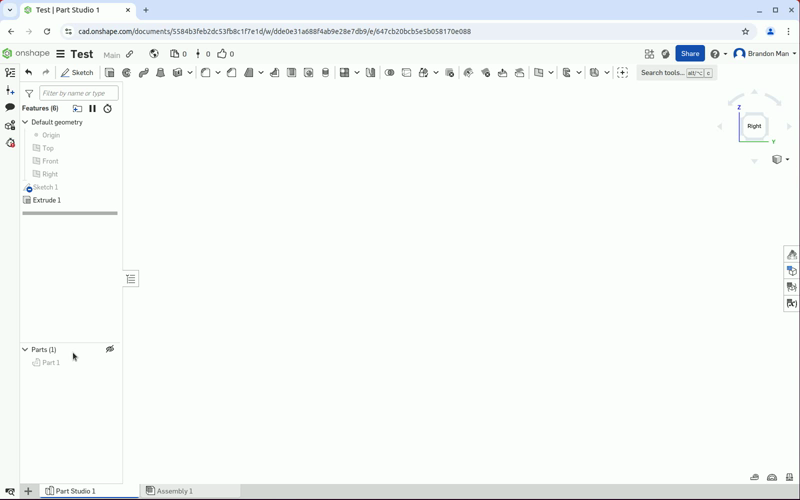
key_up(shift)
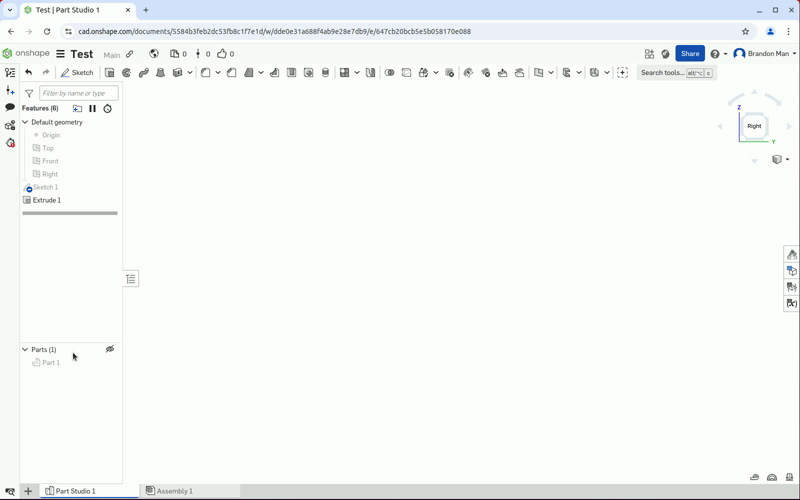
mouse_move(73, 352)
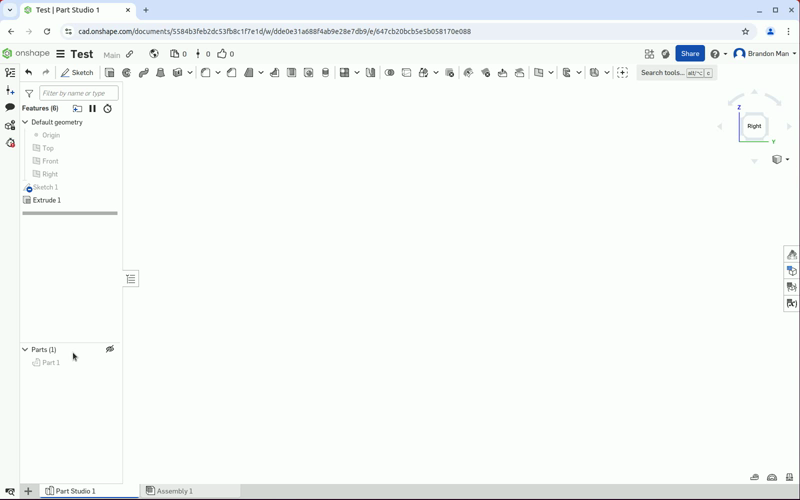
key(shift+y)
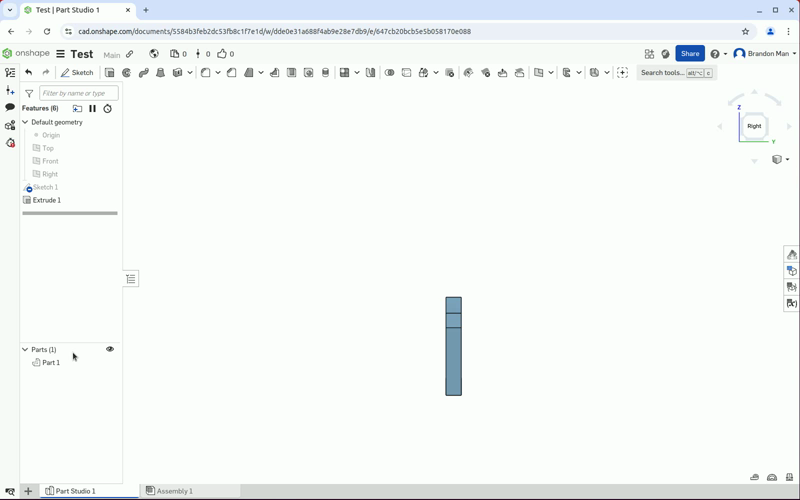
mouse_move(541, 75)
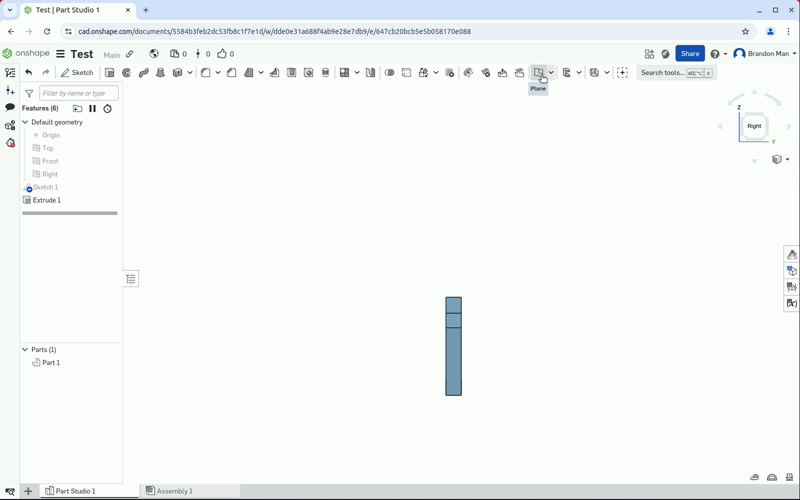
click(541, 75)
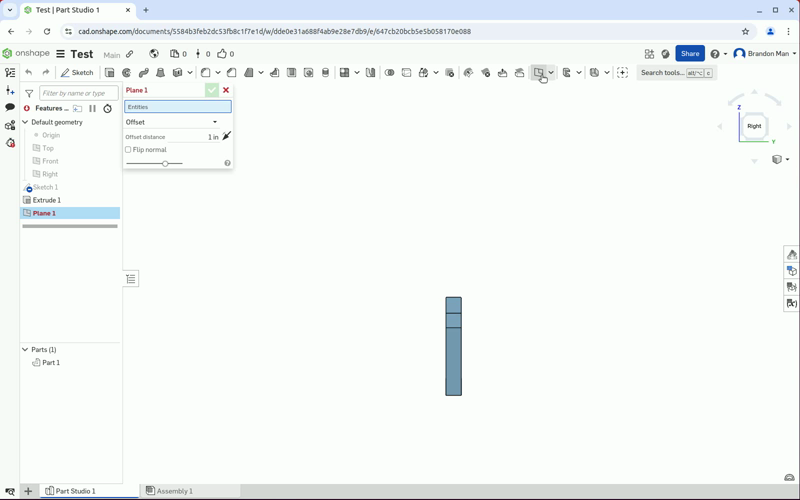
mouse_move(73, 176)
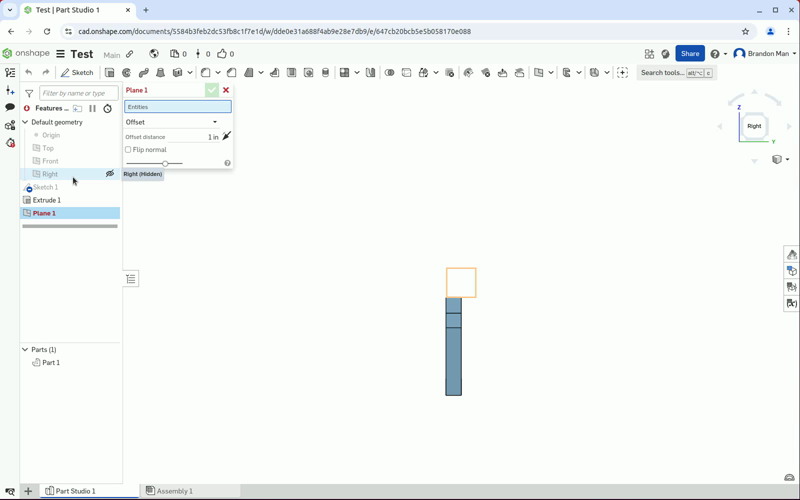
click(73, 176)
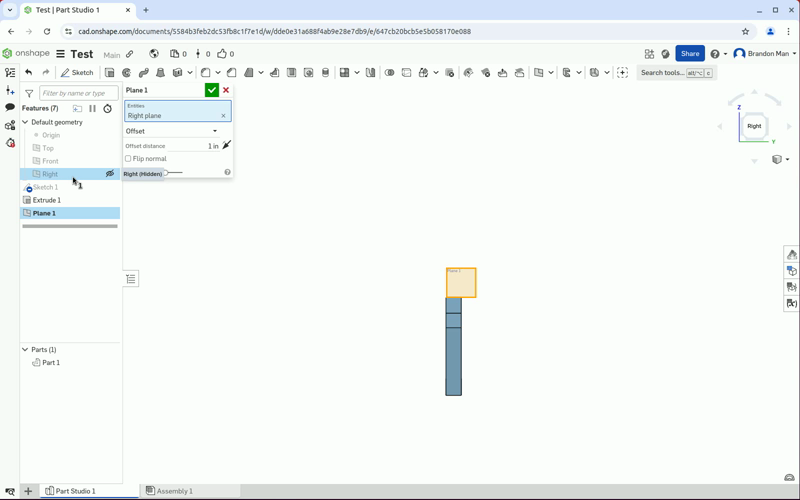
key(tab, 2)
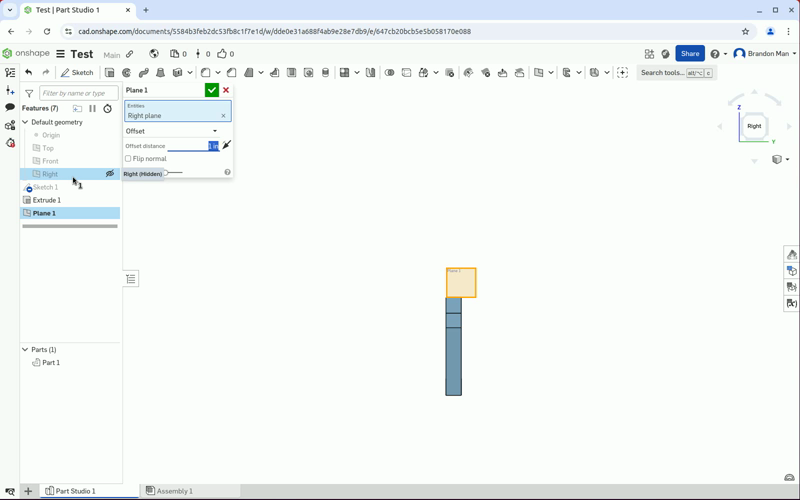
text(7.949)
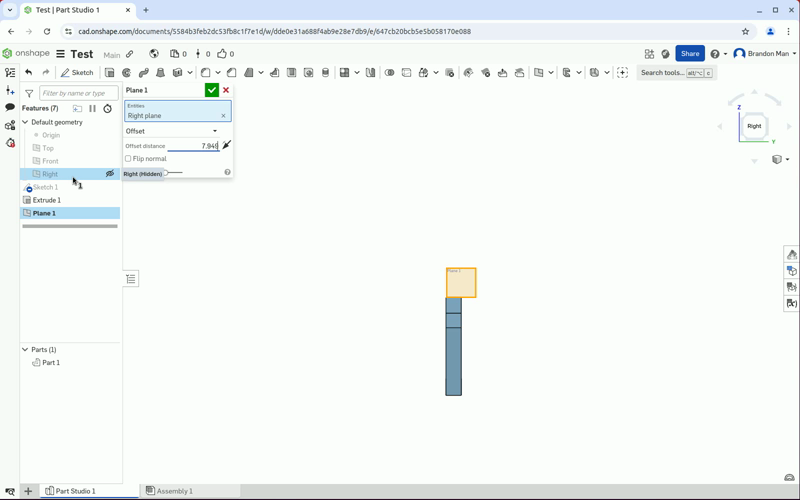
key(enter, 2)
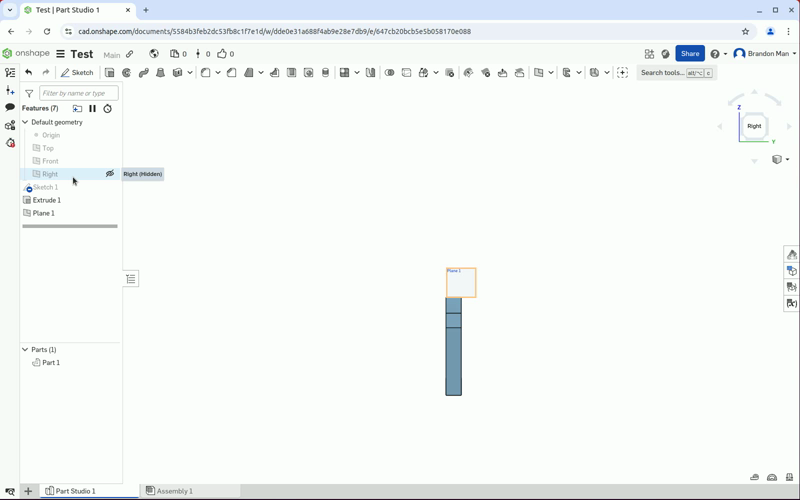
key(shift+s)
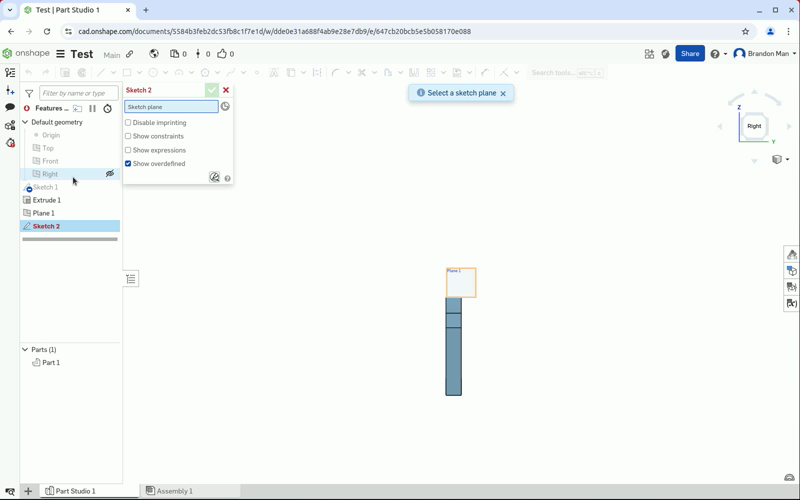
mouse_move(73, 215)
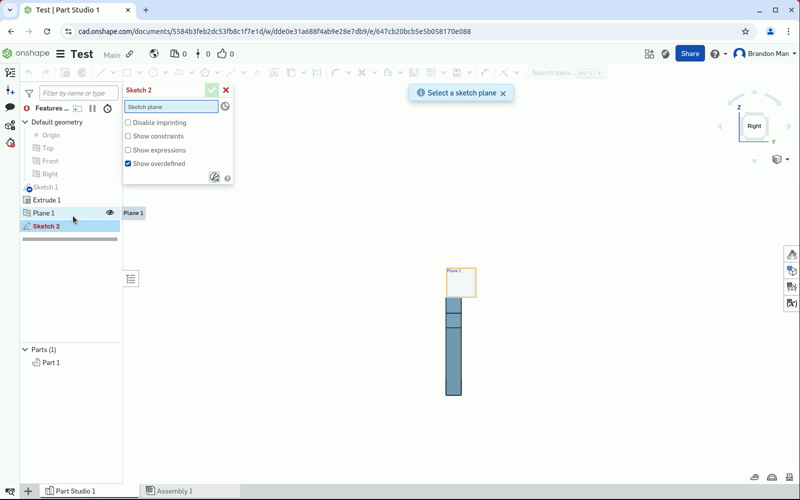
click(73, 215)
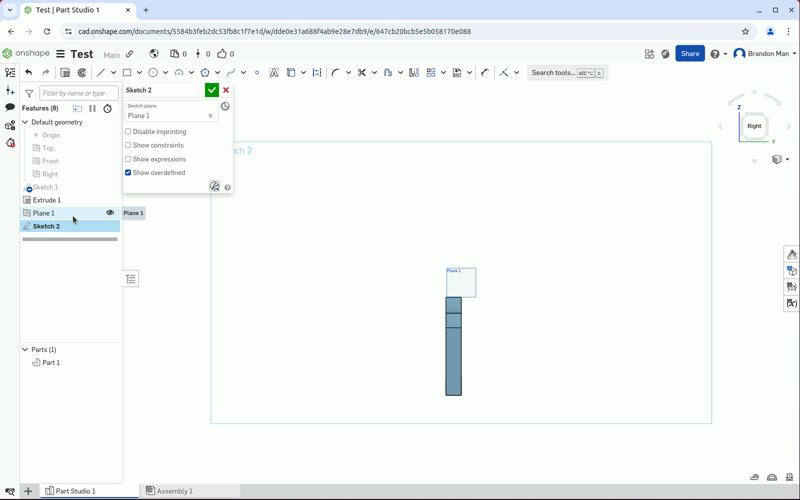
mouse_move(73, 352)
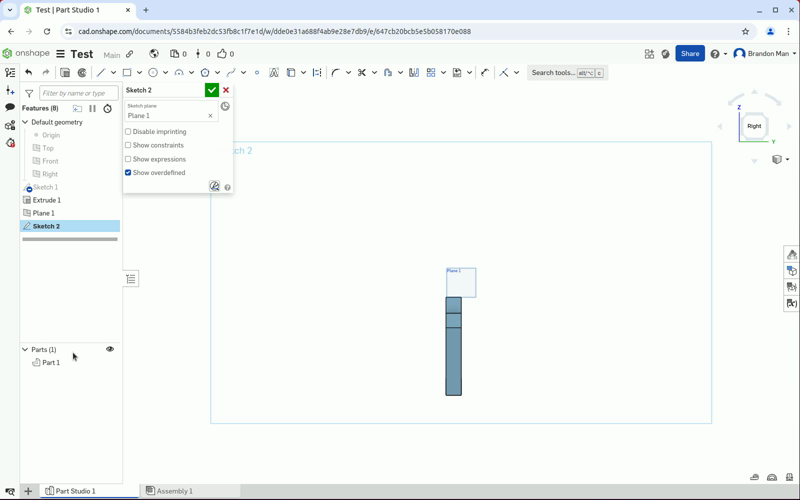
key(y)
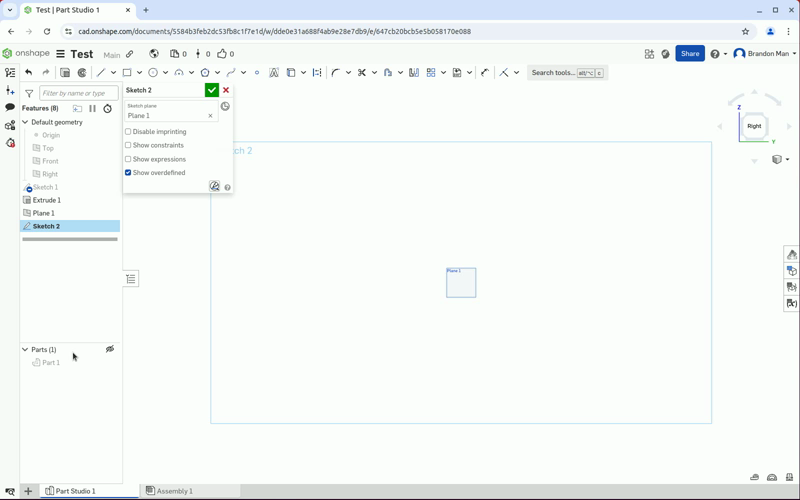
key(c)
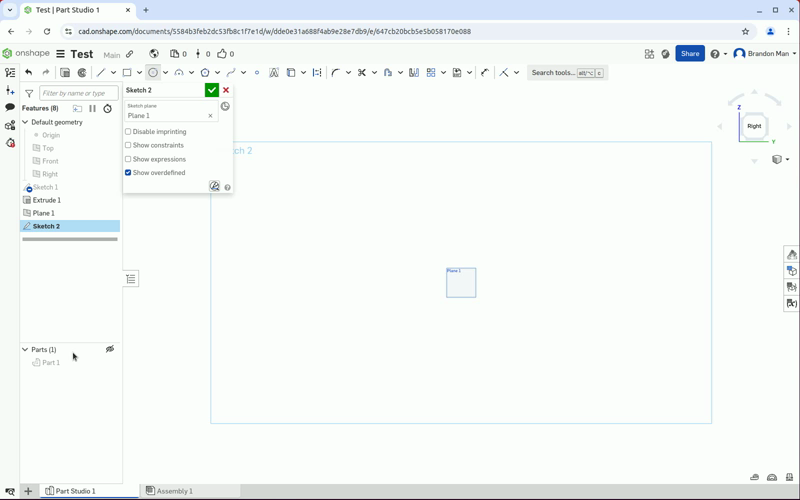
key_down(shift)
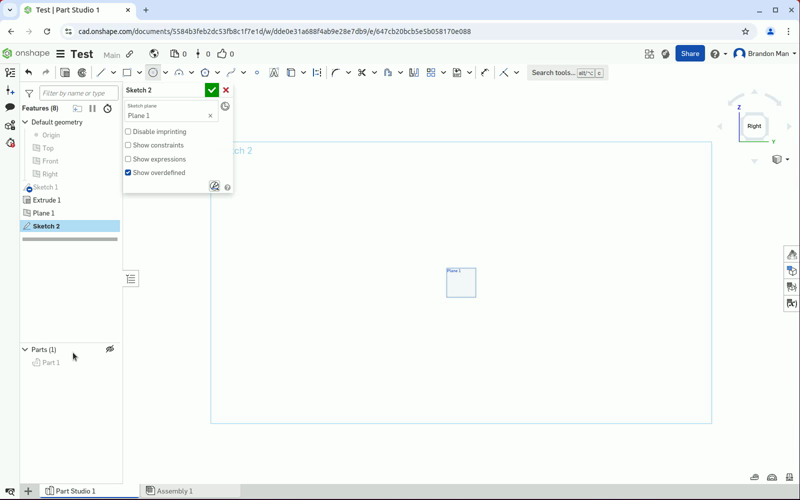
mouse_move(454, 388)
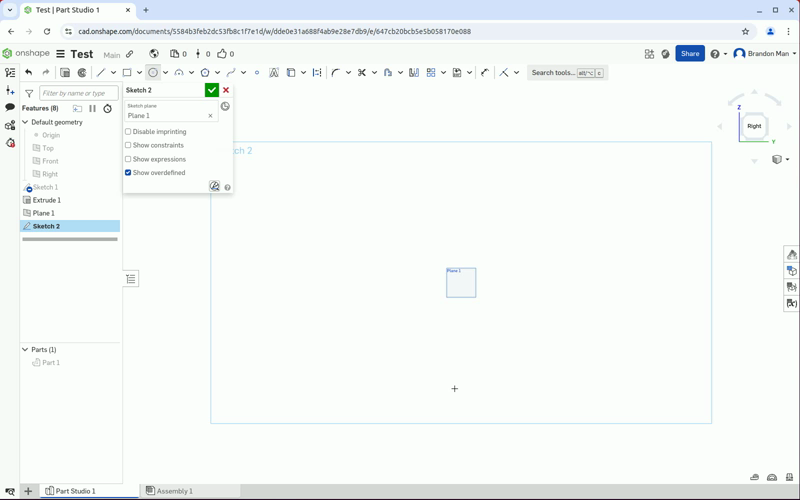
click(454, 388)
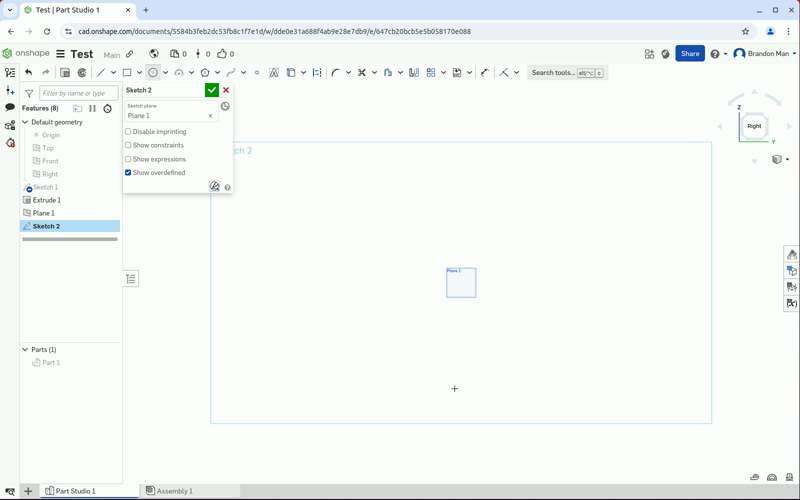
key_up(shift)
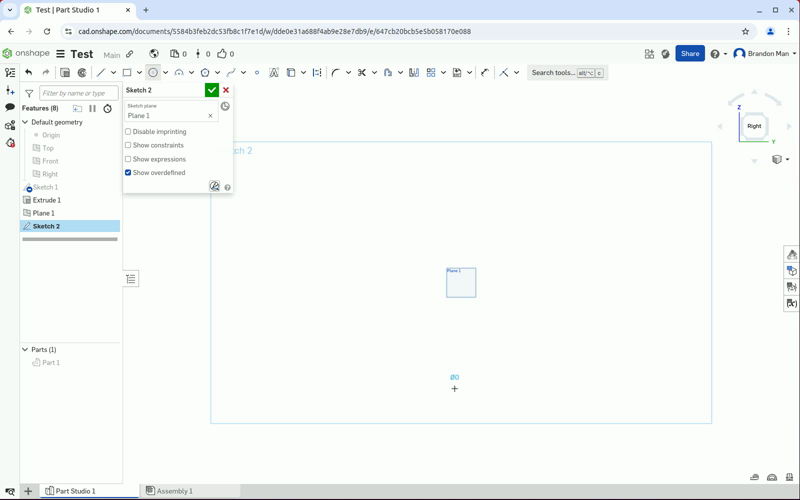
mouse_move(458, 388)
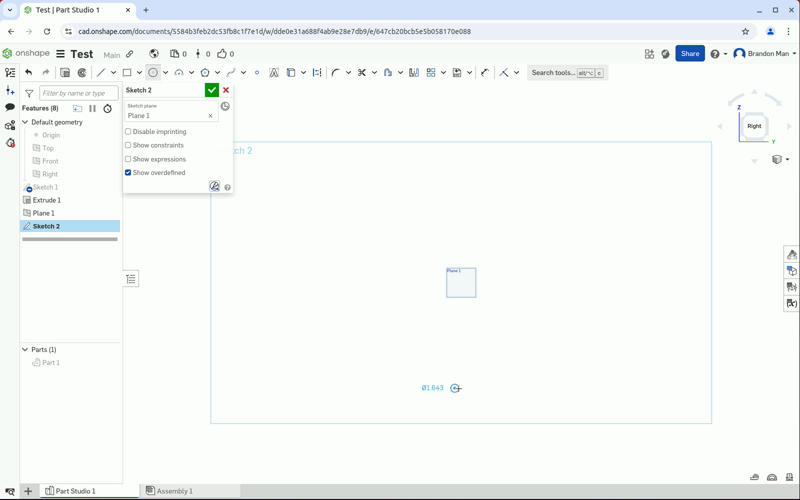
click(458, 388)
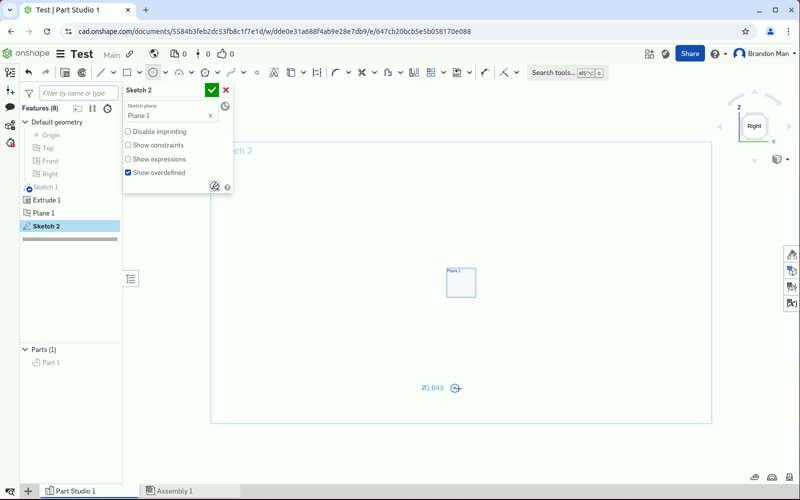
key(esc)
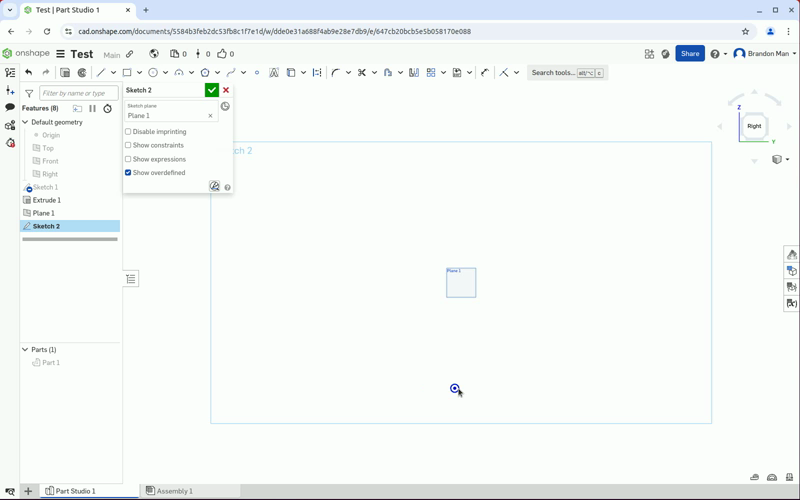
mouse_move(454, 389)
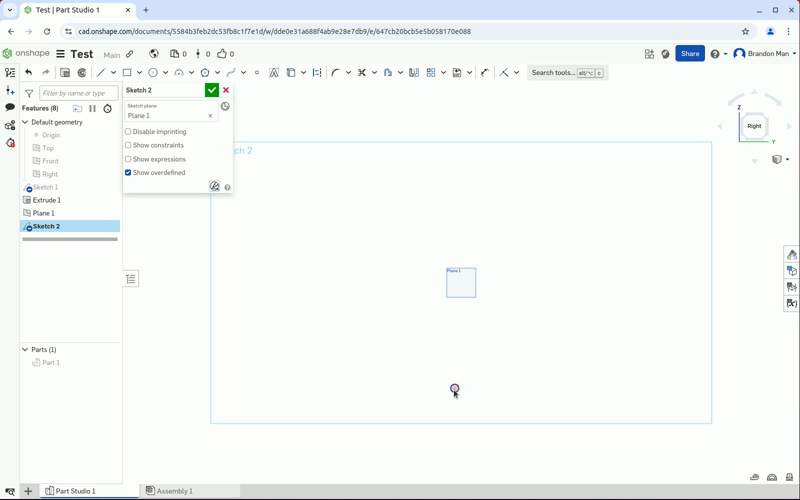
scroll(6)
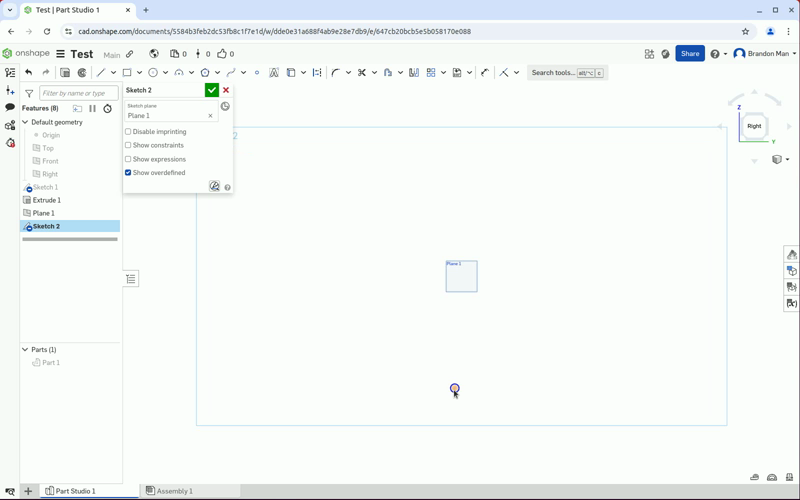
scroll(6)
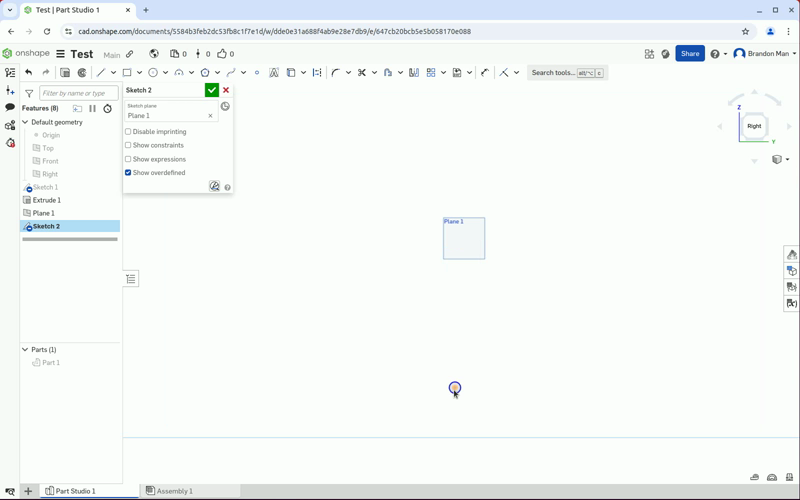
scroll(6)
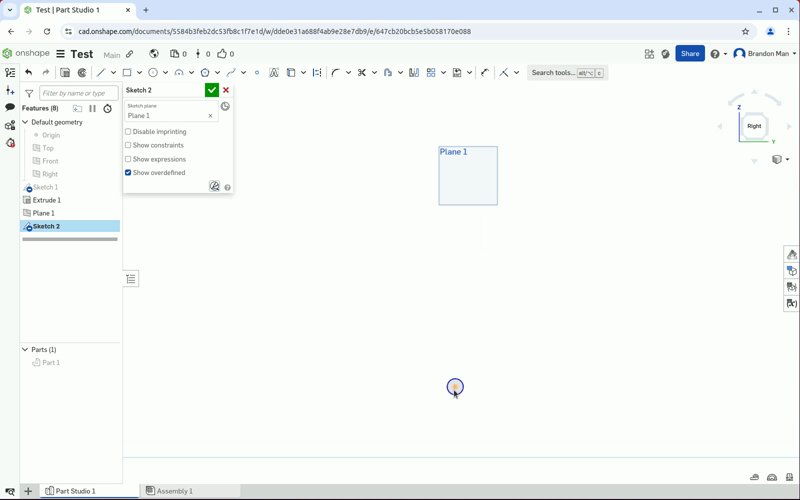
scroll(6)
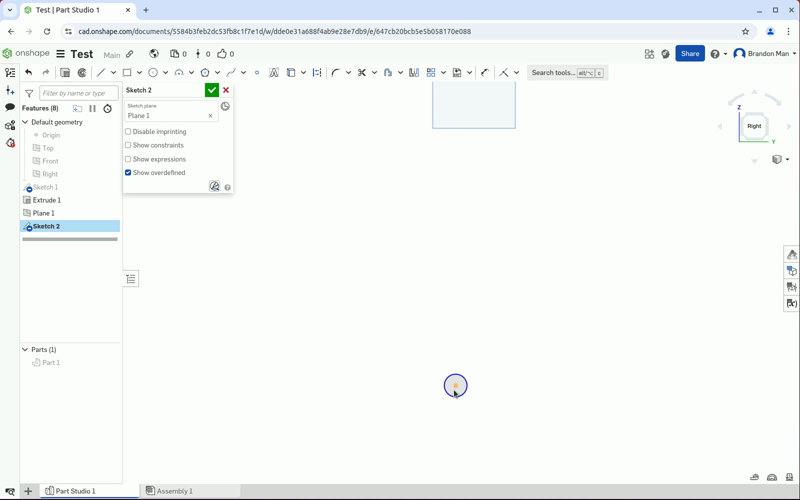
scroll(6)
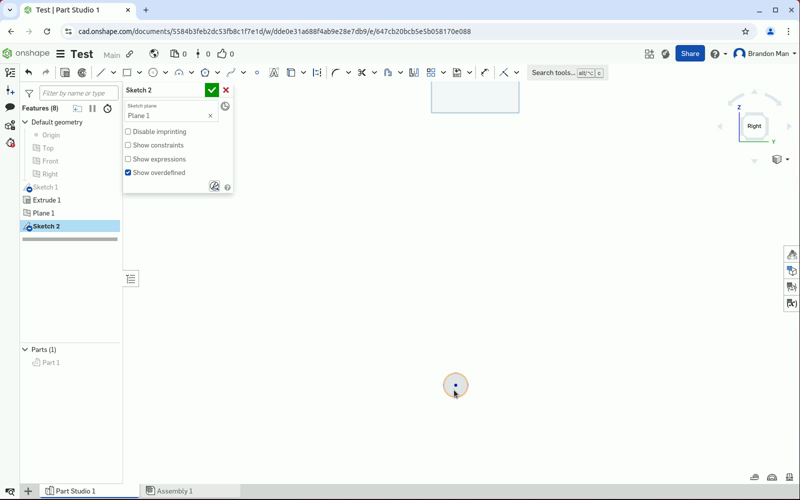
scroll(6)
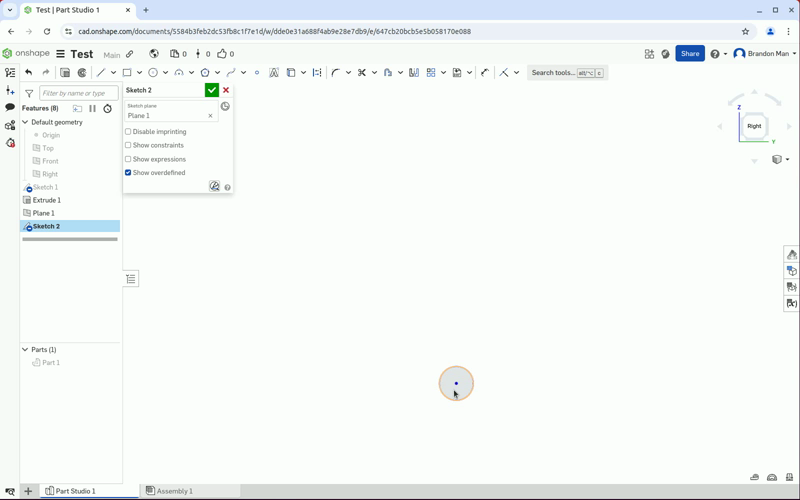
scroll(6)
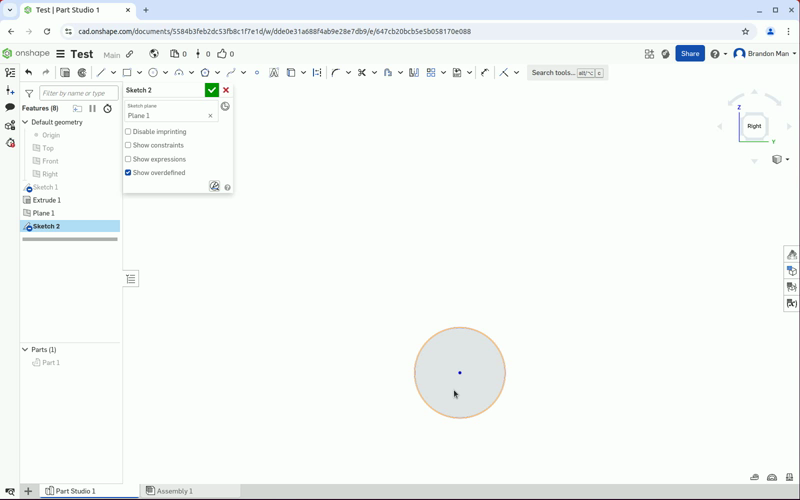
click(454, 389)
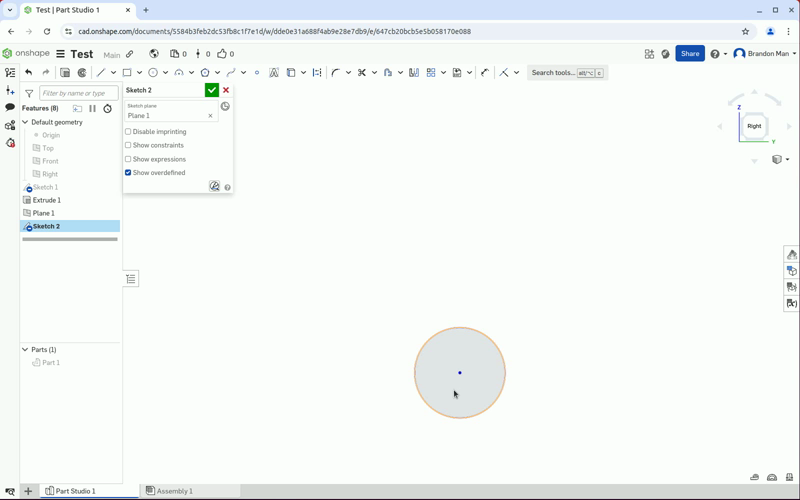
scroll(-6)
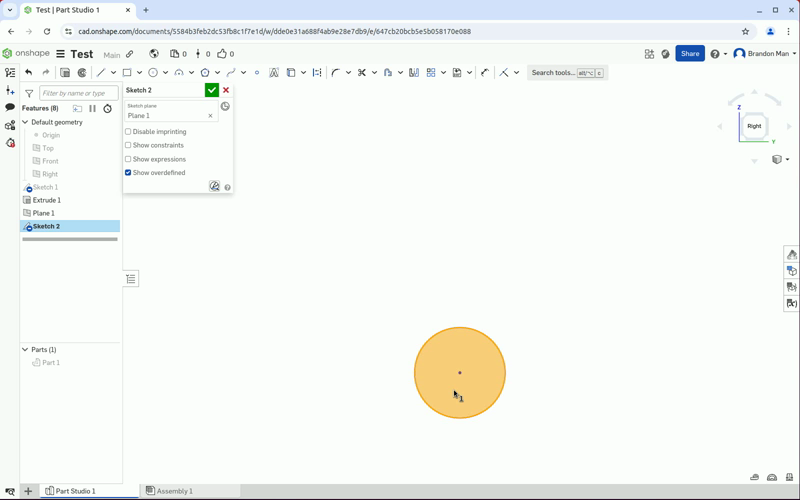
scroll(-6)
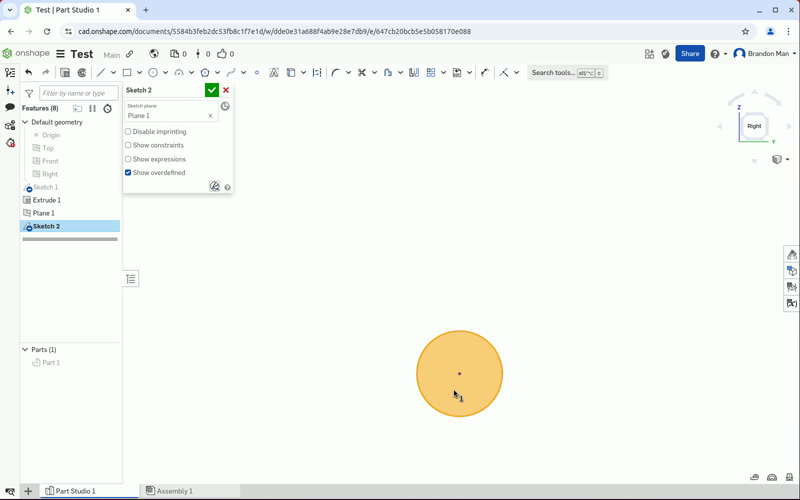
scroll(-6)
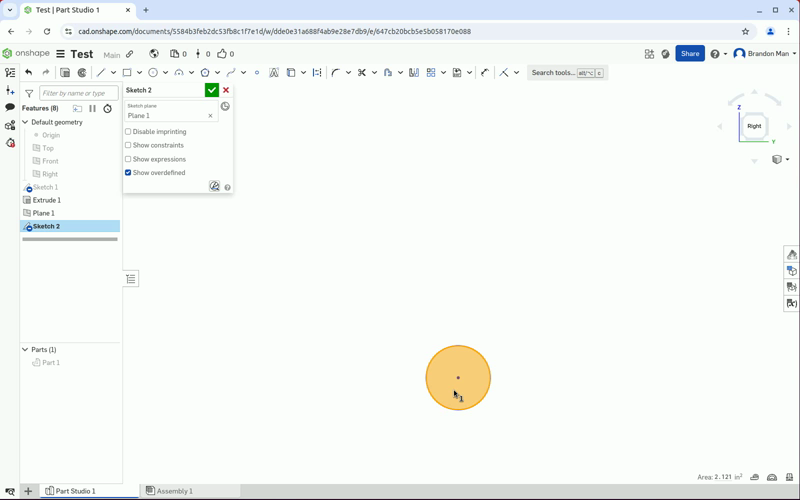
scroll(-6)
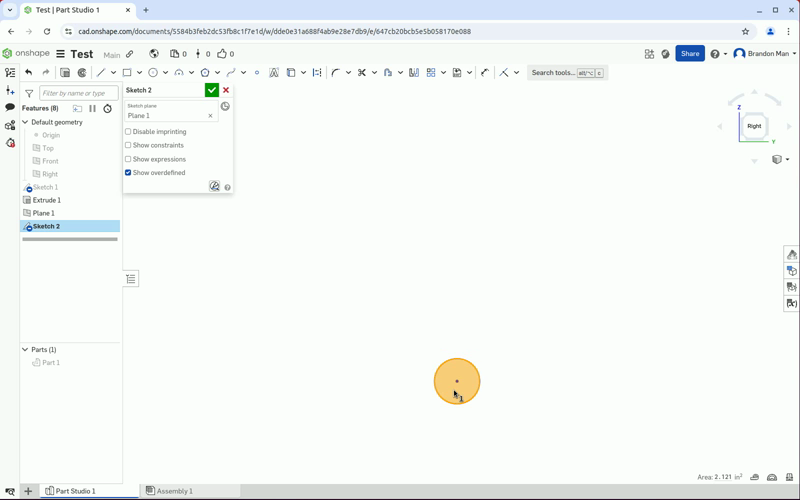
scroll(-6)
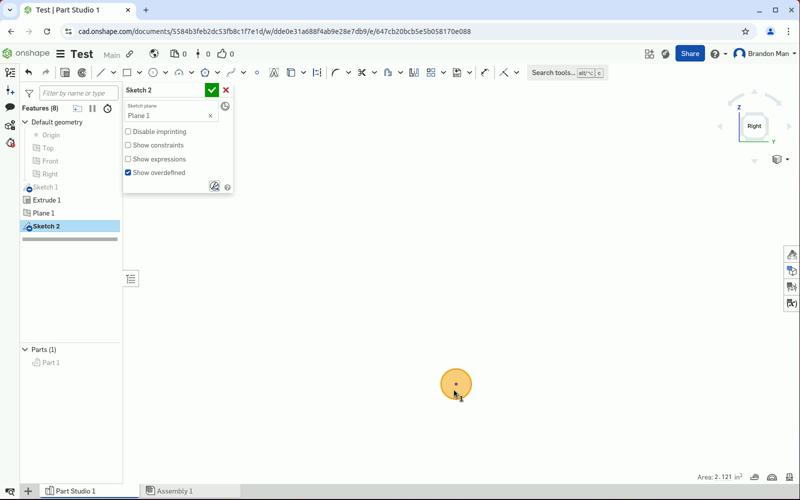
scroll(-6)
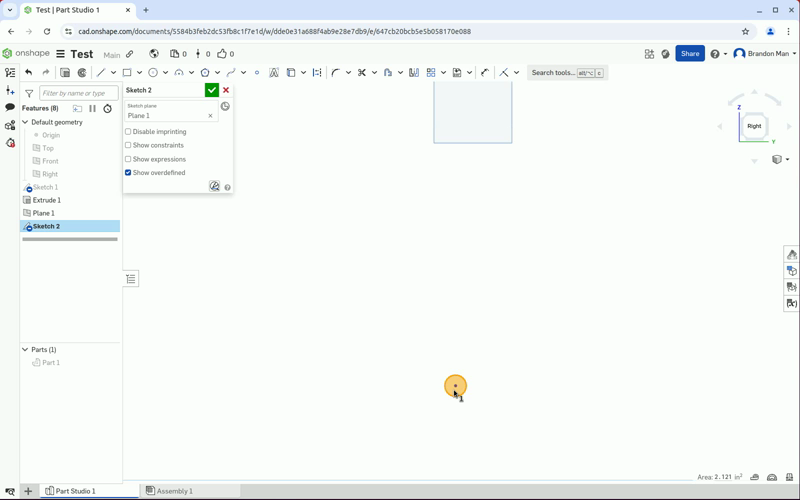
scroll(-6)
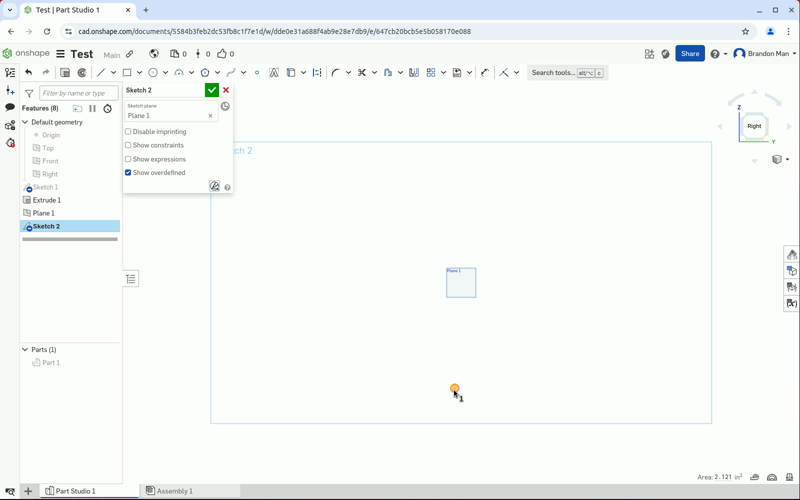
mouse_move(73, 352)
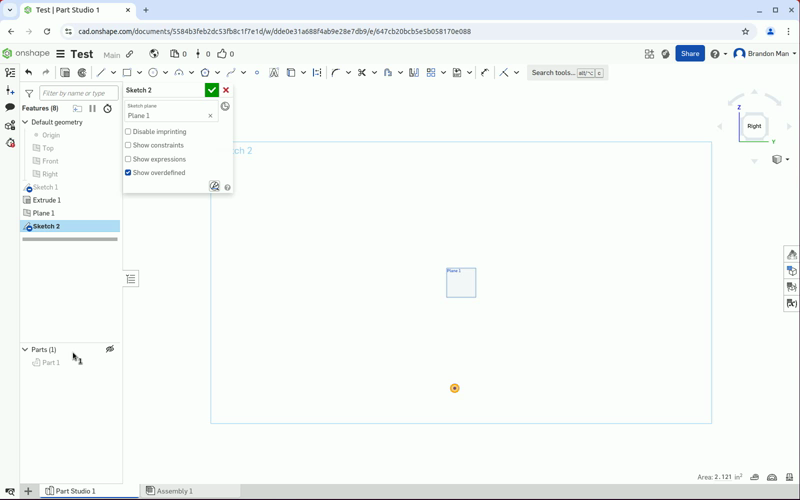
key(shift+y)
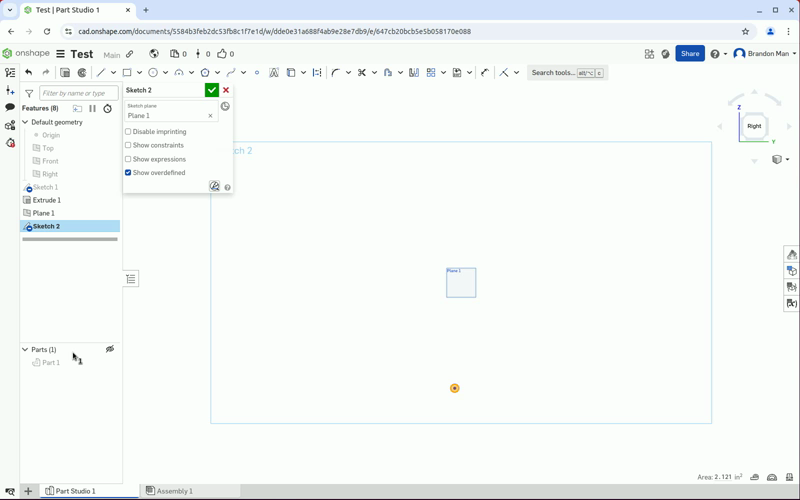
key(shift+e)
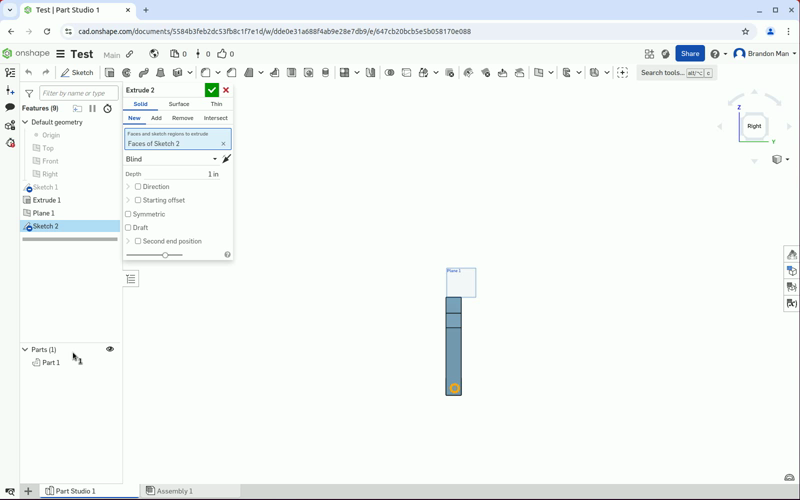
mouse_move(143, 106)
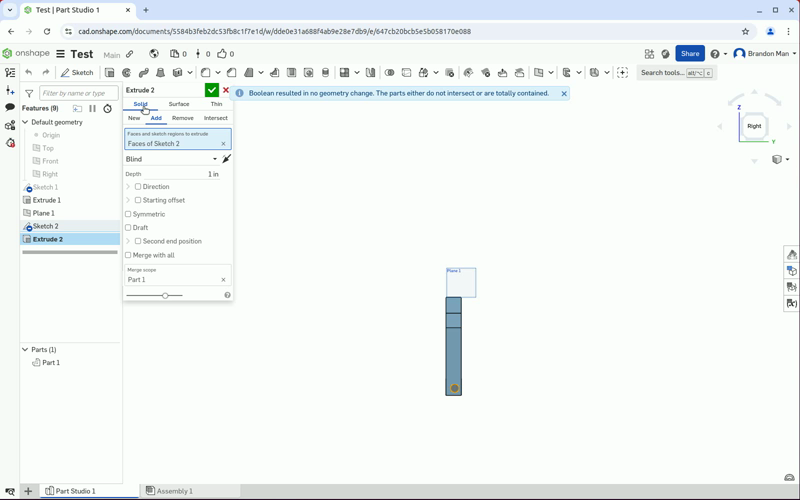
click(143, 106)
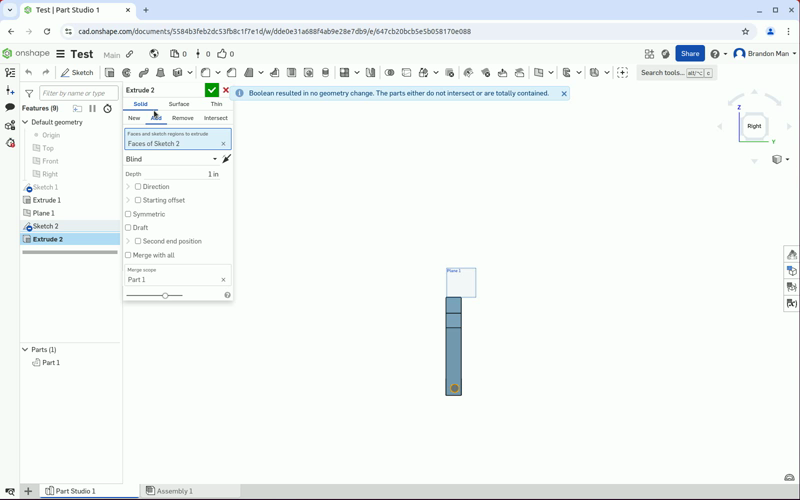
mouse_move(186, 120)
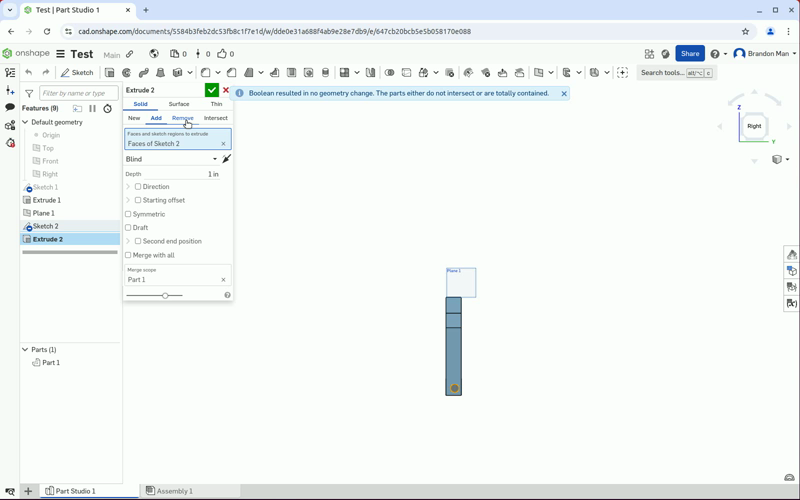
click(186, 120)
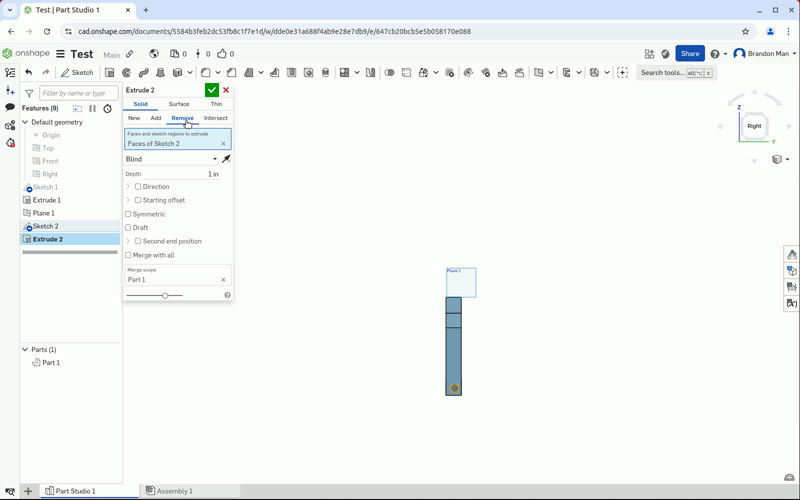
key(tab, 4)
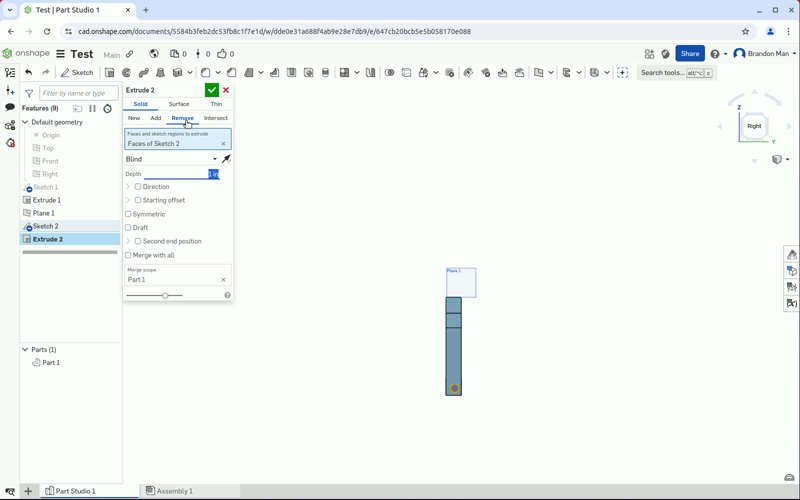
text(15.165)
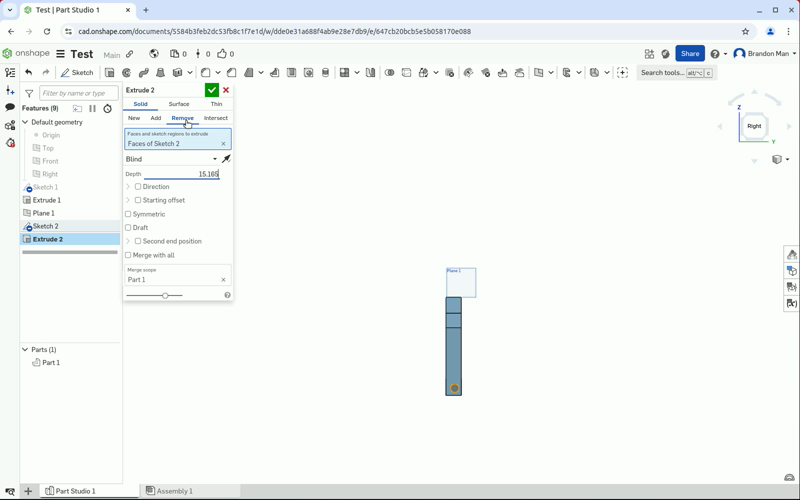
key(tab, 6)
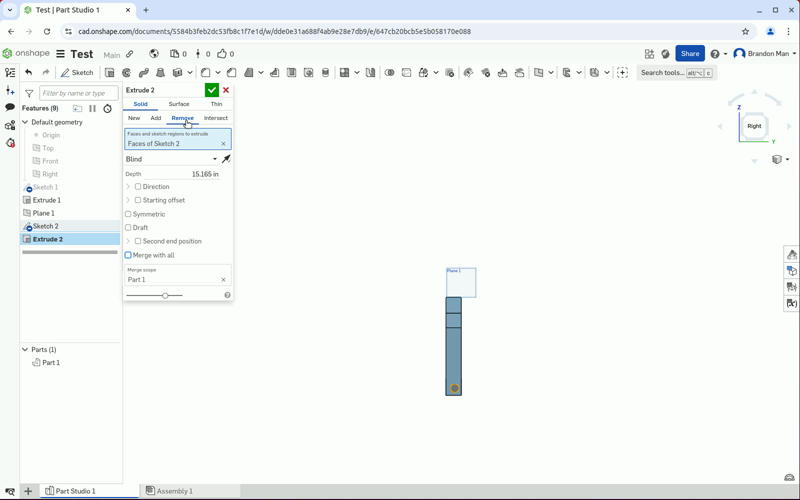
key(space)
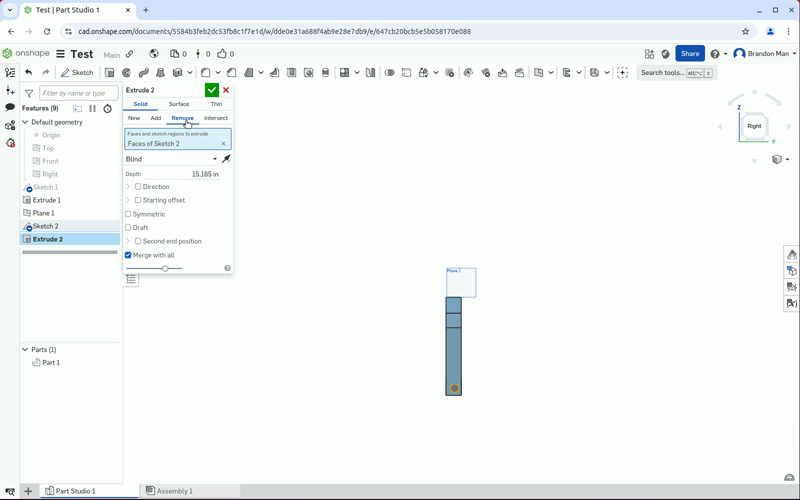
key(enter)
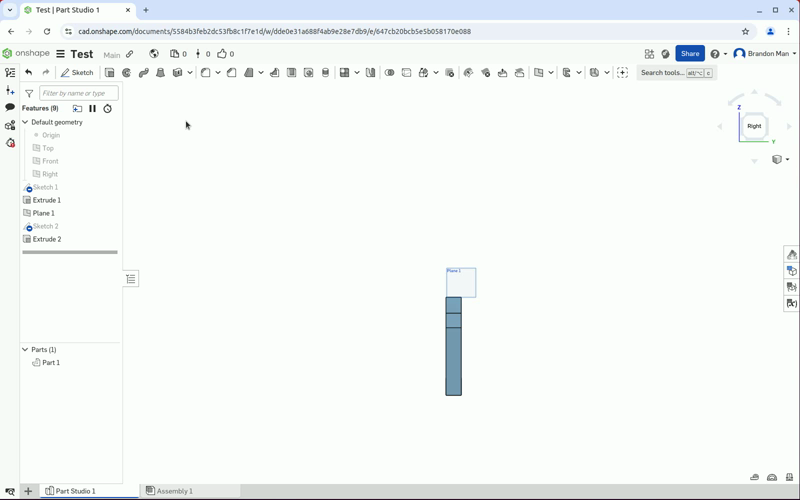
key(shift+h)
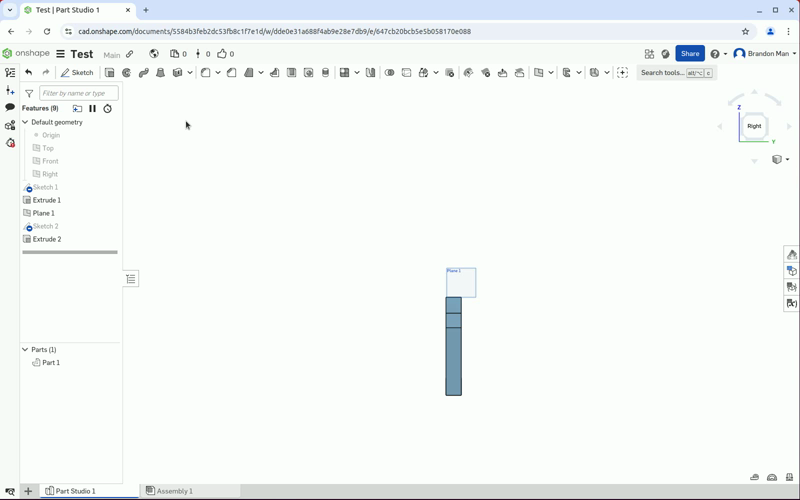
key(shift+h)
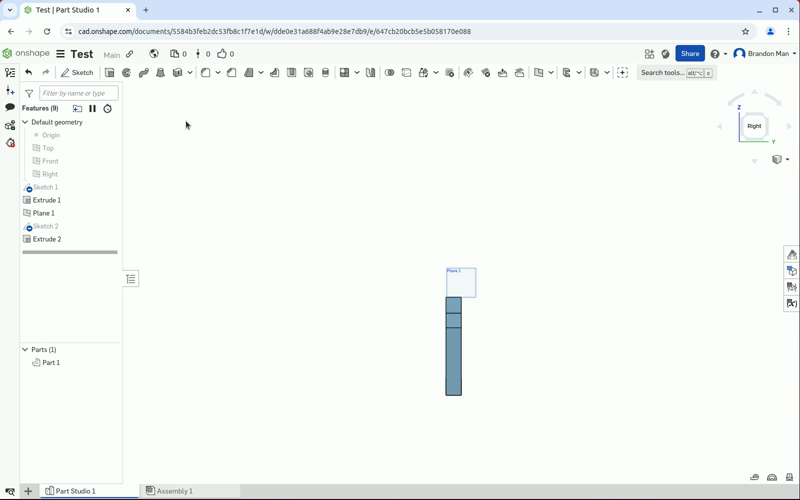
mouse_move(73, 189)
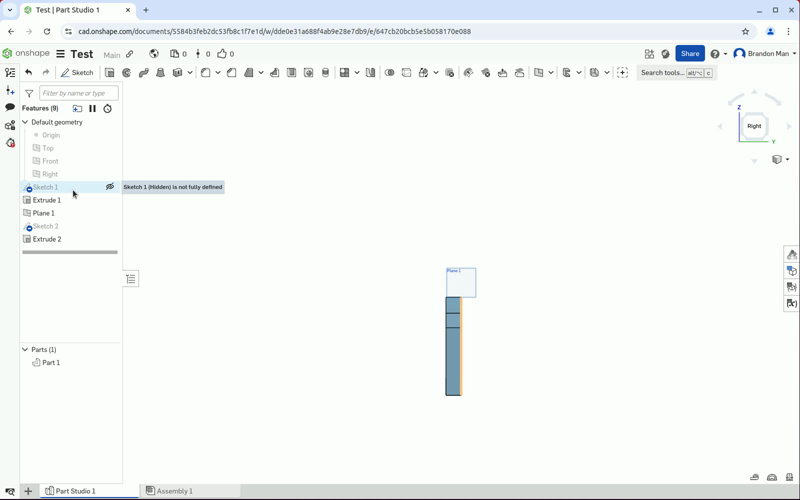
click(73, 189)
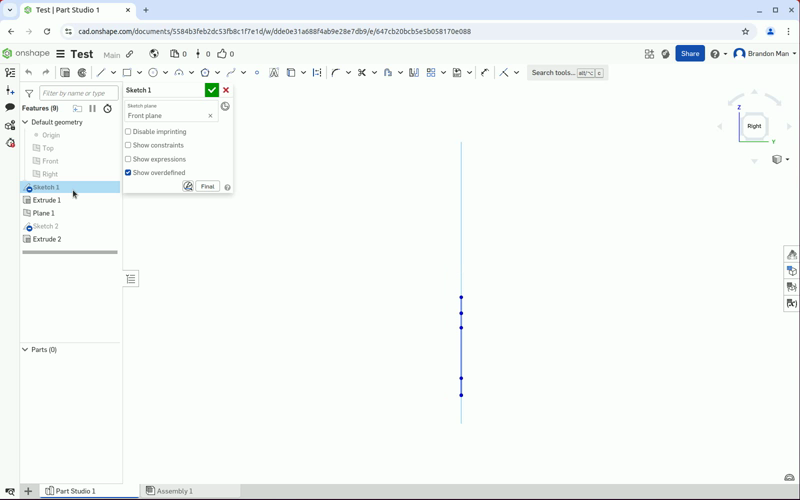
mouse_move(229, 92)
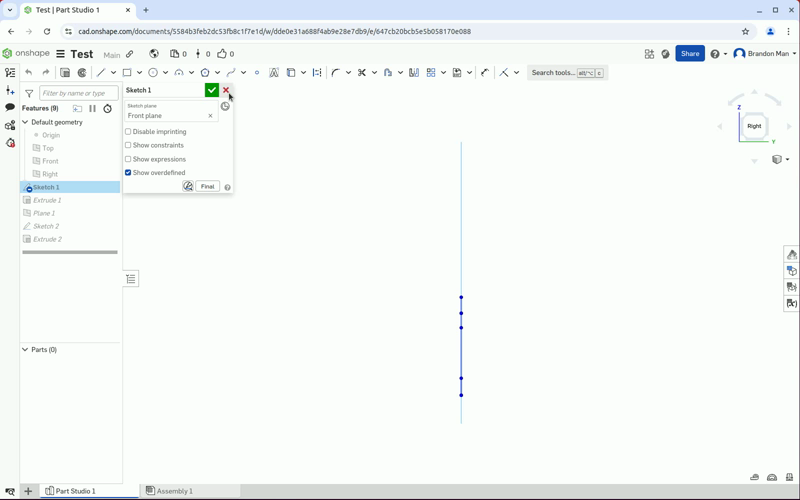
click(229, 92)
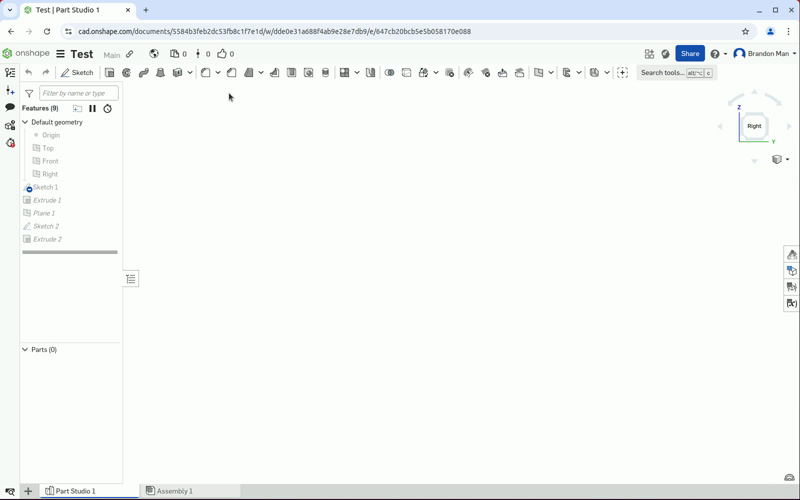
key(shift+s)
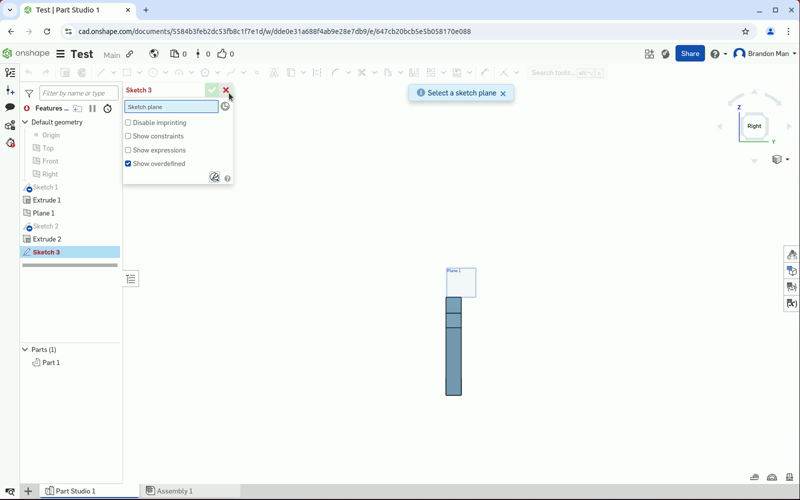
mouse_move(73, 215)
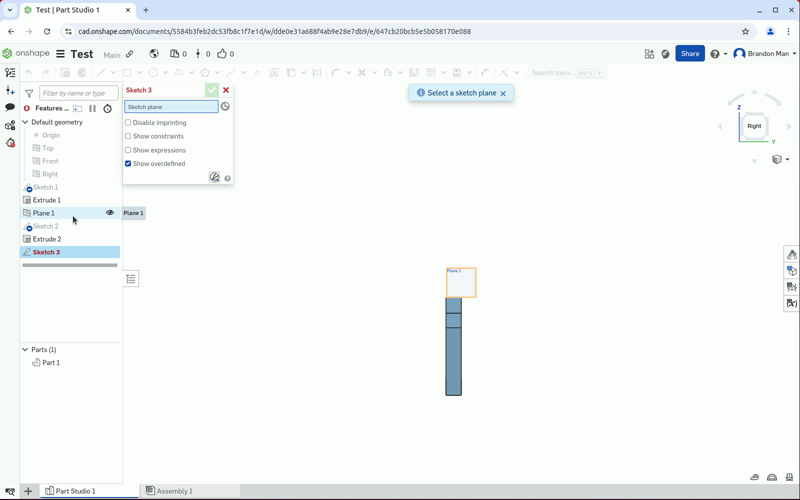
click(73, 215)
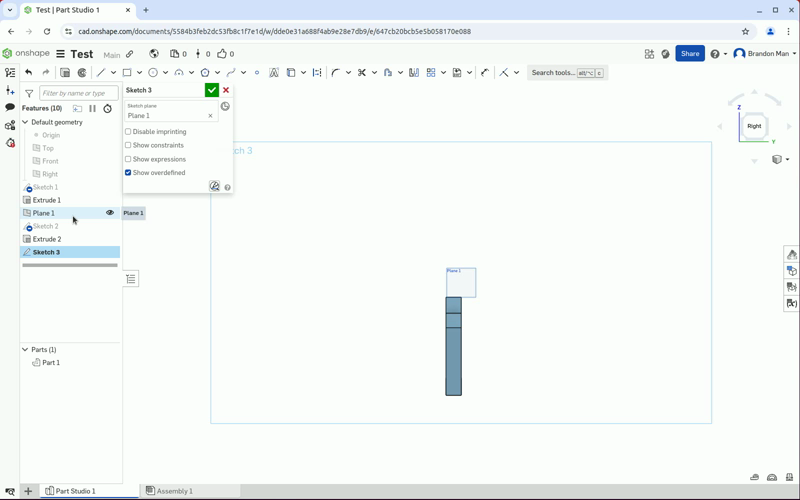
mouse_move(73, 352)
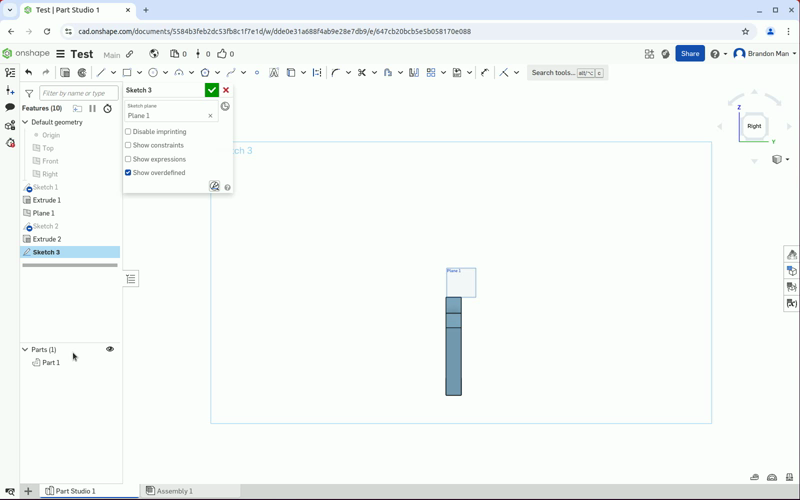
key(y)
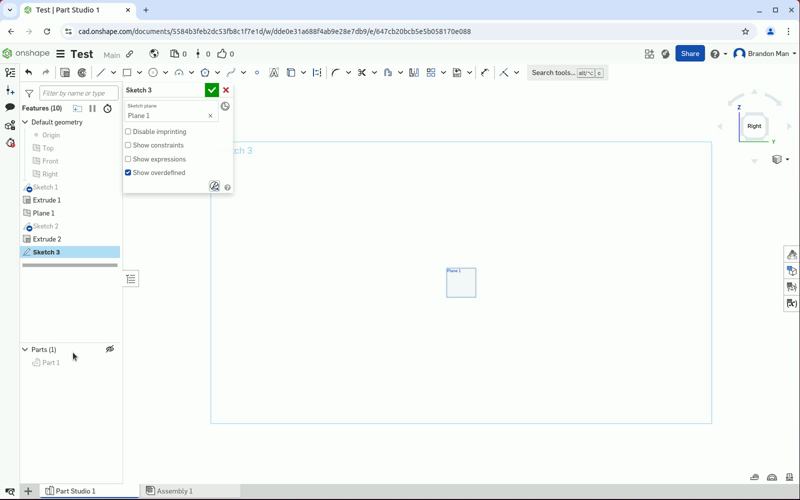
key(c)
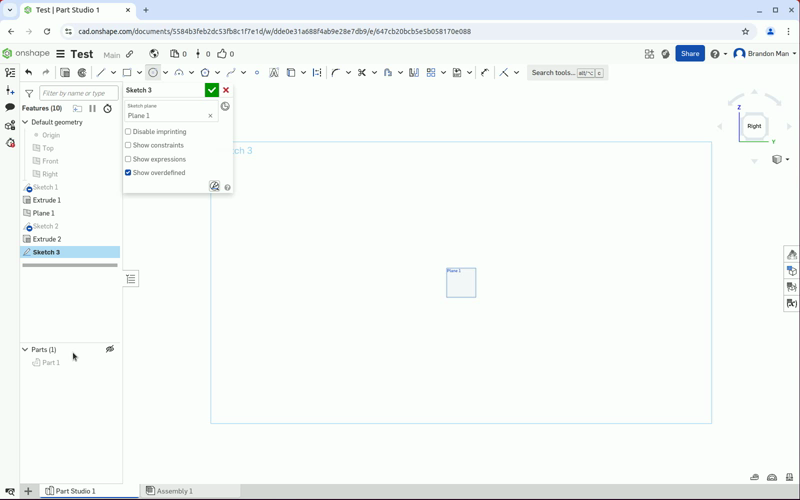
key_down(shift)
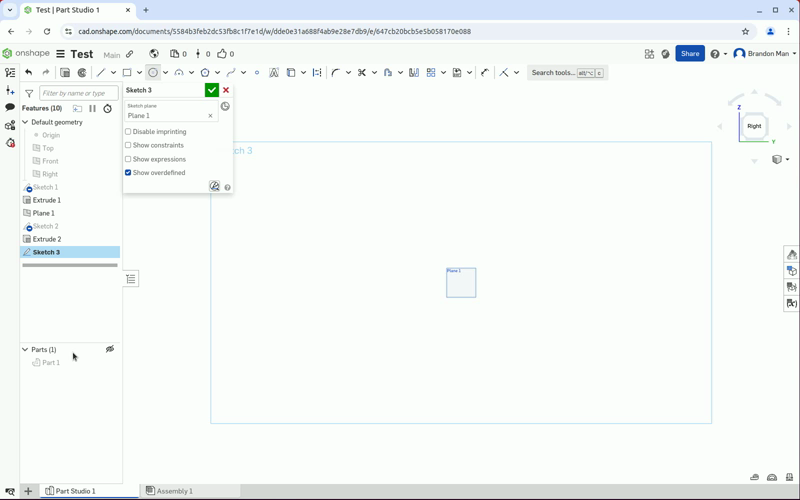
mouse_move(454, 305)
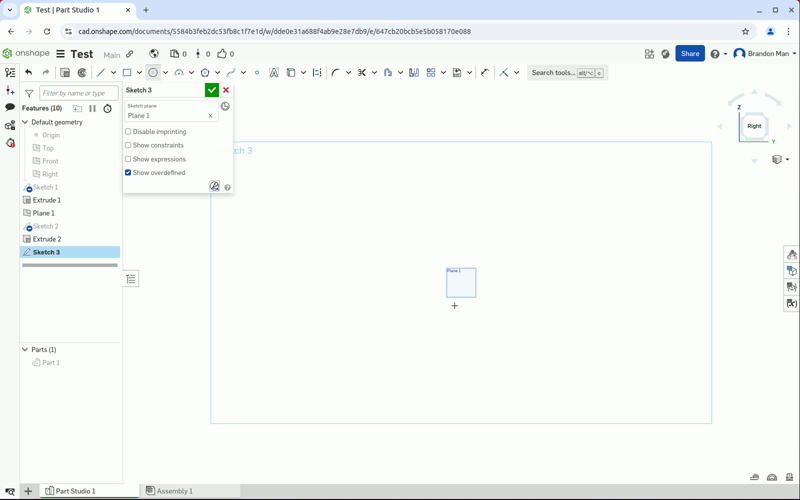
click(454, 305)
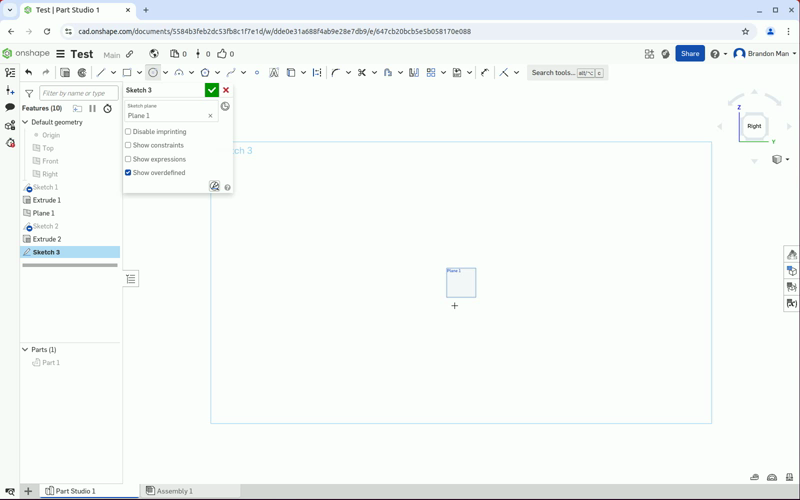
key_up(shift)
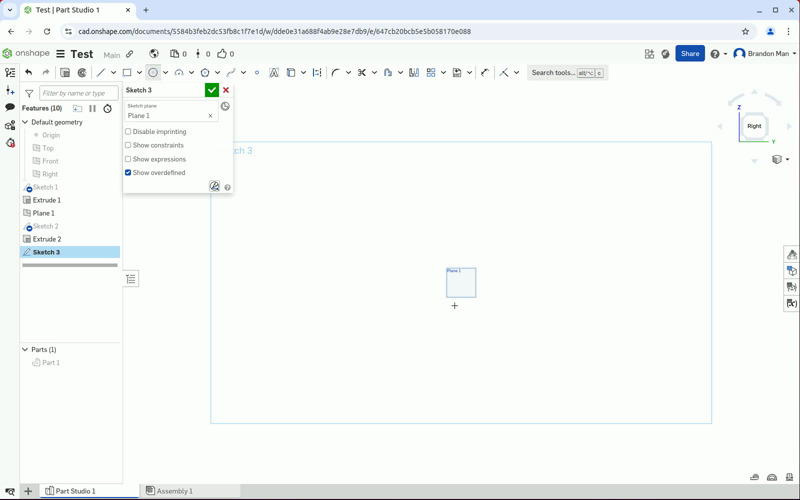
mouse_move(458, 305)
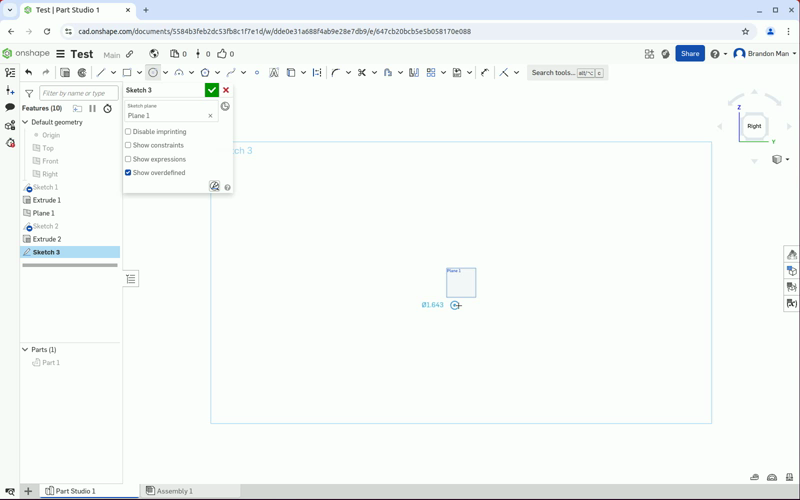
click(458, 305)
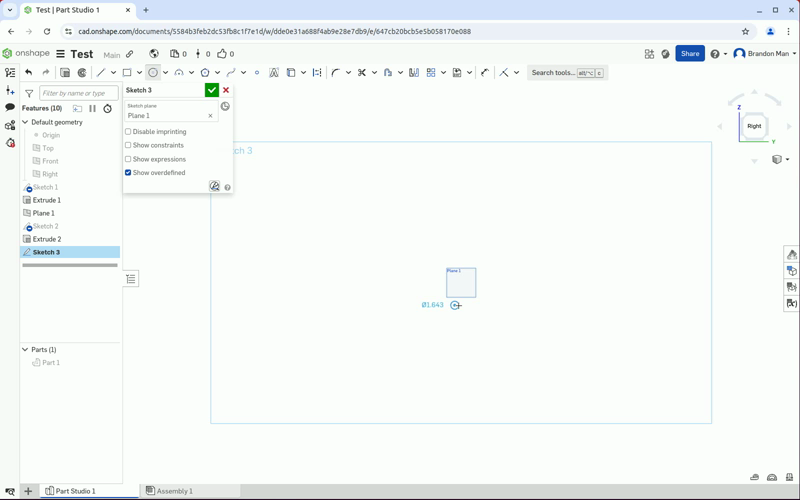
key(esc)
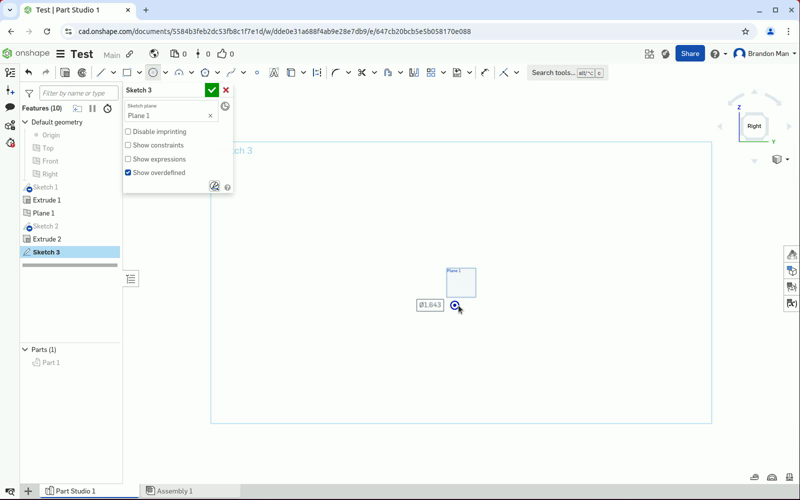
mouse_move(455, 303)
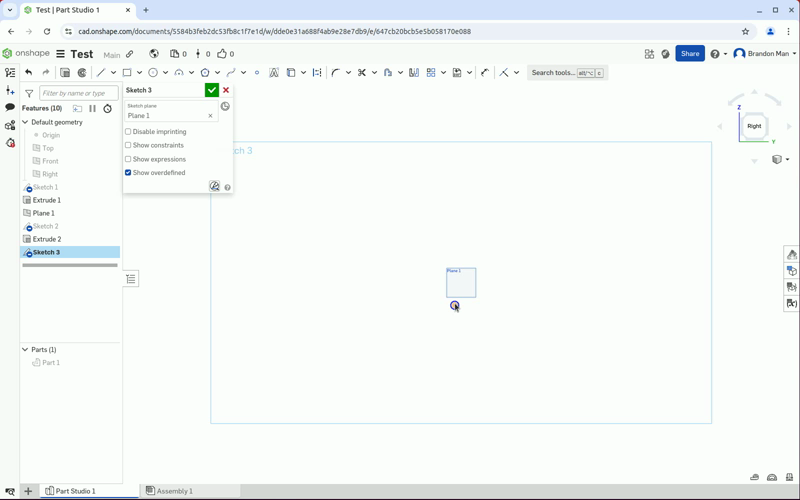
scroll(6)
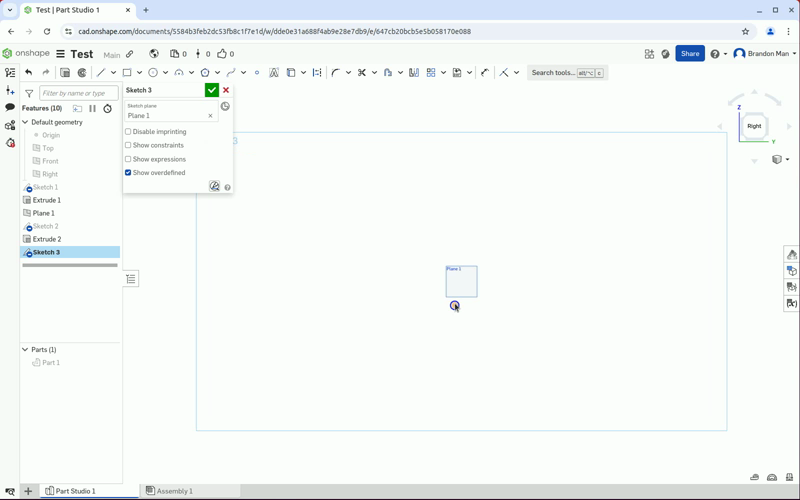
scroll(6)
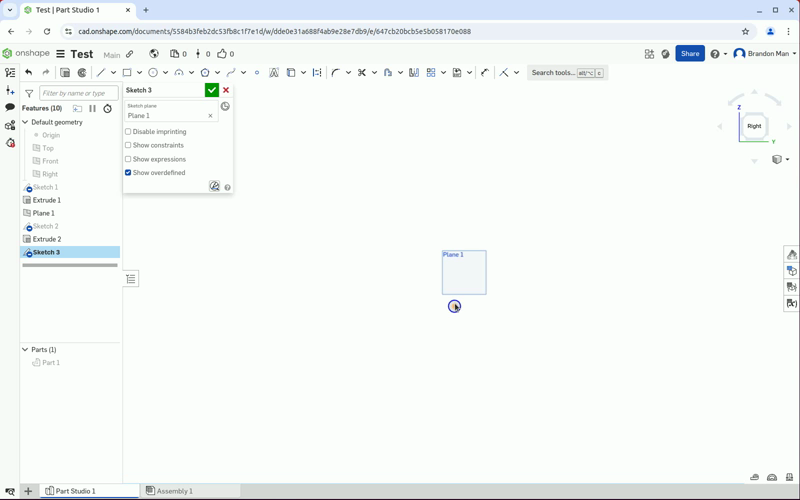
scroll(6)
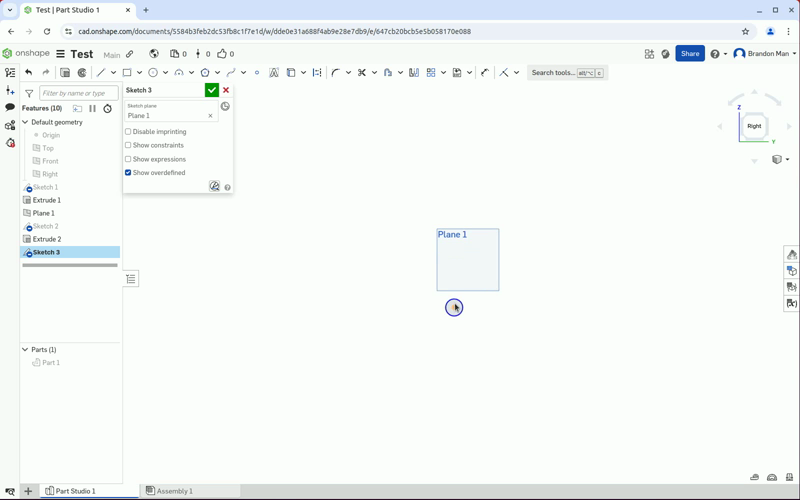
scroll(6)
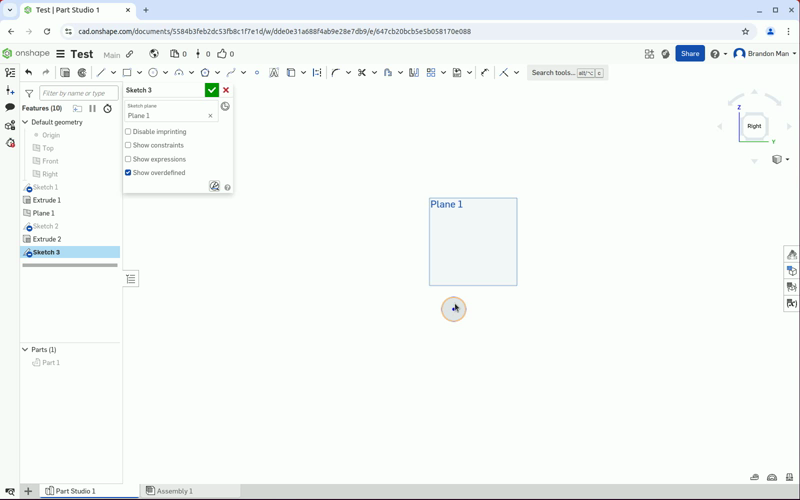
scroll(6)
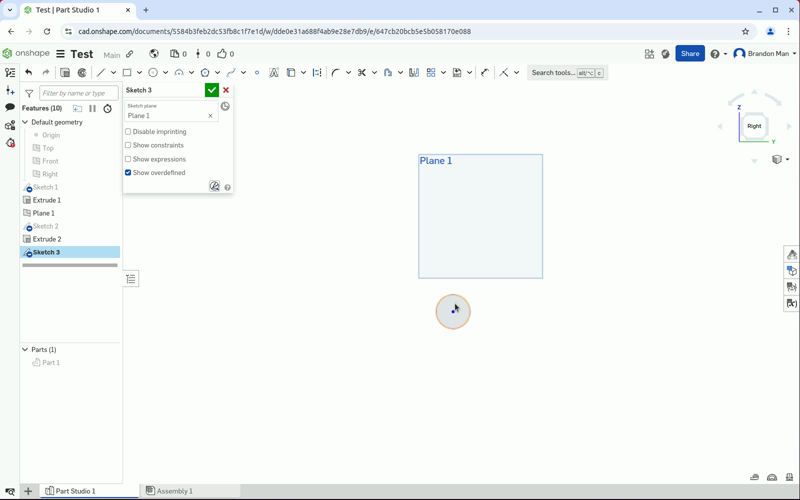
scroll(6)
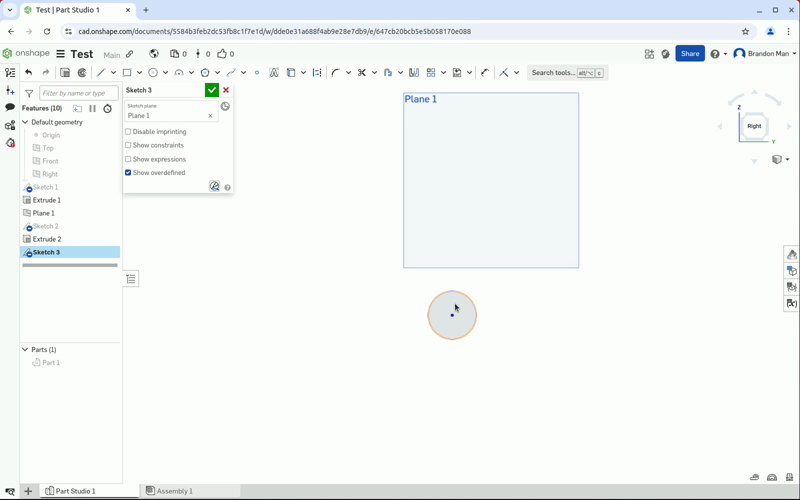
scroll(6)
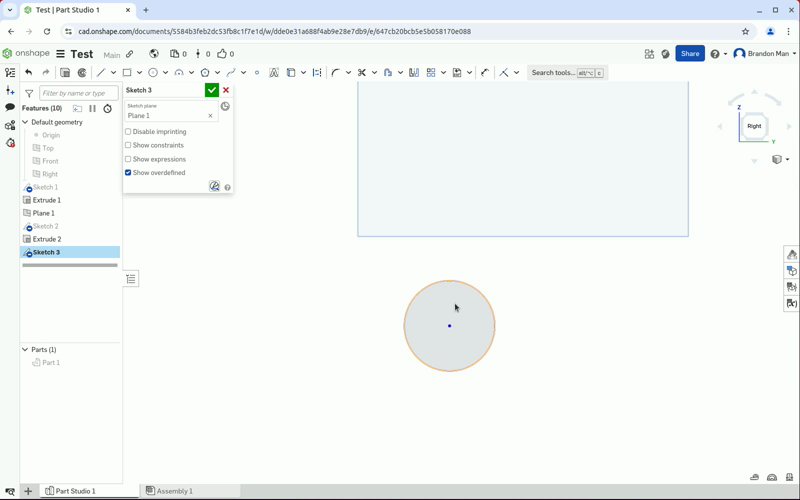
click(455, 303)
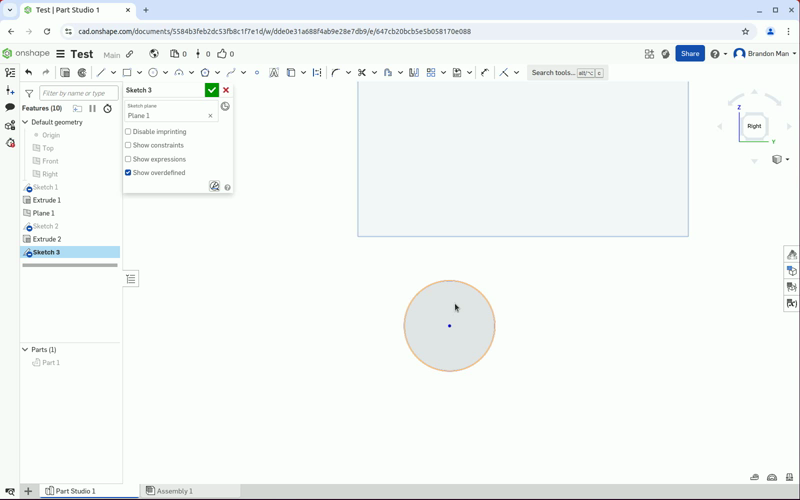
scroll(-6)
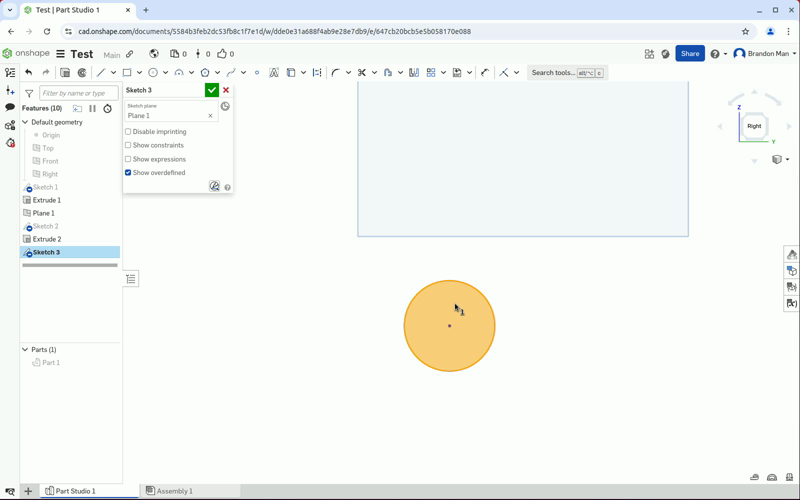
scroll(-6)
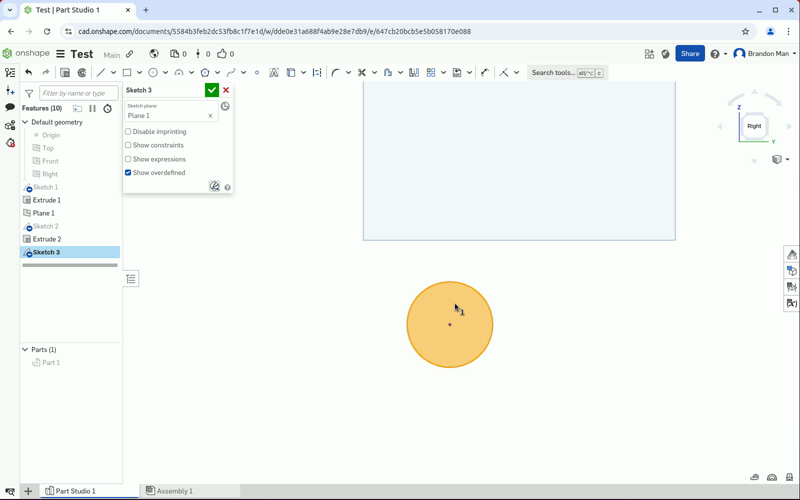
scroll(-6)
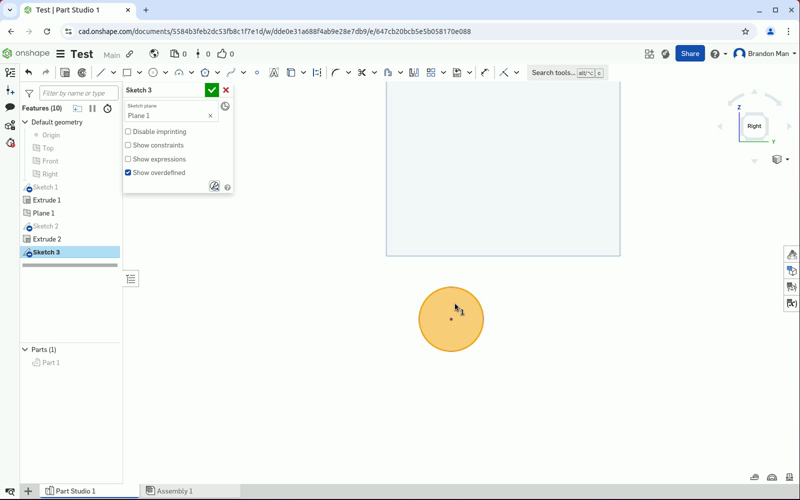
scroll(-6)
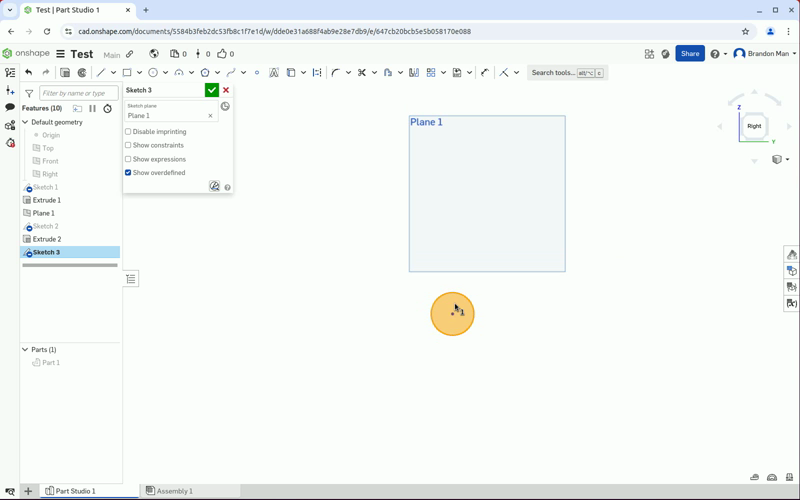
scroll(-6)
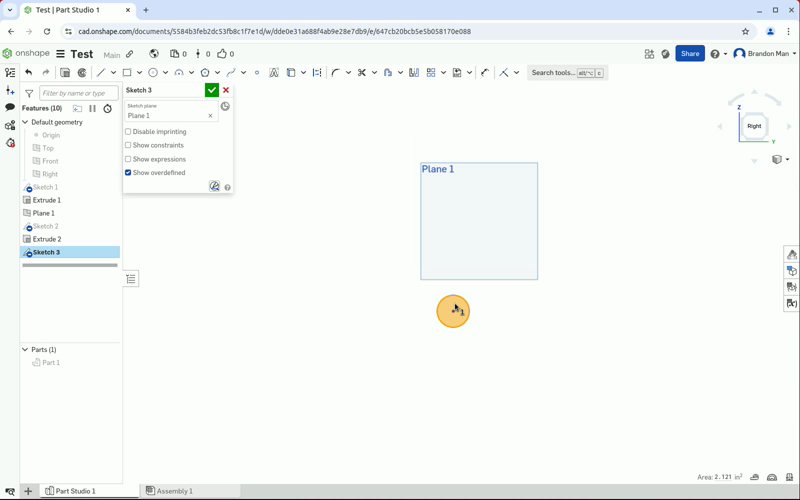
scroll(-6)
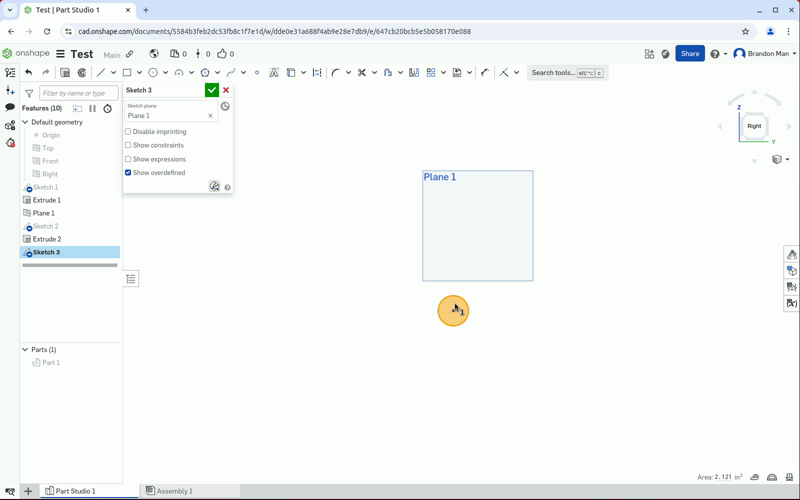
scroll(-6)
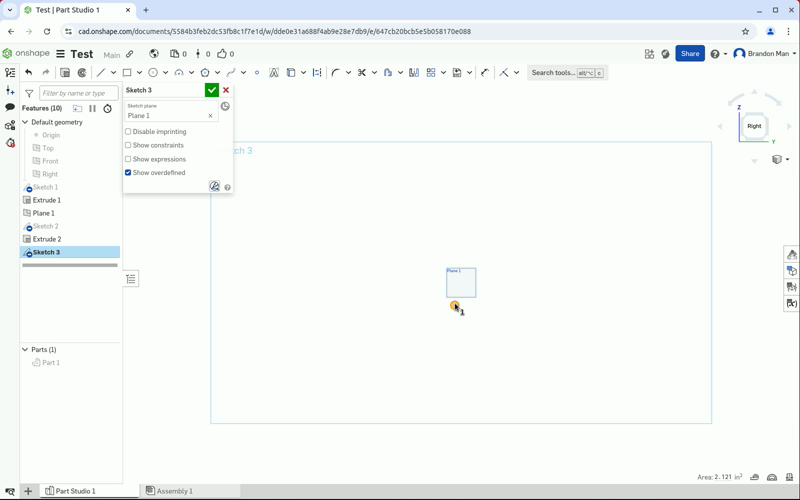
mouse_move(73, 352)
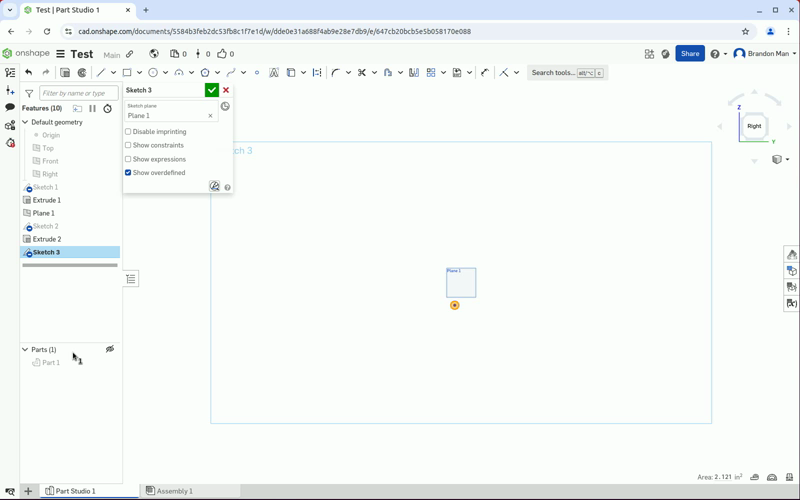
key(shift+y)
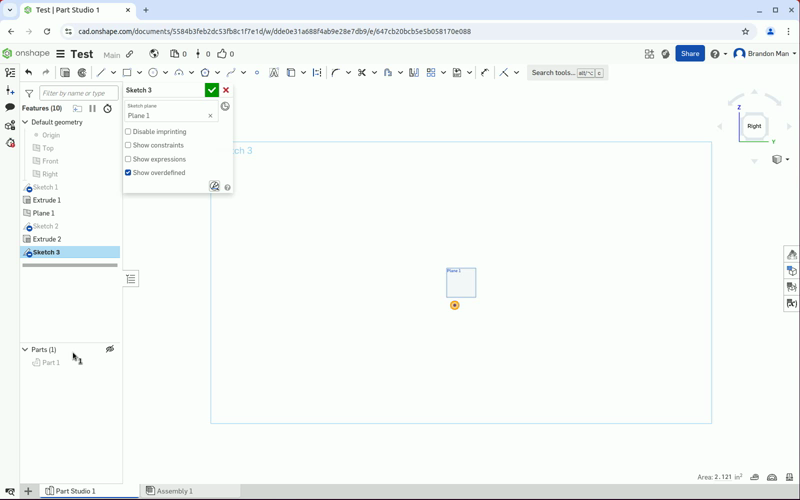
key(shift+e)
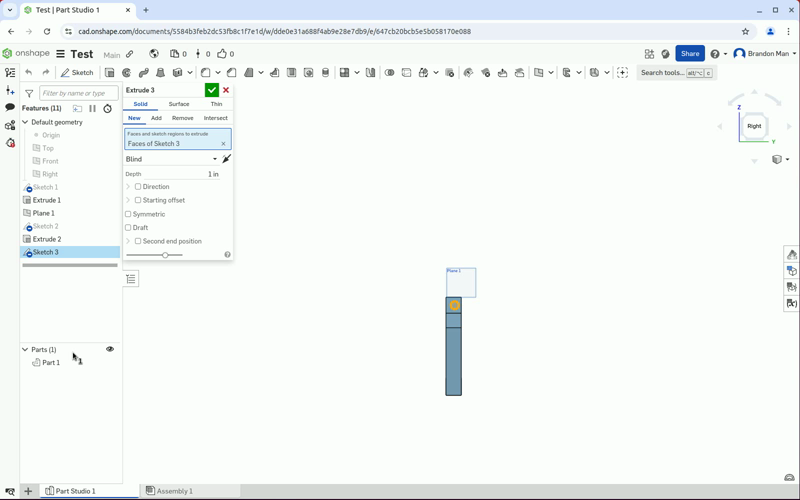
mouse_move(143, 106)
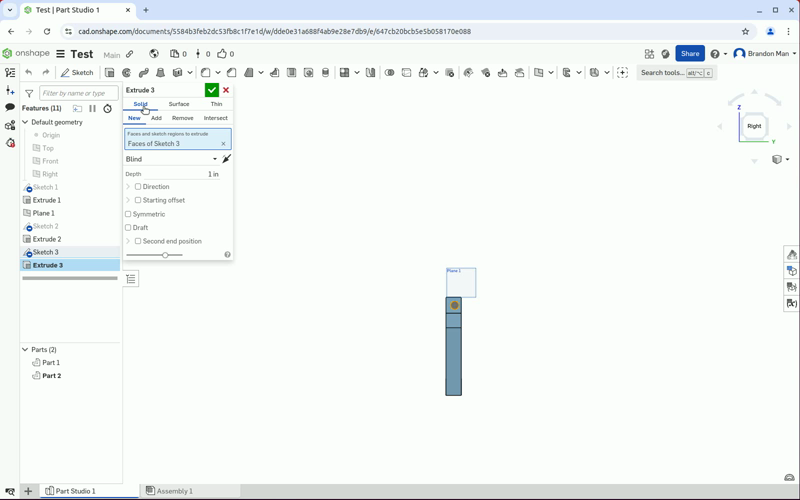
click(143, 106)
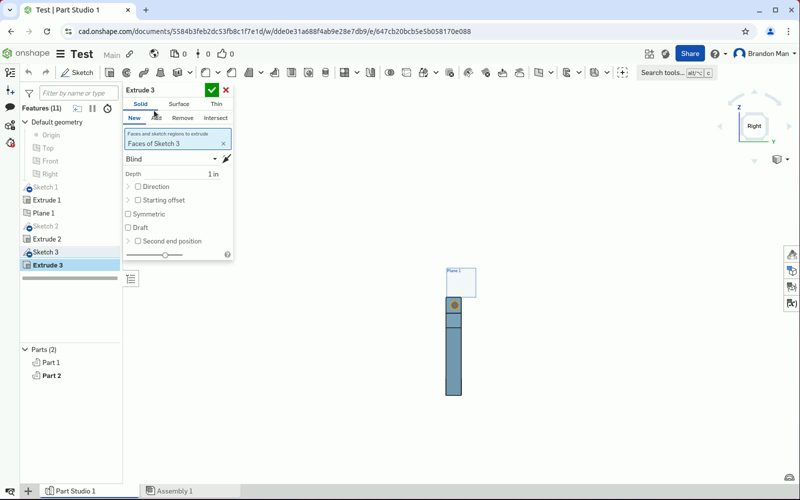
mouse_move(186, 120)
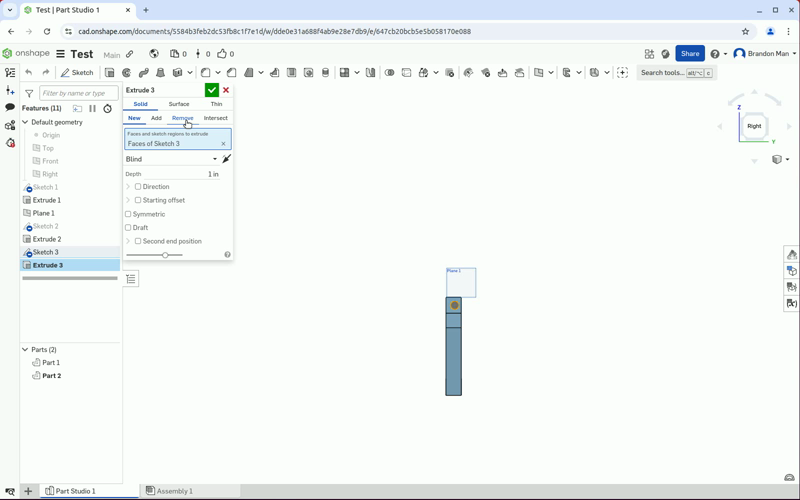
click(186, 120)
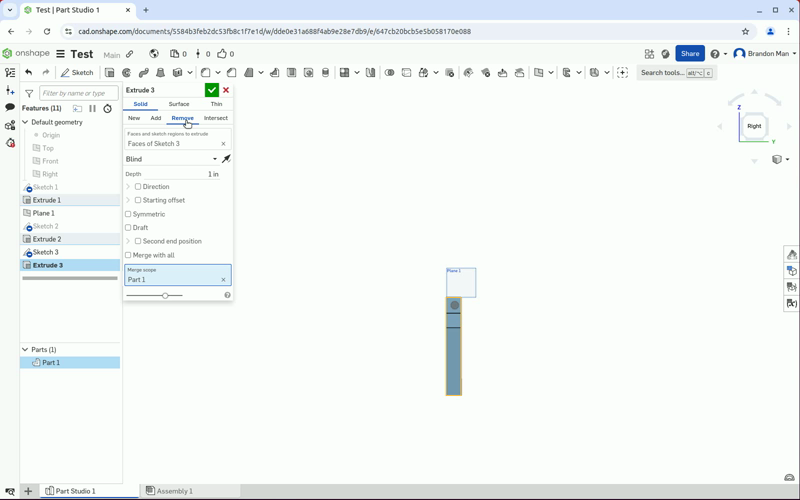
key(tab, 4)
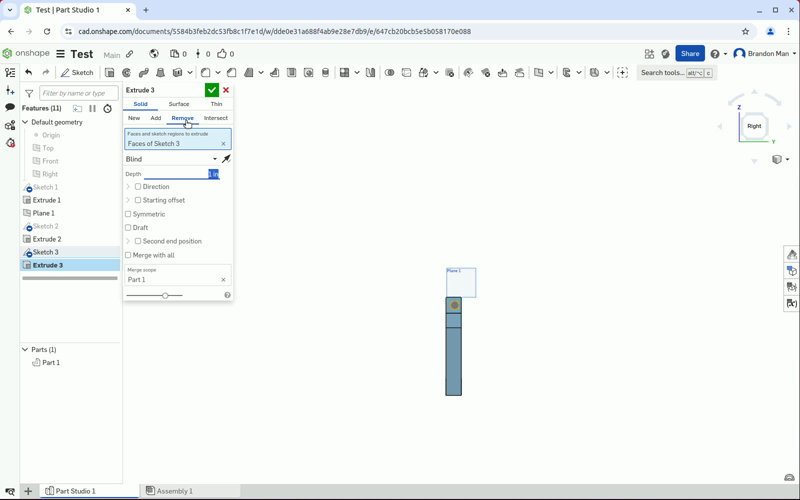
text(15.165)
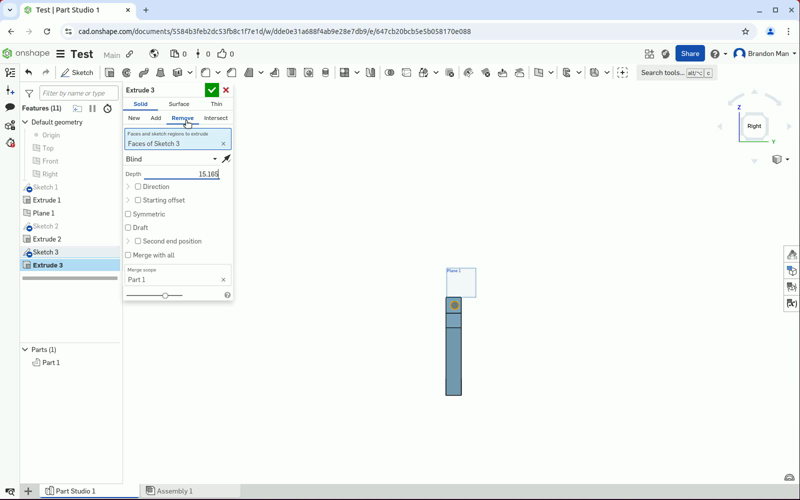
key(tab, 6)
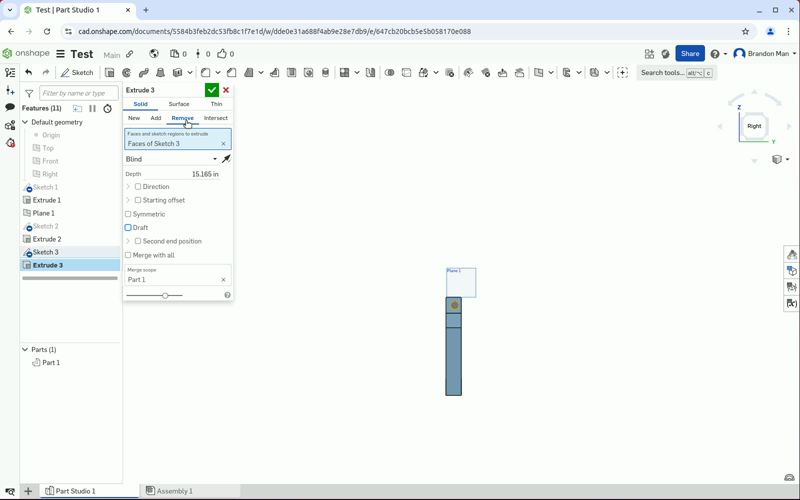
key(space)
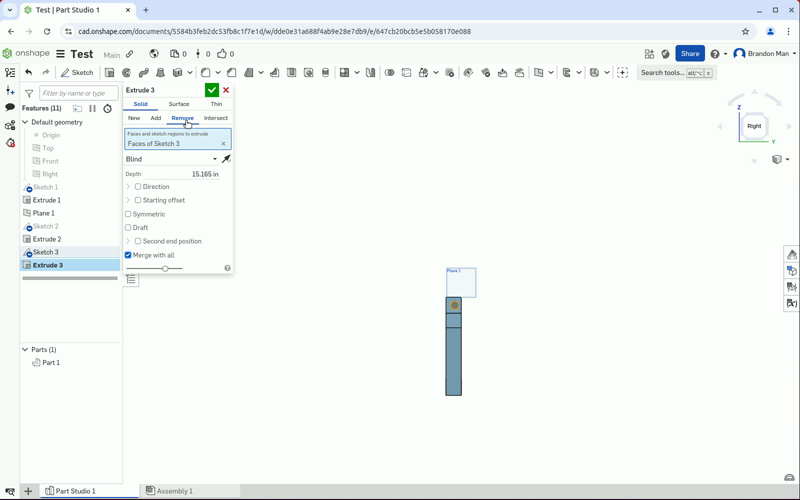
key(enter)
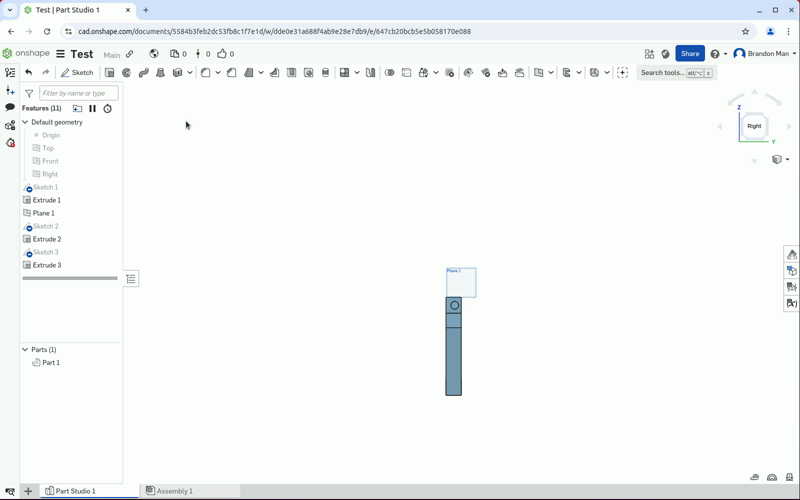
key(shift+h)
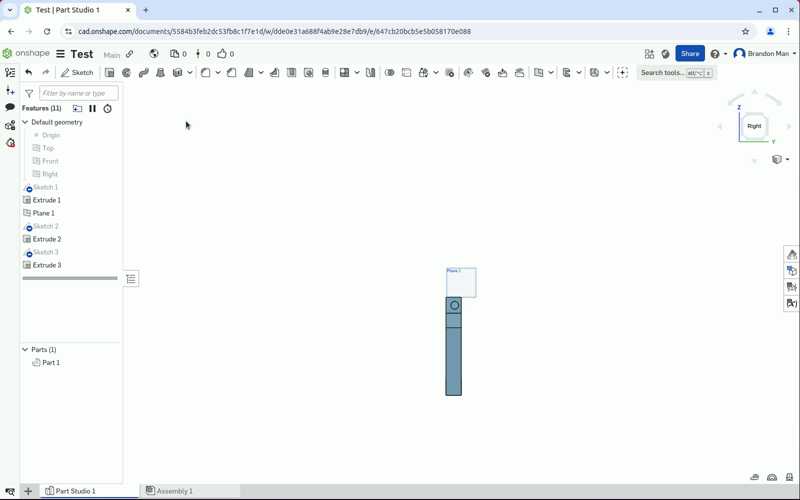
key(shift+h)
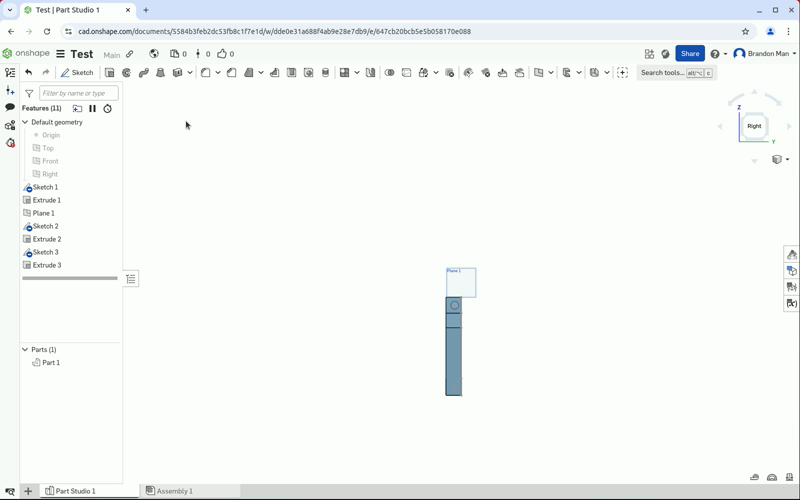
key(shift+7)
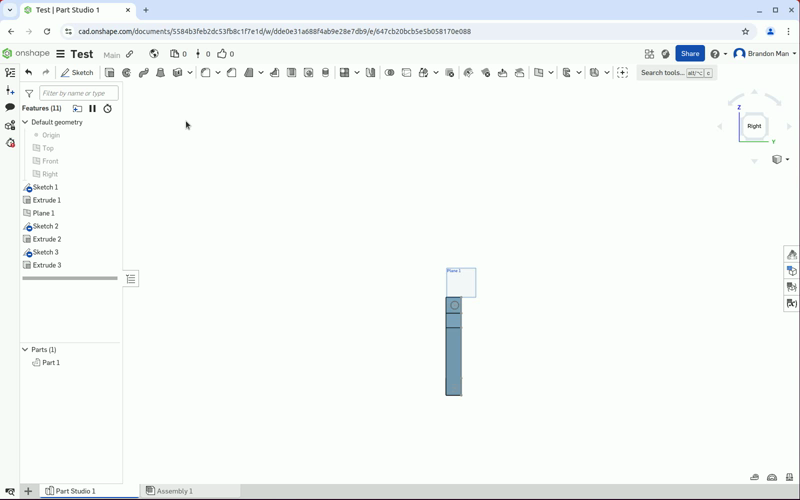
key(right, 2)
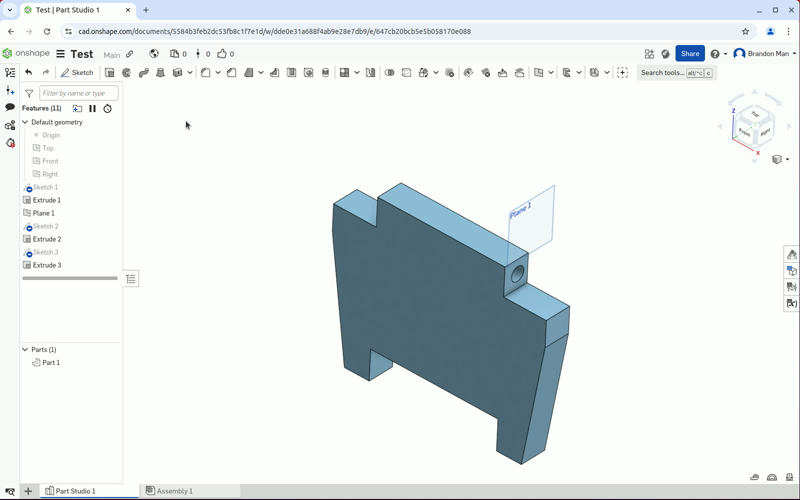
key(down, 2)
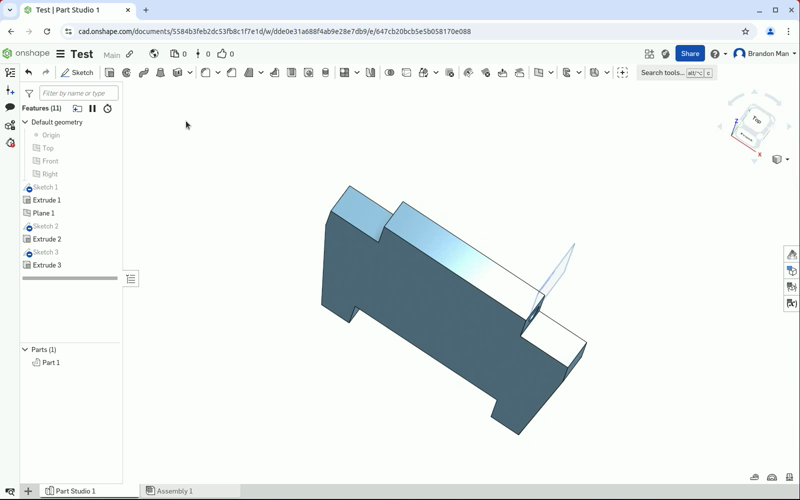
key(up, 2)
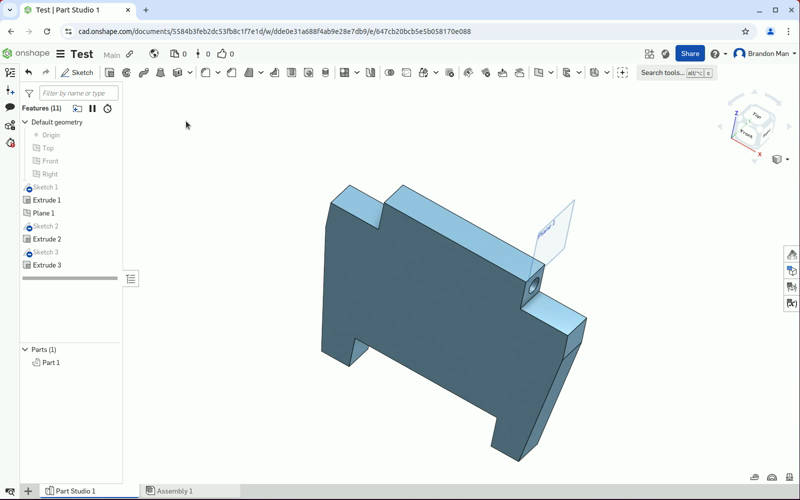
key(left, 2)
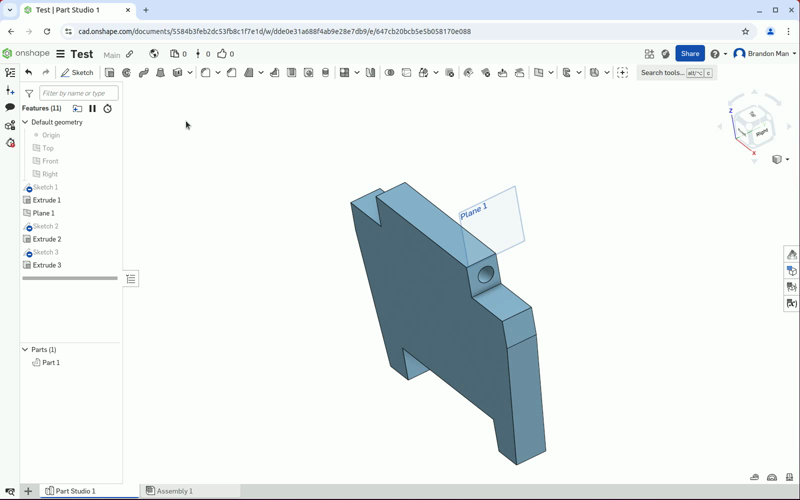
mouse_move(73, 189)
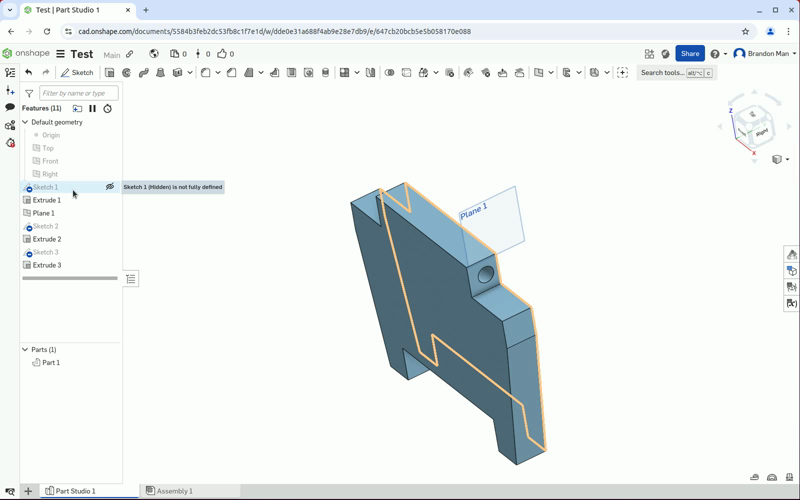
click(73, 189)